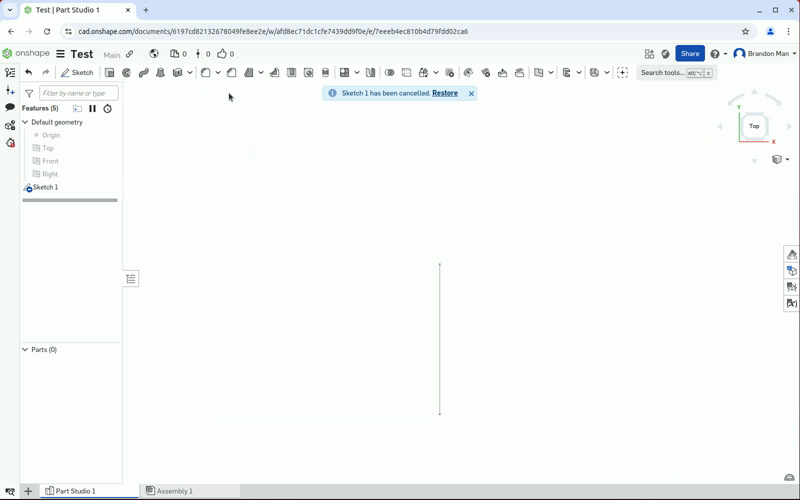
key(shift+h)
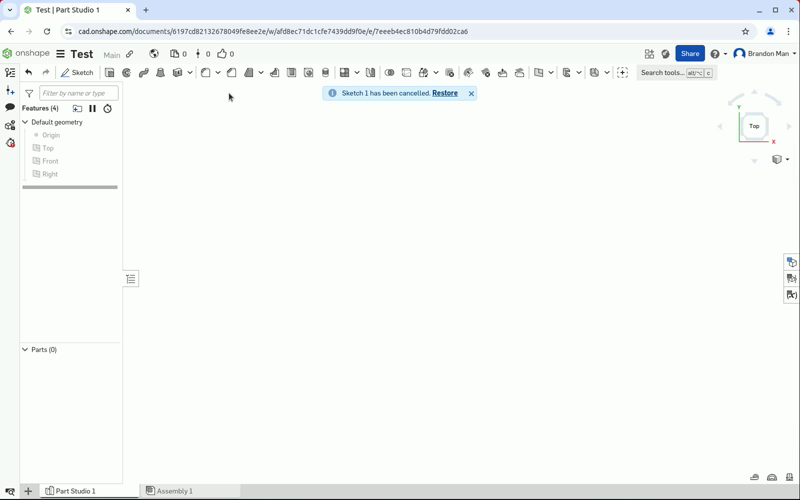
mouse_move(73, 352)
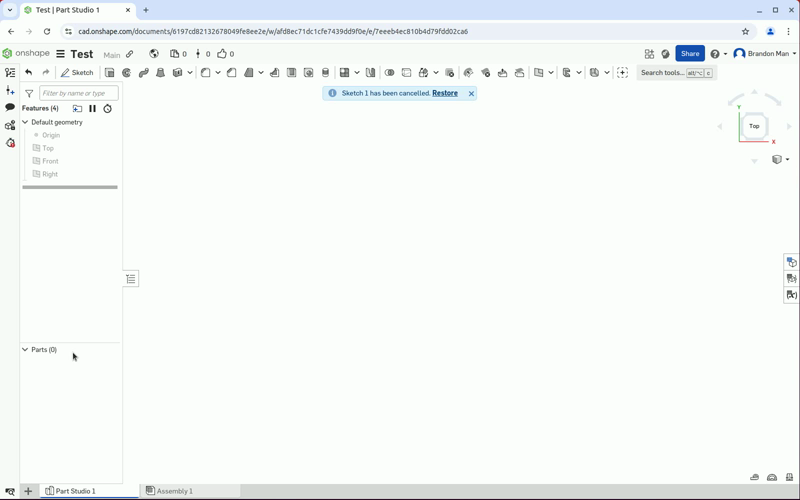
key(y)
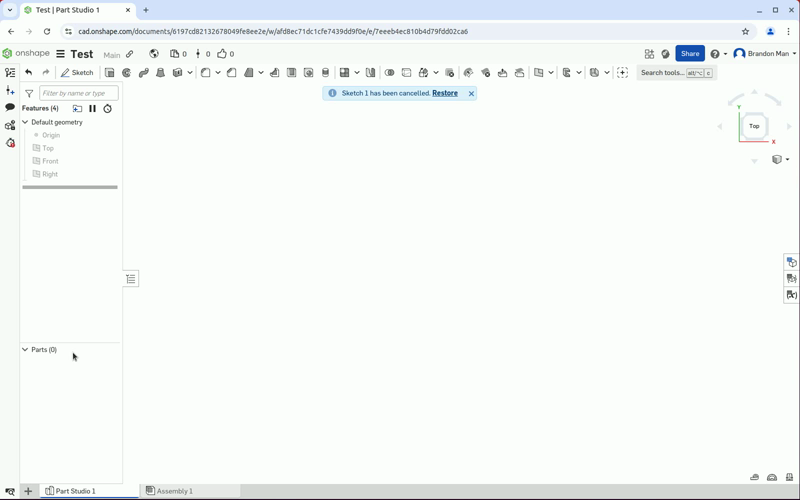
key(shift+p)
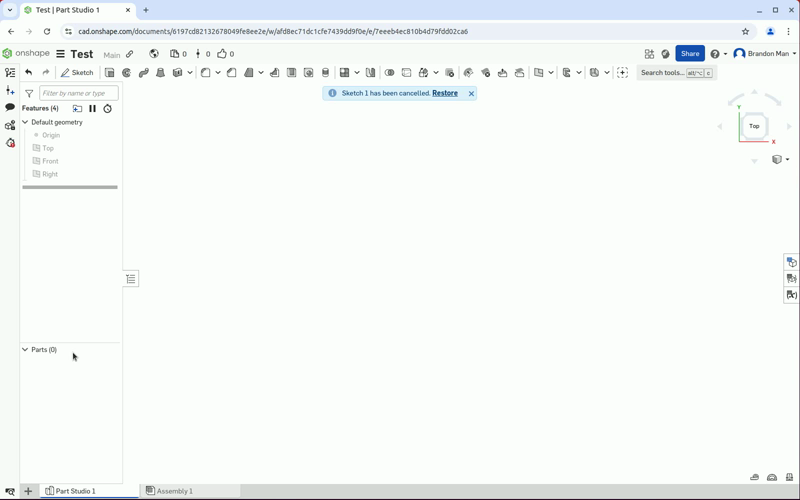
key(space)
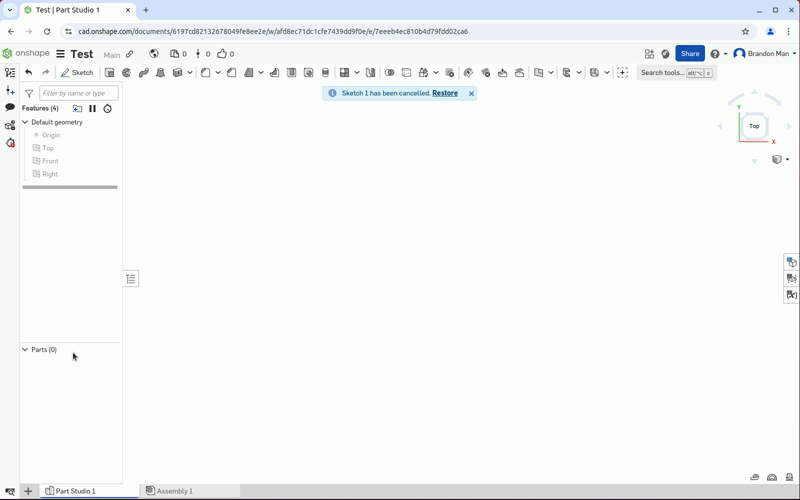
key_down(shift)
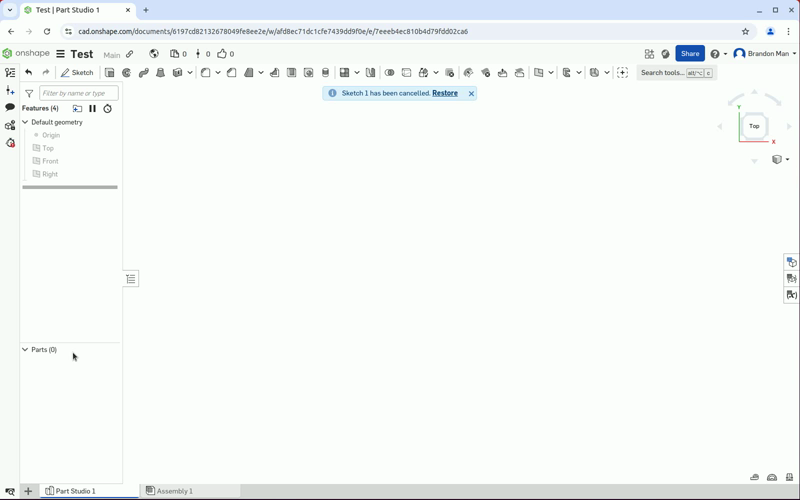
key(up)
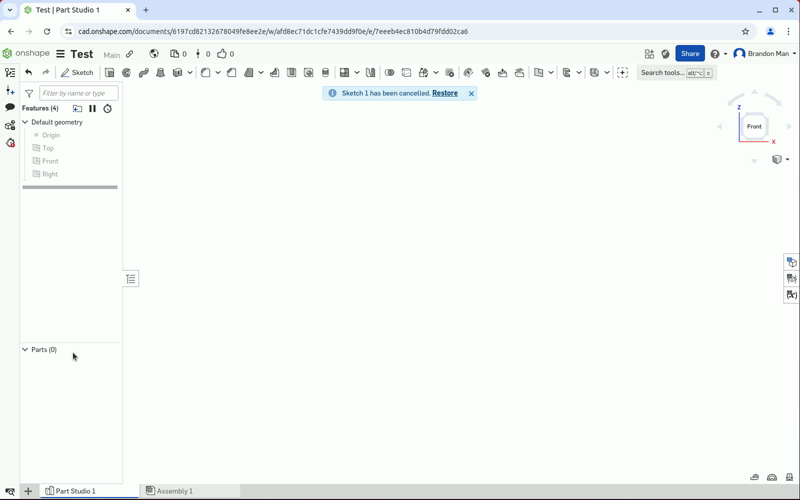
key_up(shift)
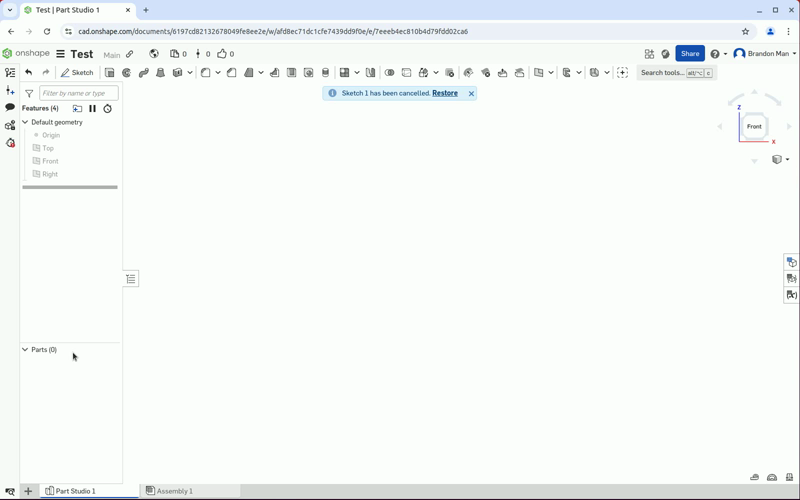
key(space)
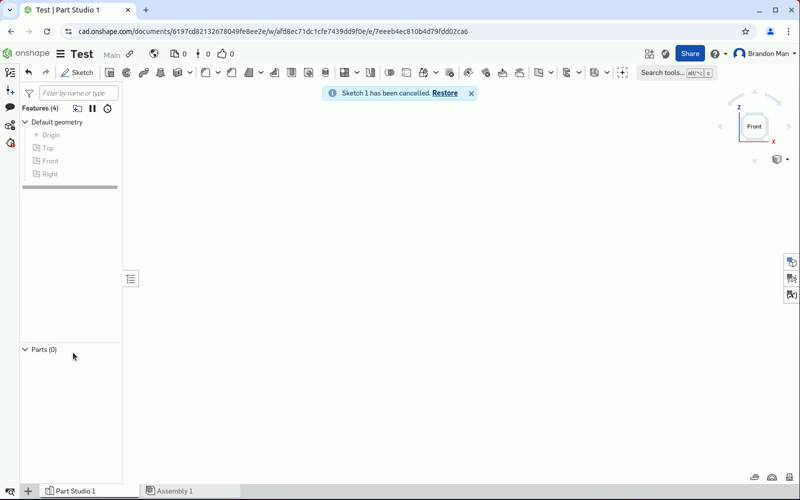
key_down(shift)
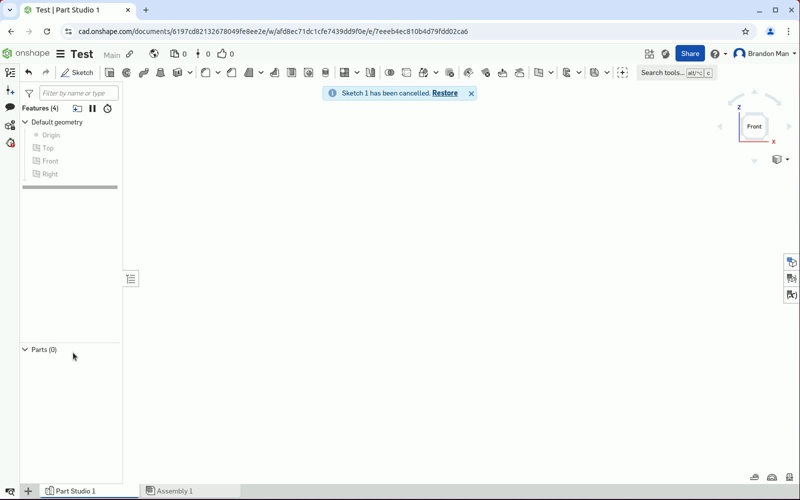
key(left)
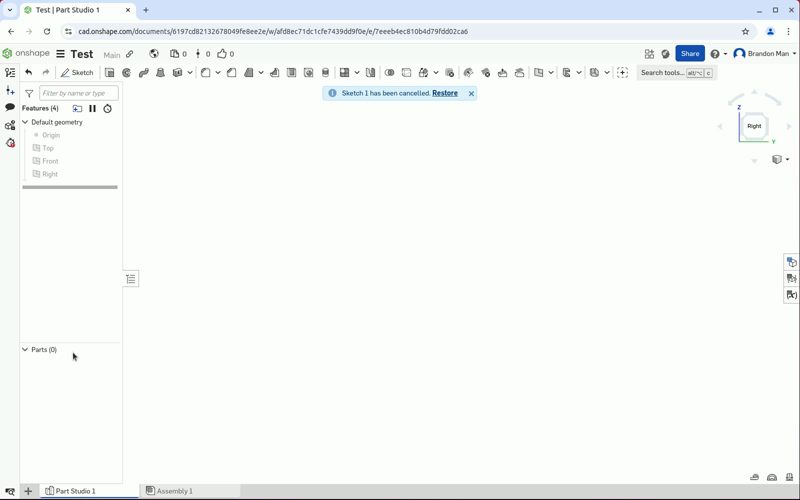
key_up(shift)
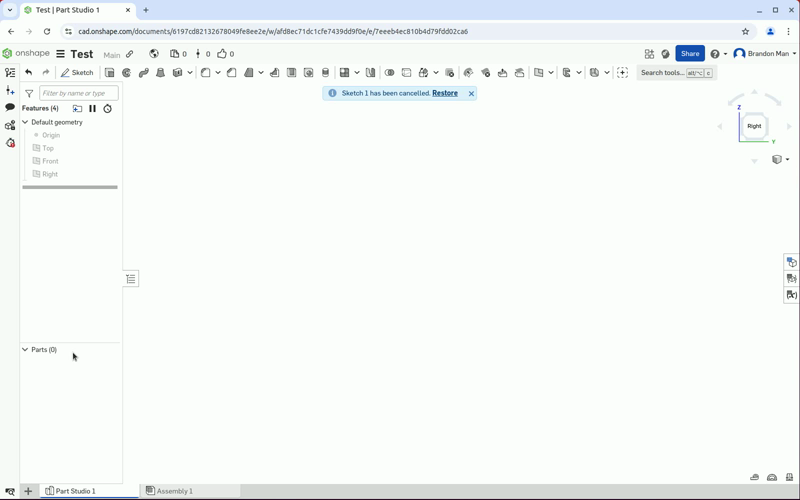
mouse_move(73, 352)
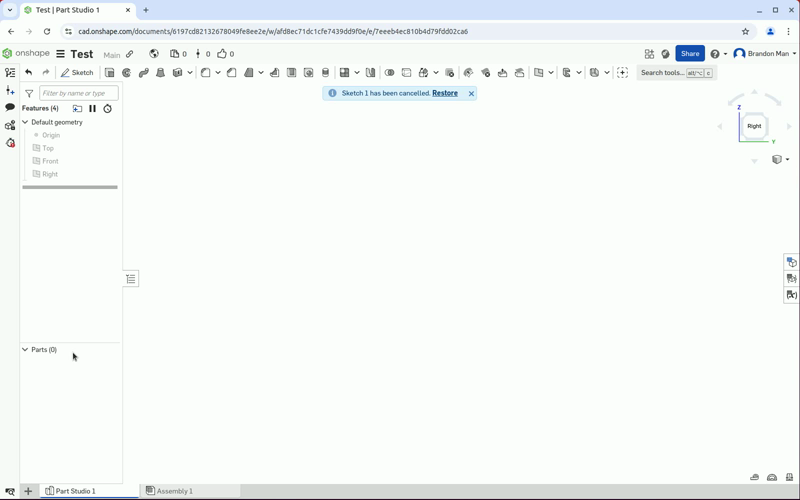
key(shift+y)
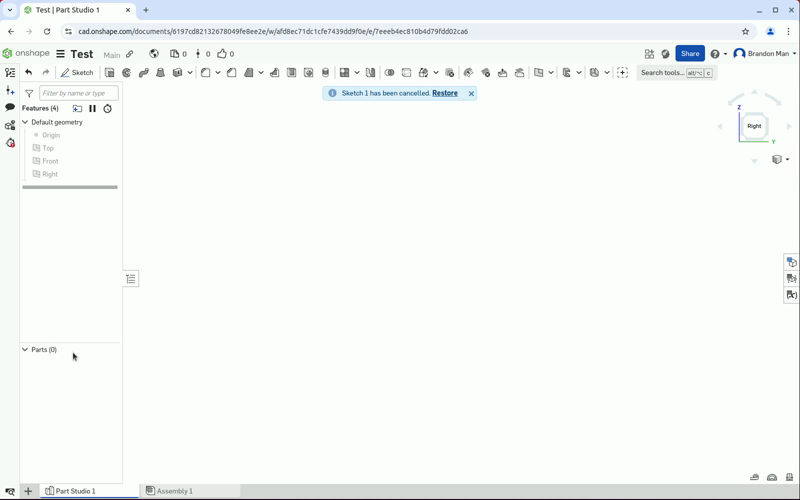
key(shift+s)
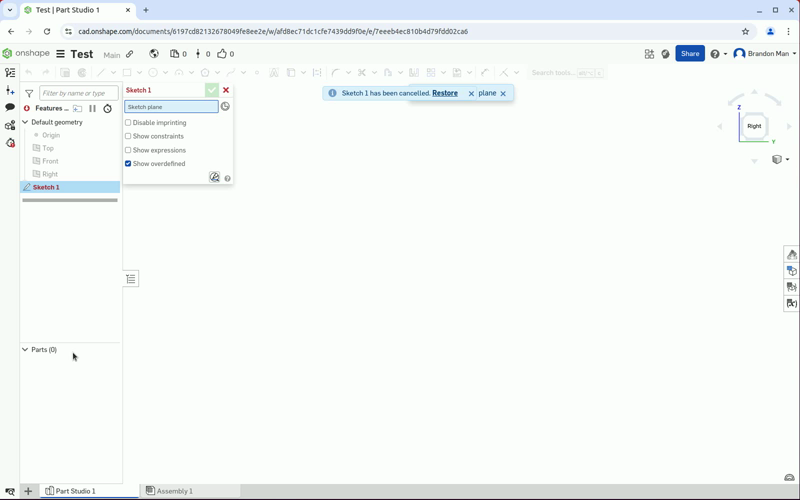
mouse_move(73, 176)
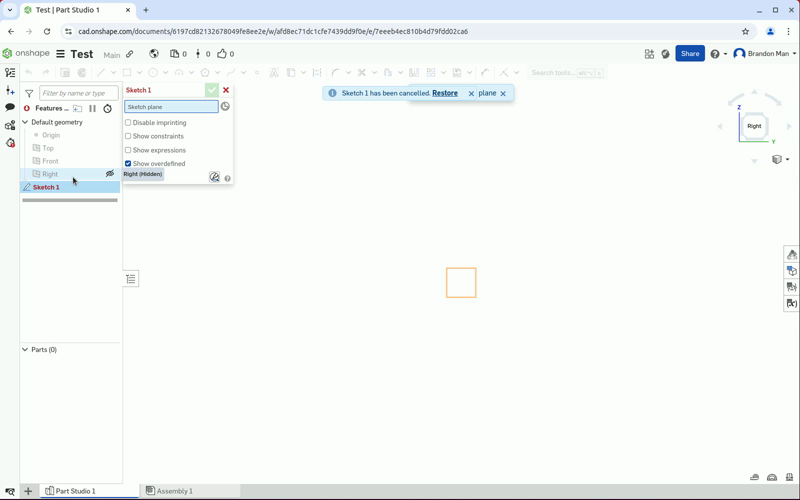
click(73, 176)
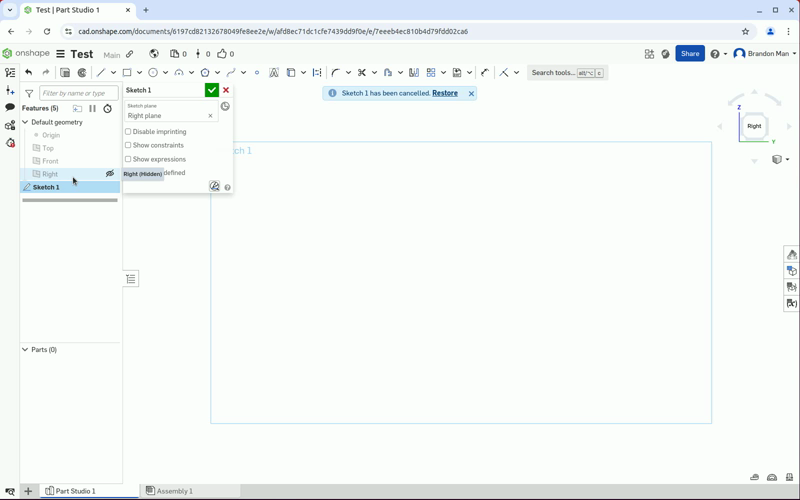
mouse_move(73, 352)
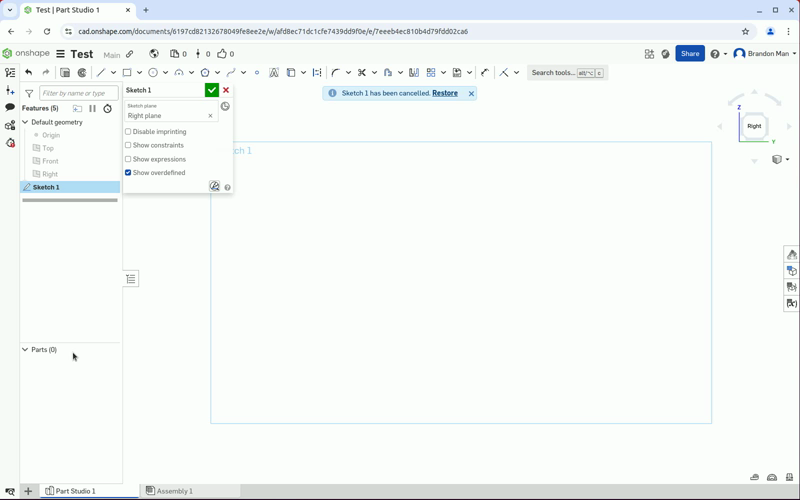
key(y)
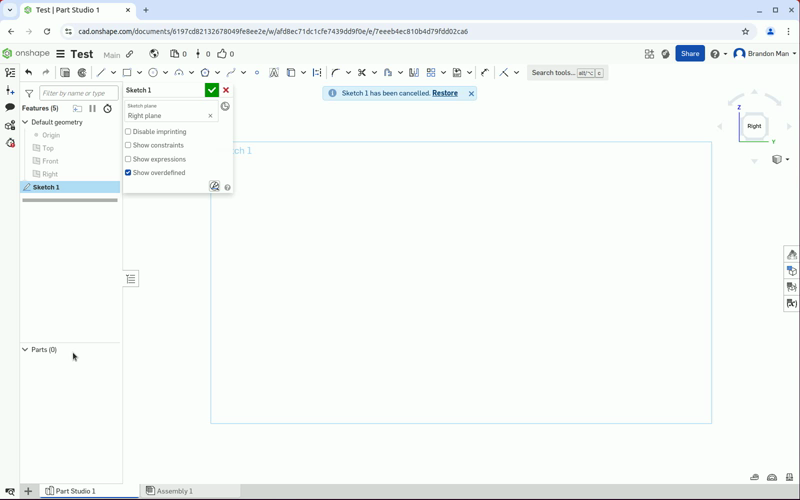
key(l)
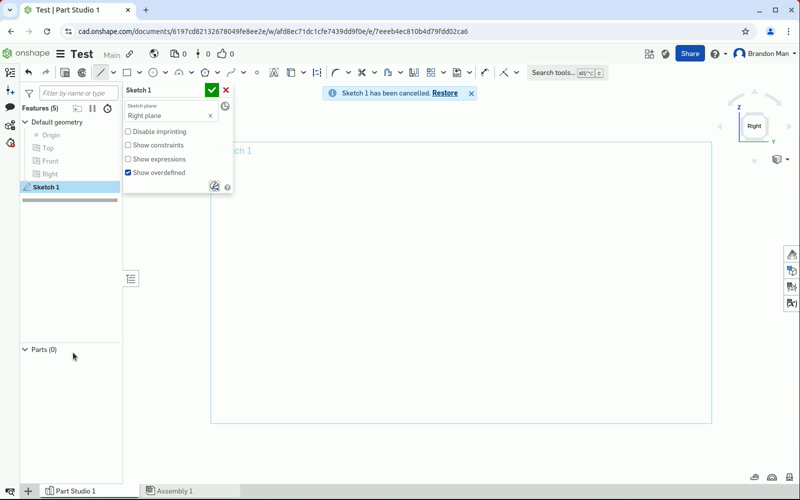
key_down(shift)
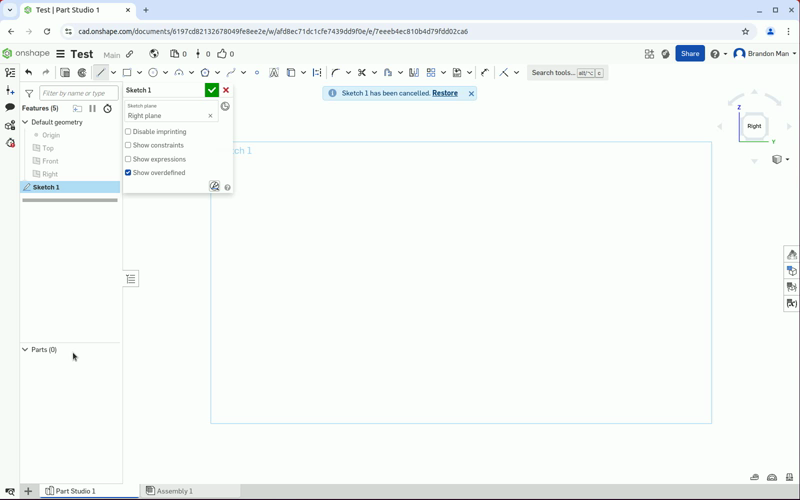
mouse_move(416, 327)
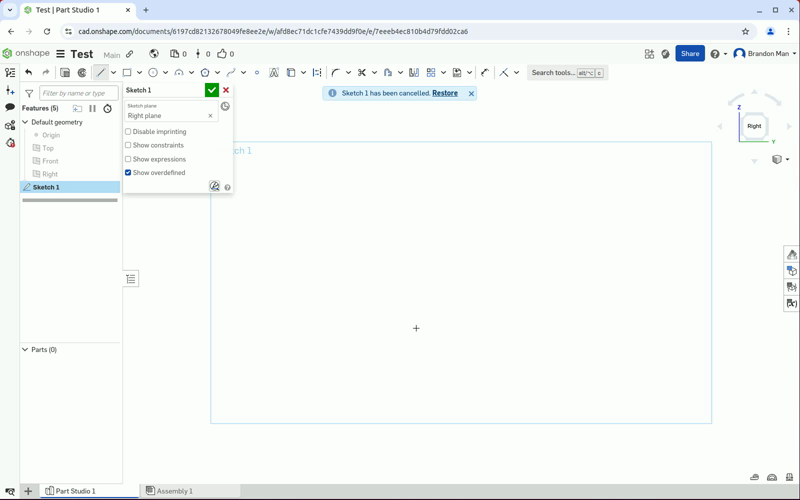
click(416, 327)
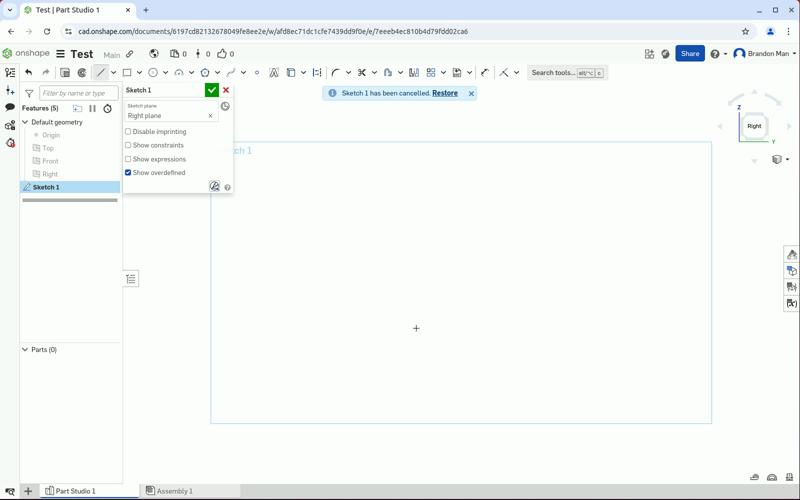
key_up(shift)
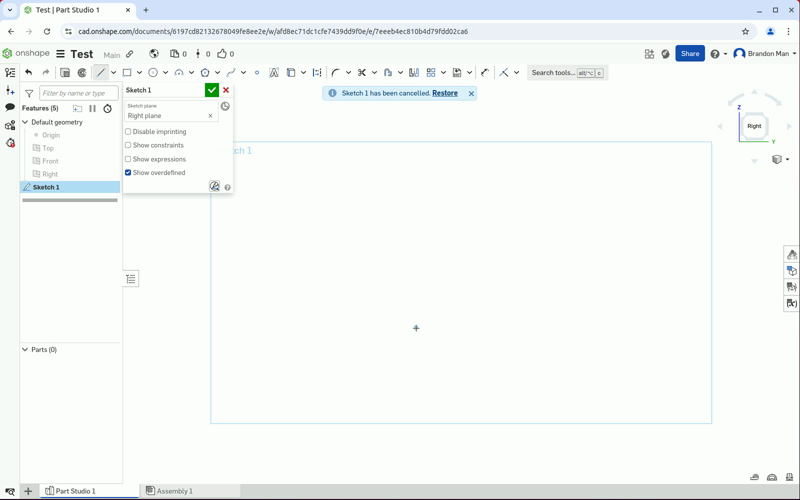
key_down(shift)
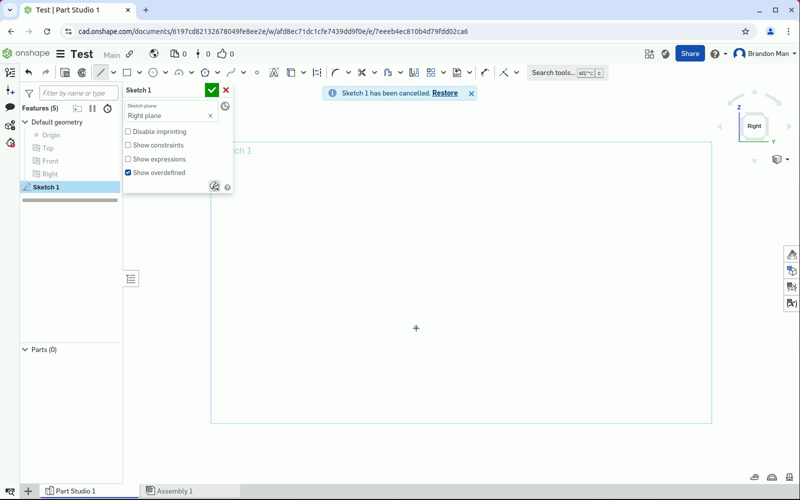
mouse_move(506, 327)
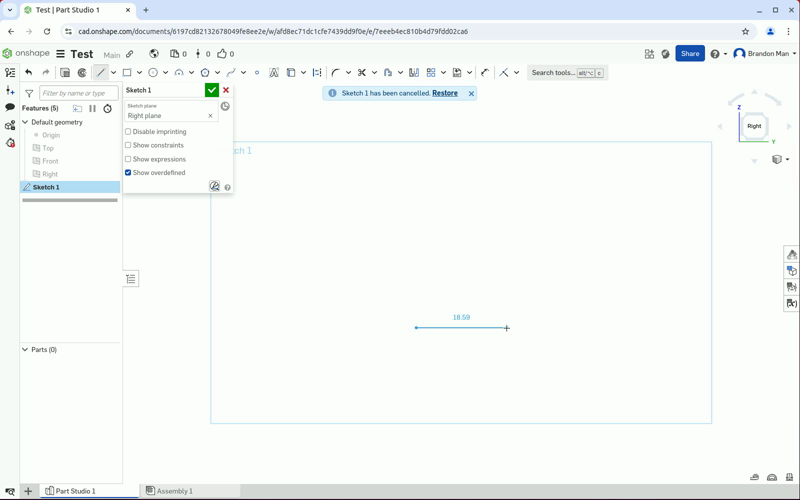
click(506, 327)
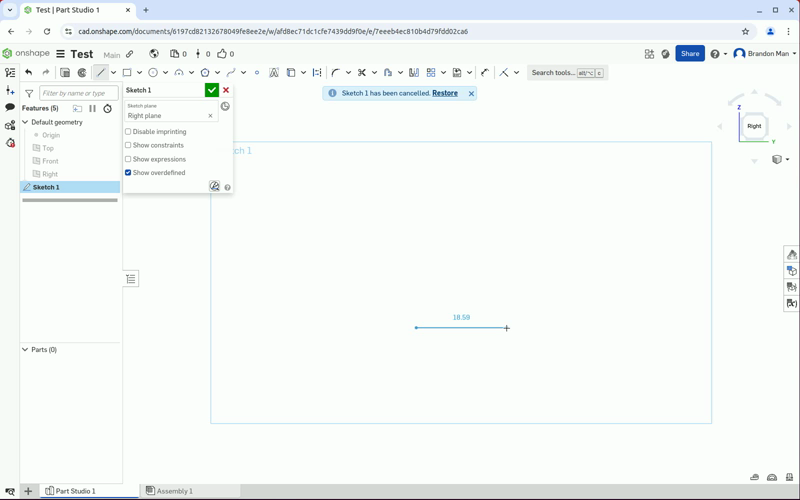
key_up(shift)
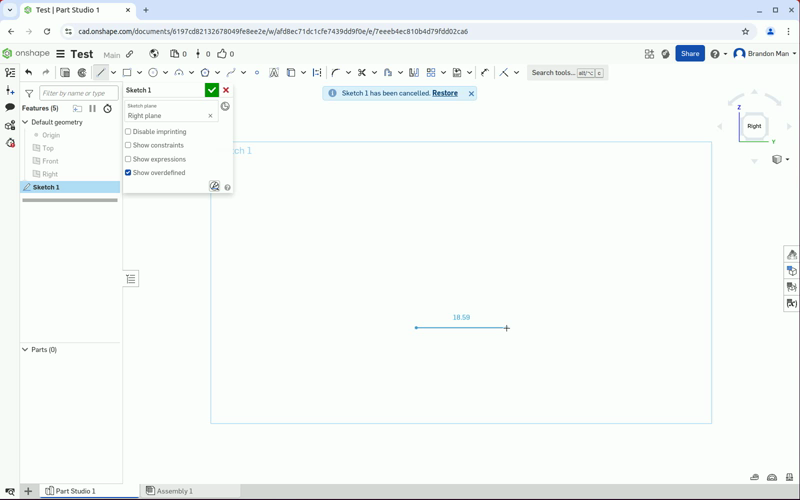
key_down(shift)
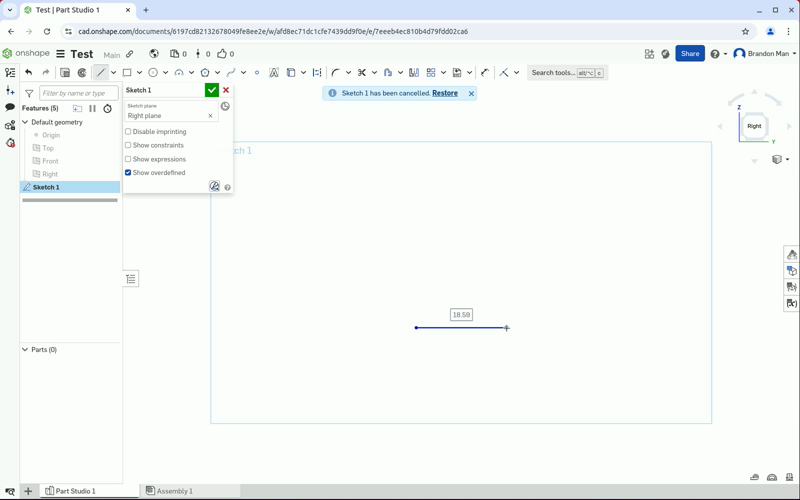
mouse_move(506, 237)
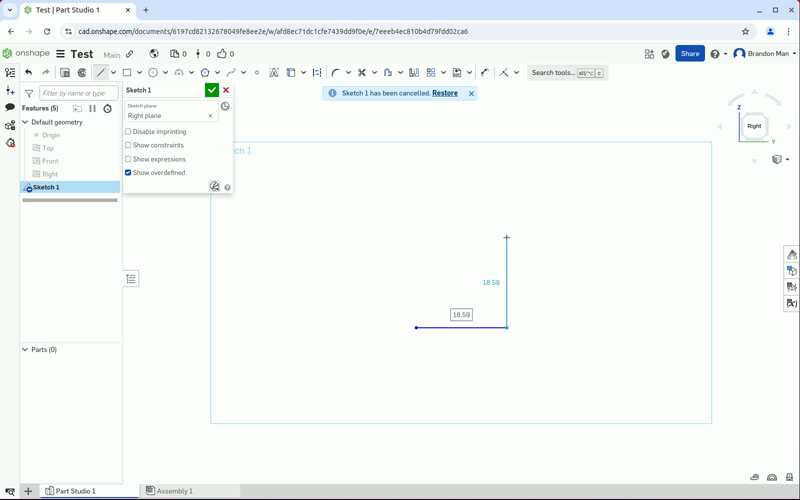
click(506, 237)
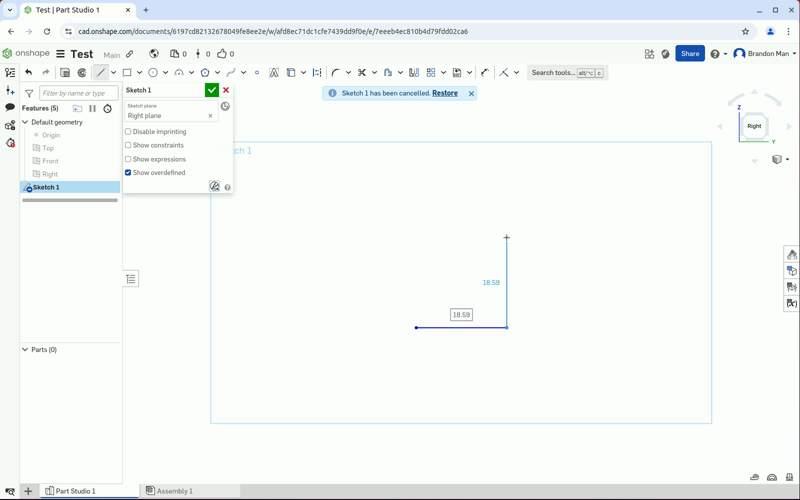
key_up(shift)
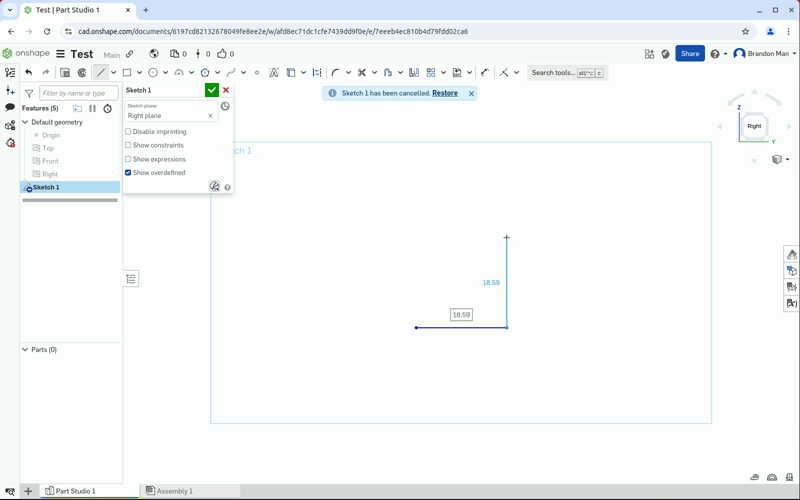
key_down(shift)
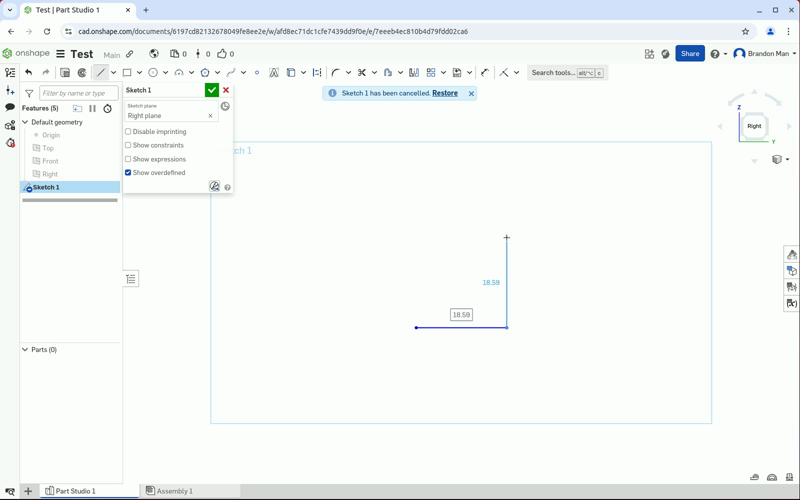
mouse_move(416, 237)
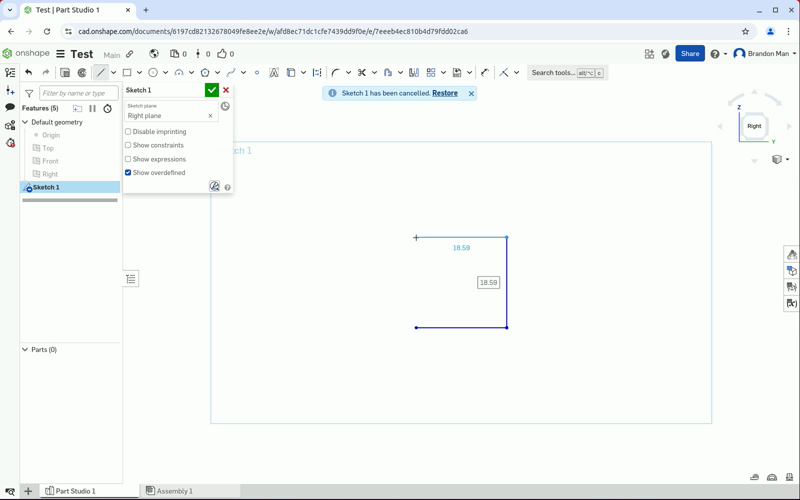
click(416, 237)
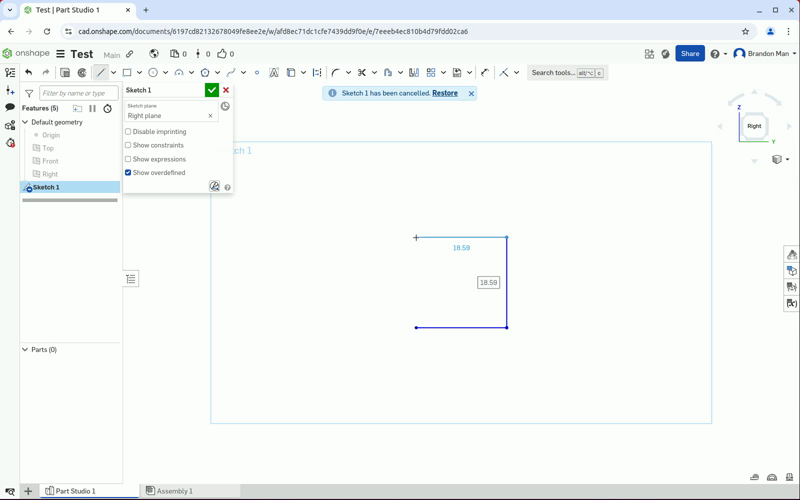
key_up(shift)
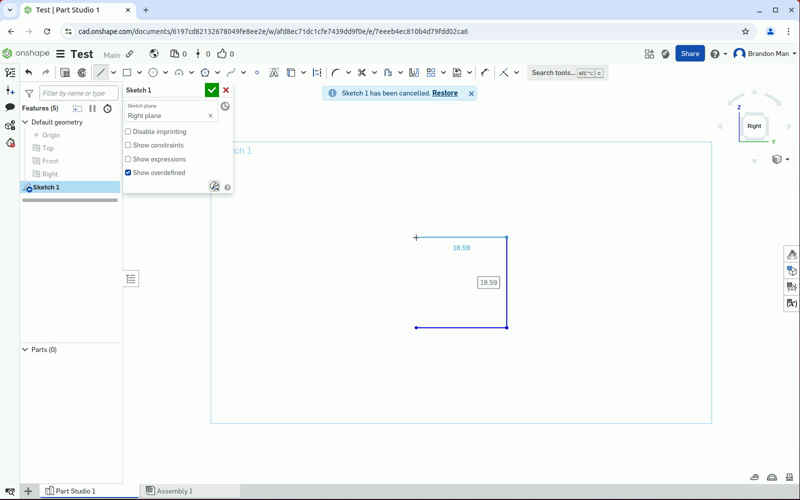
key_down(shift)
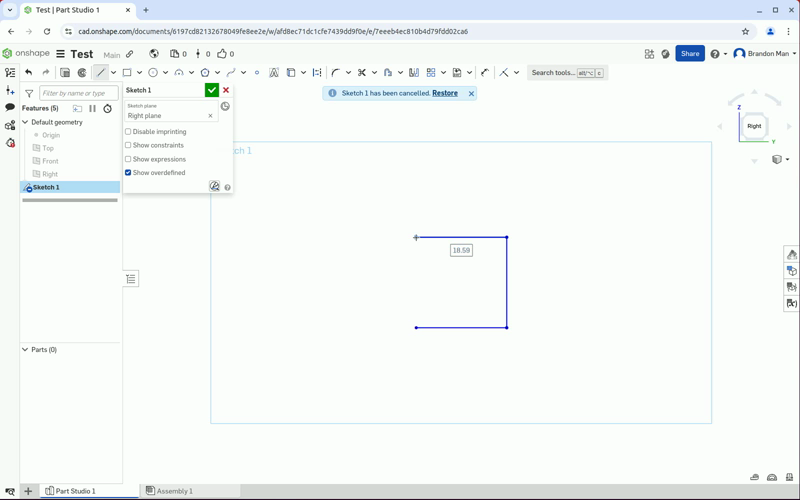
mouse_move(416, 327)
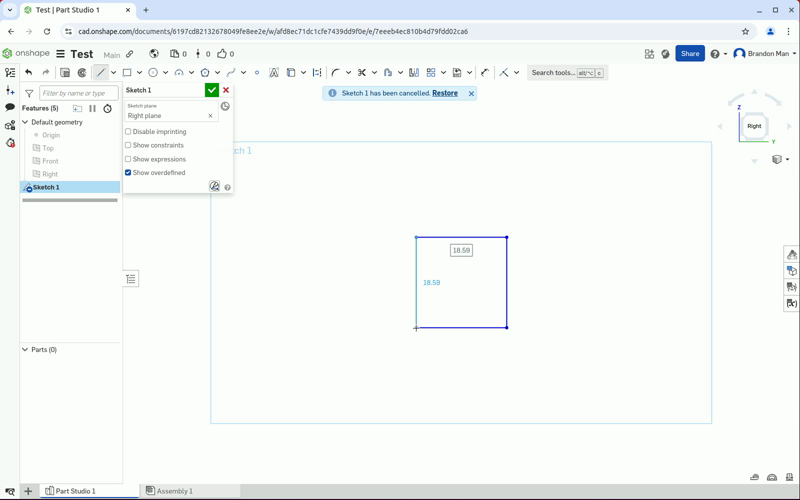
key_up(shift)
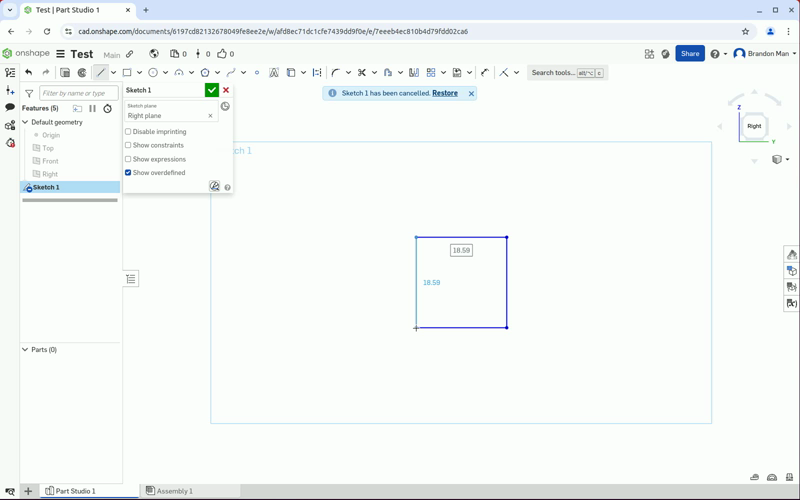
click(416, 327)
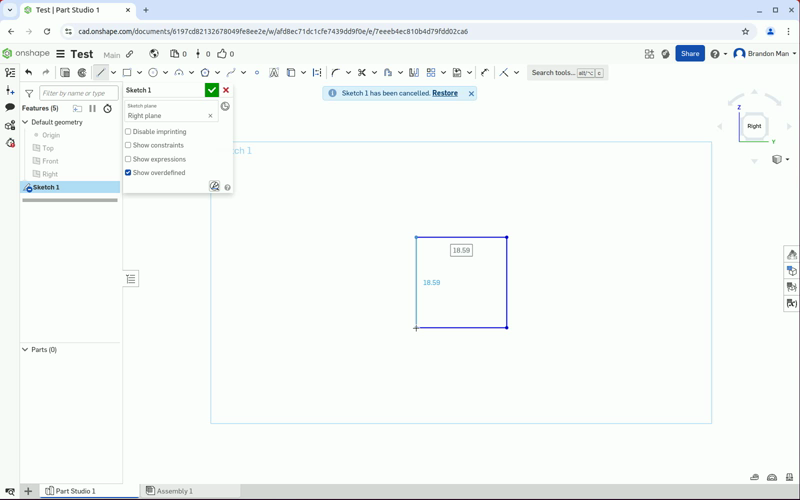
key(esc)
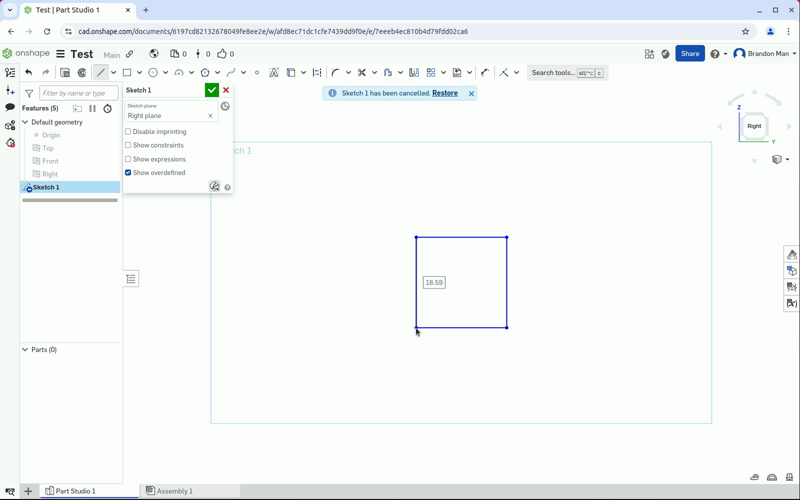
mouse_move(475, 282)
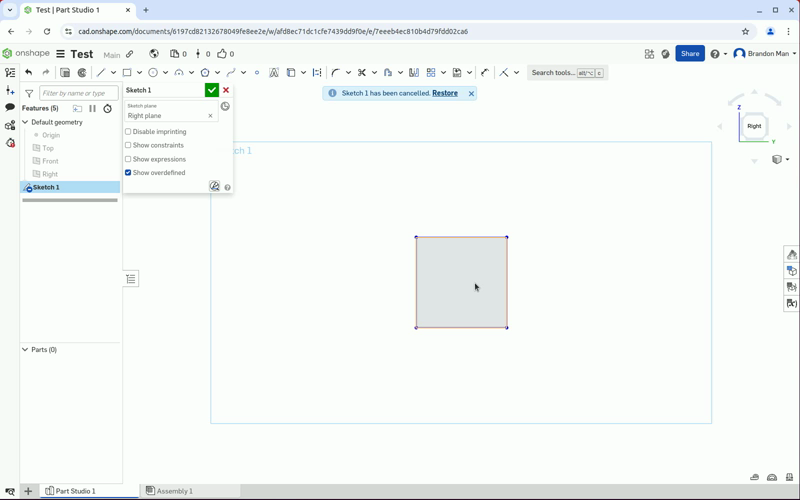
click(475, 282)
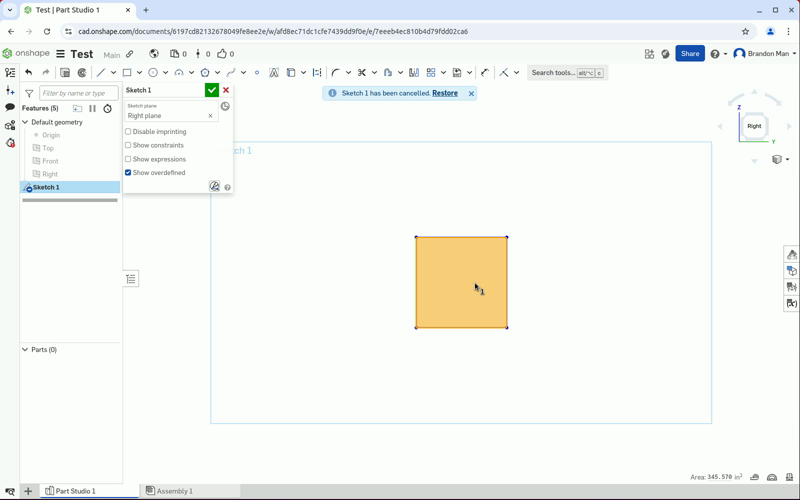
mouse_move(73, 352)
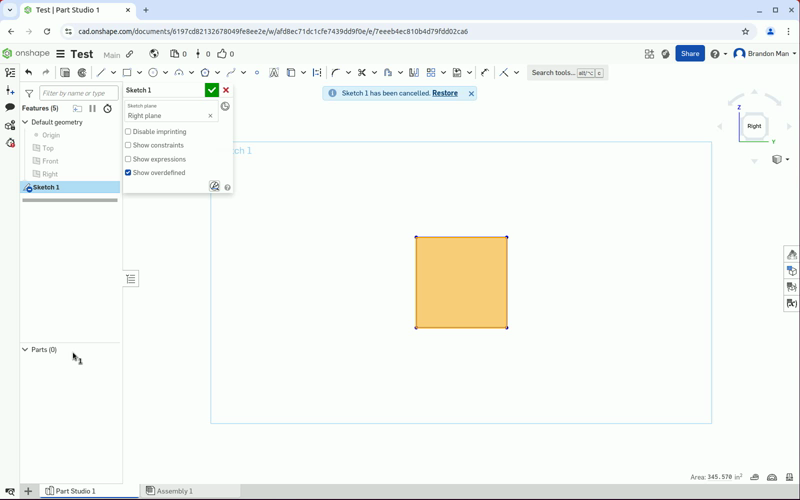
key(shift+y)
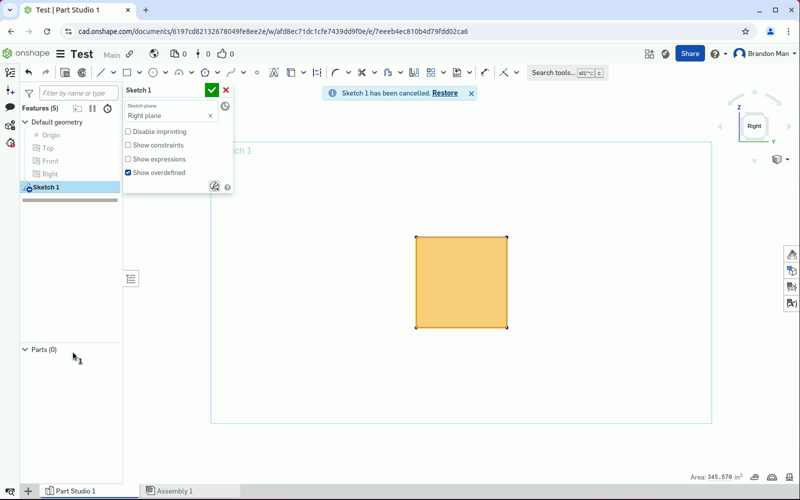
key(shift+e)
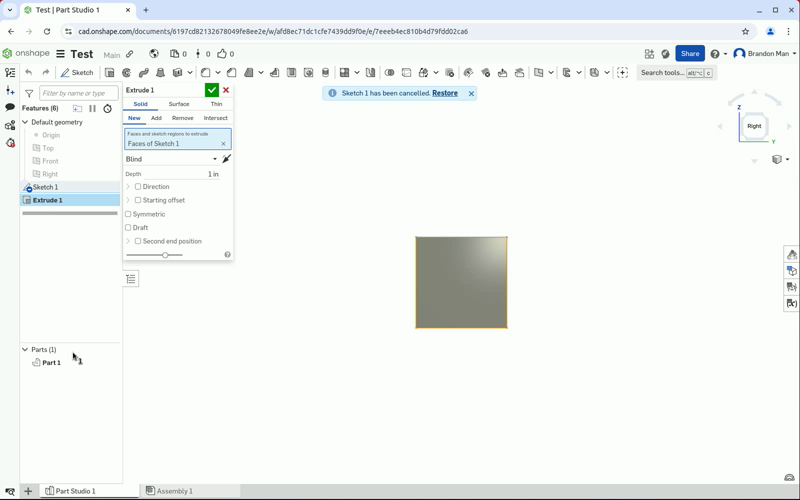
mouse_move(143, 106)
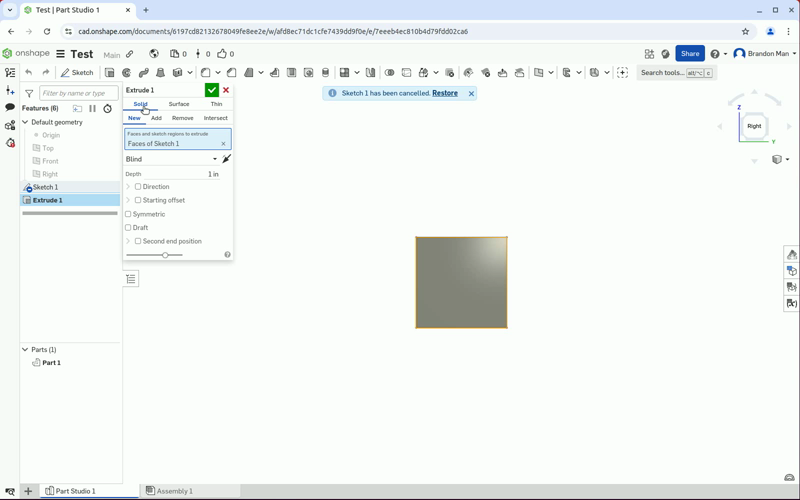
click(143, 106)
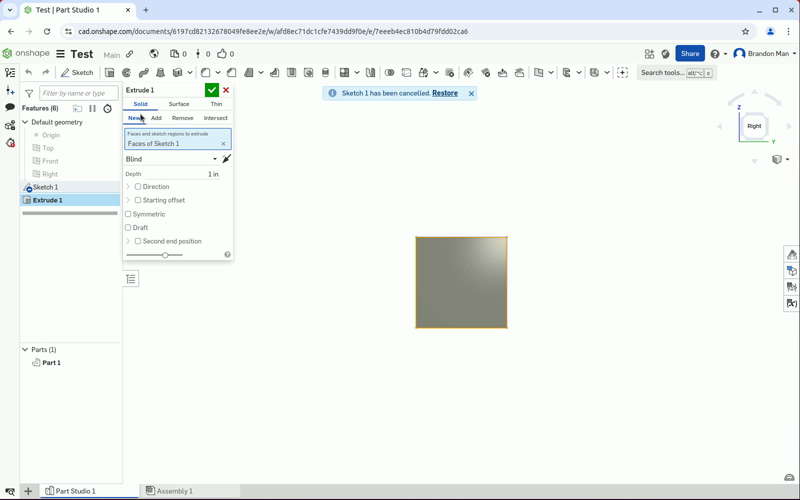
mouse_move(137, 120)
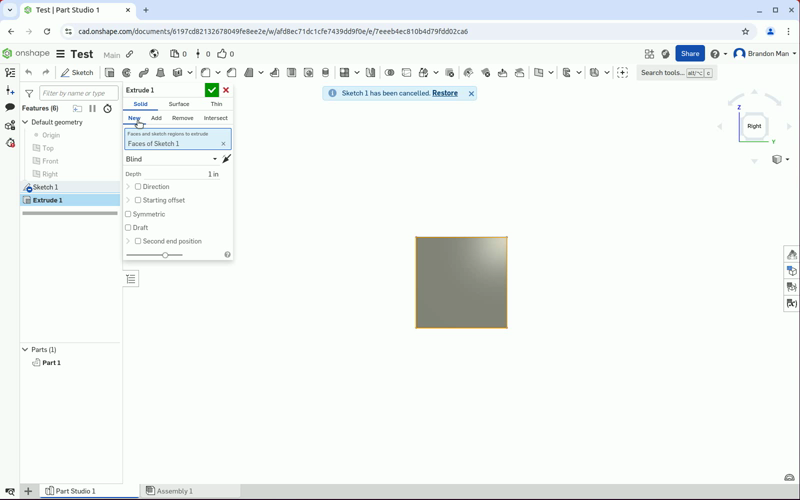
click(137, 120)
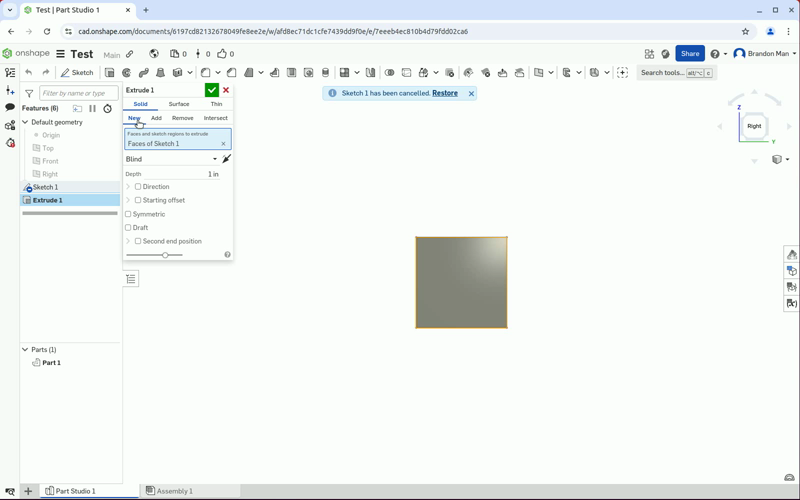
key(tab, 4)
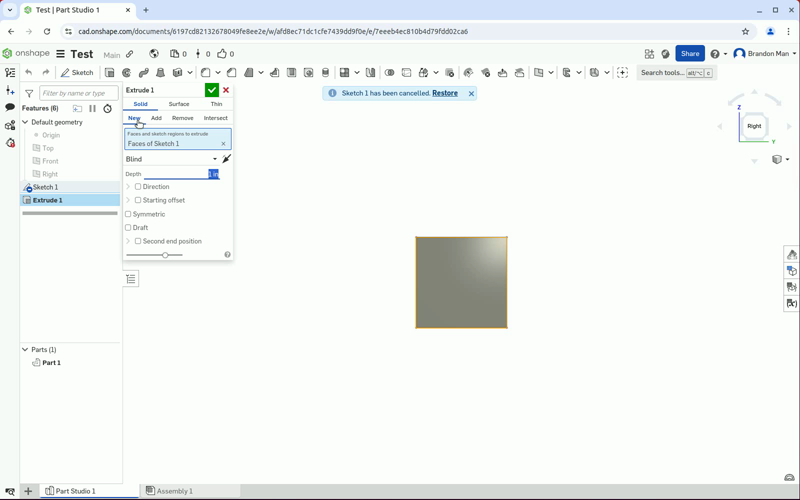
text(18.535)
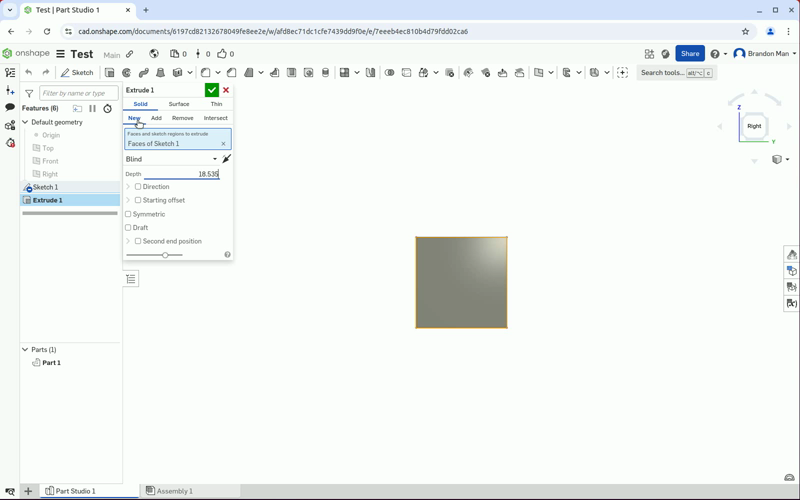
key(enter)
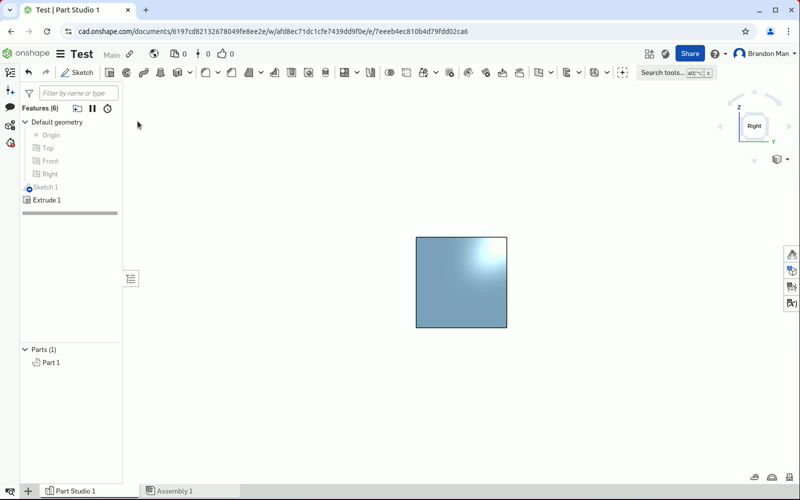
key(shift+h)
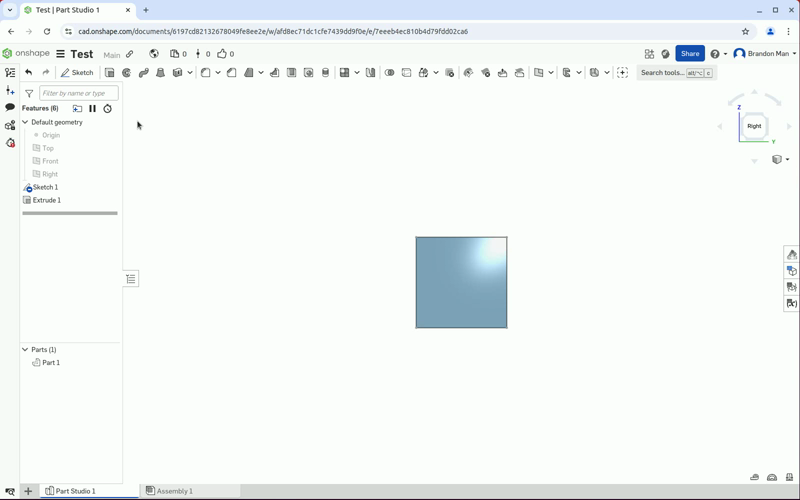
key(shift+h)
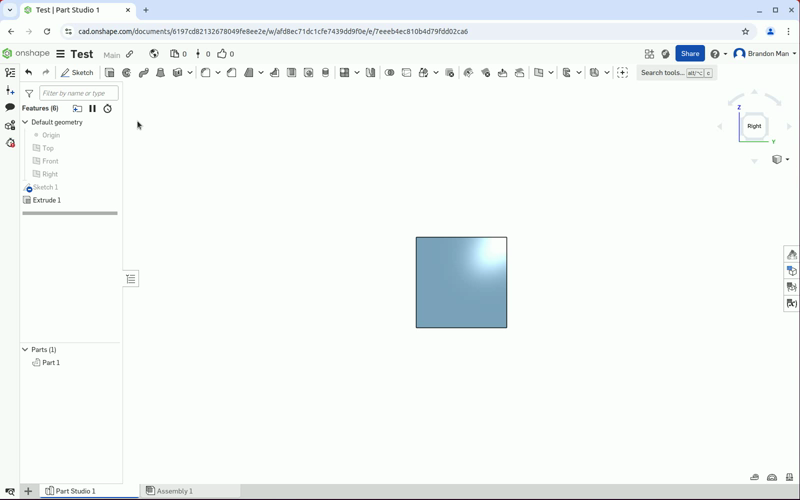
mouse_move(73, 189)
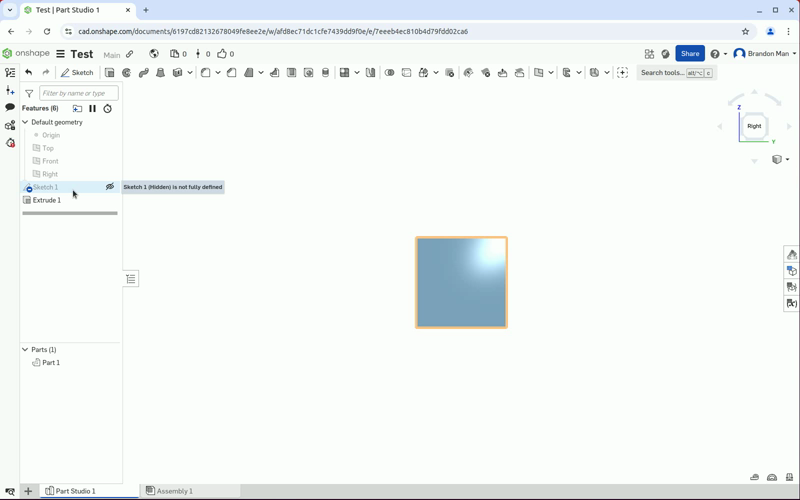
click(73, 189)
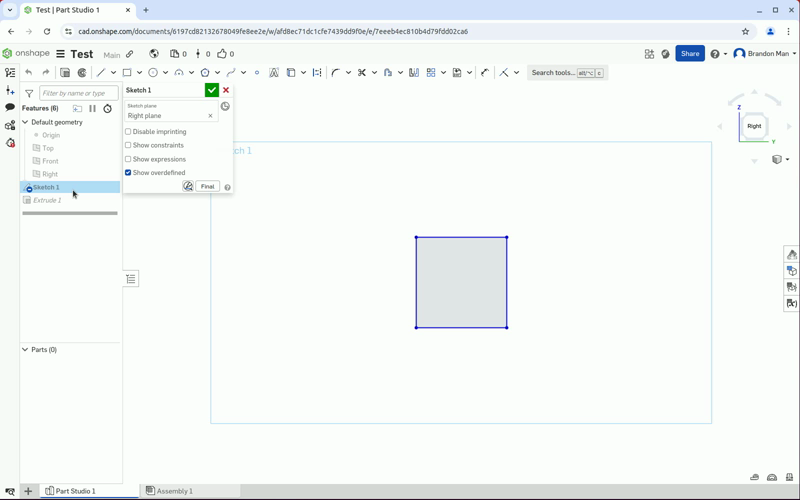
mouse_move(229, 92)
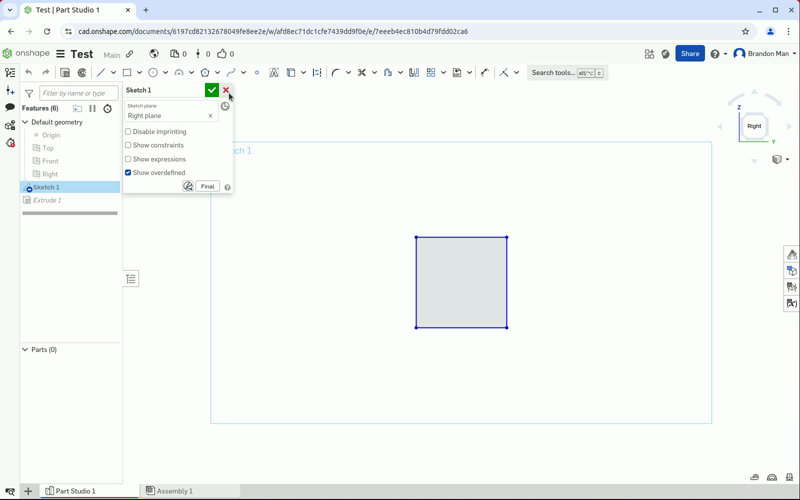
click(229, 92)
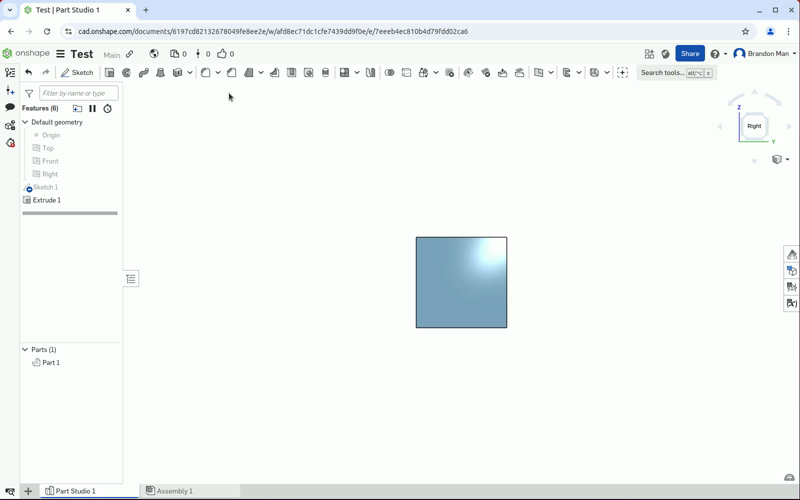
mouse_move(73, 352)
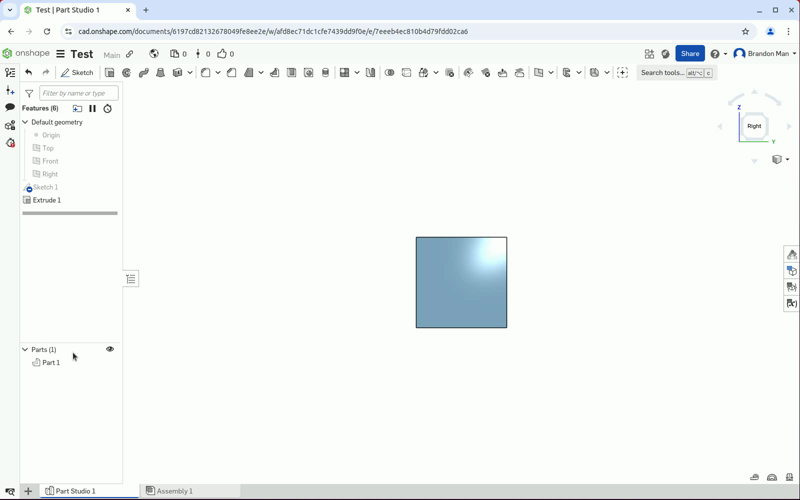
key(y)
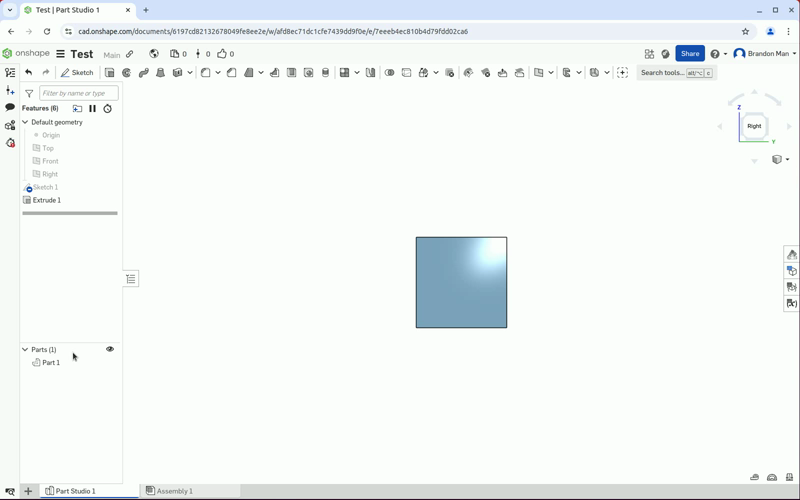
key(shift+p)
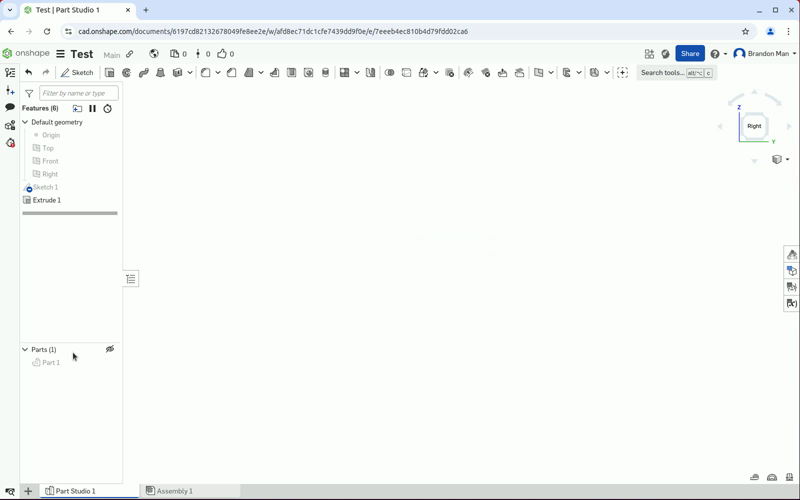
key(space)
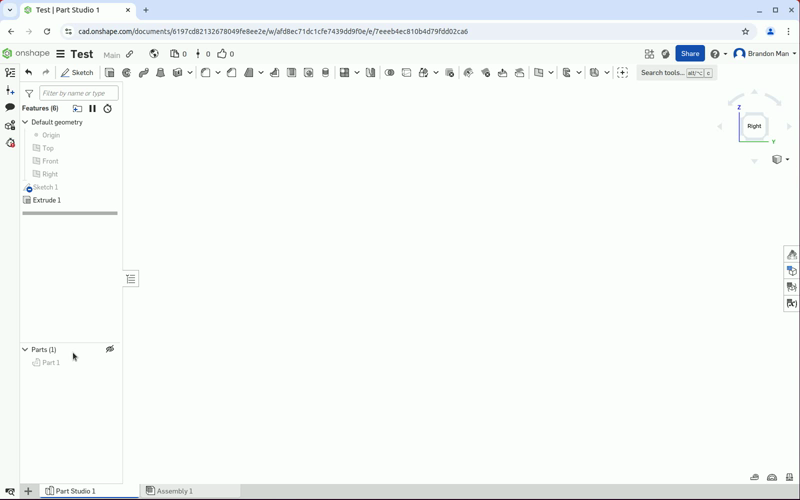
key_down(shift)
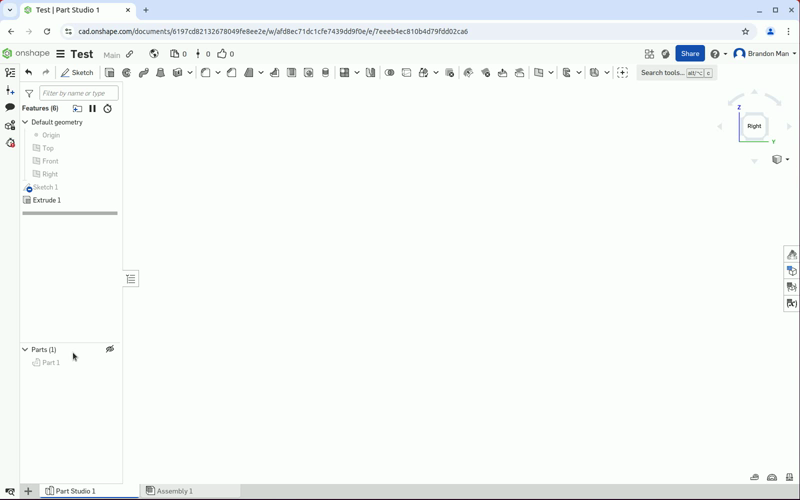
key(right)
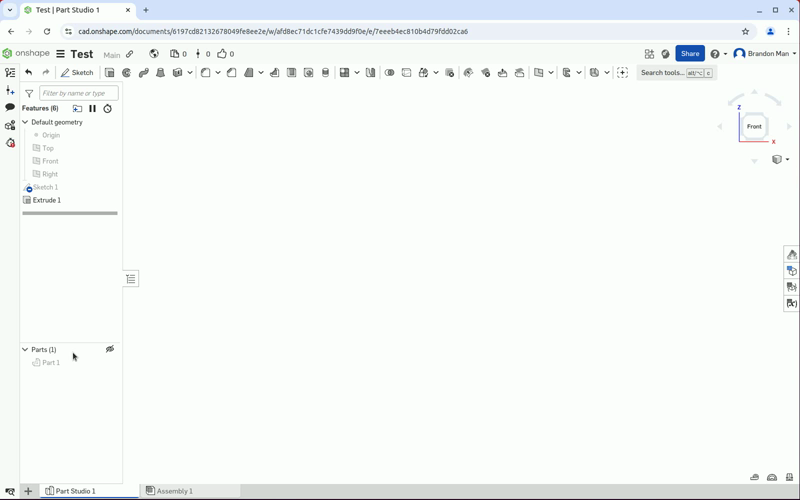
key_up(shift)
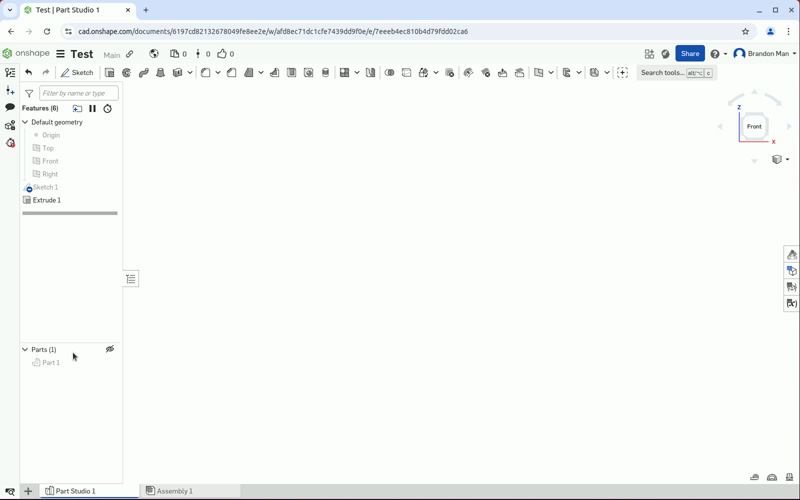
key(space)
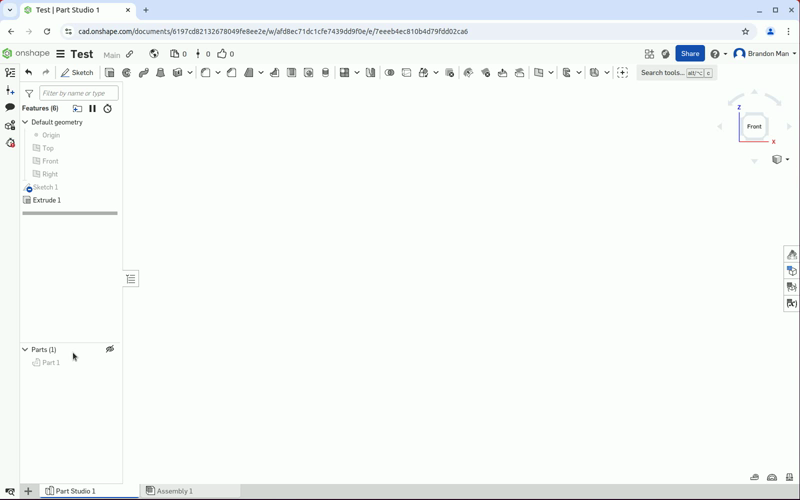
key_down(shift)
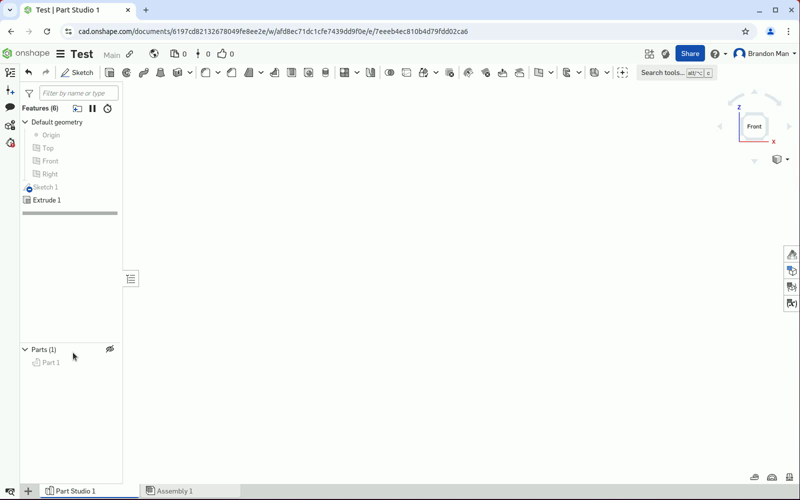
key(down)
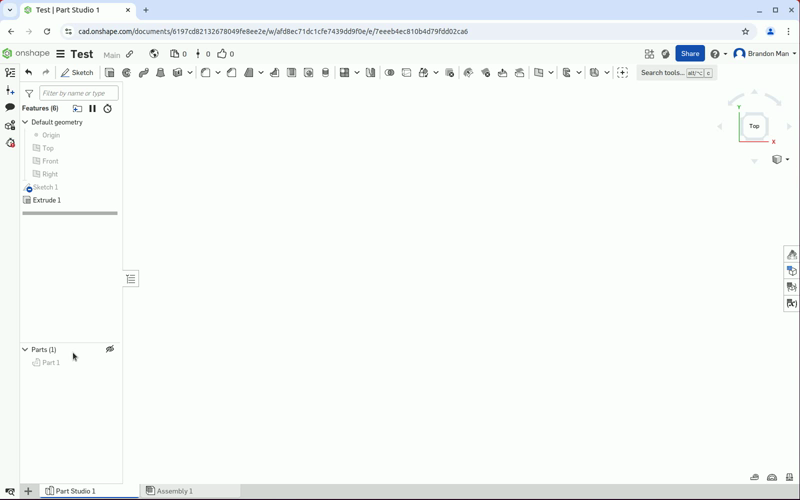
key_up(shift)
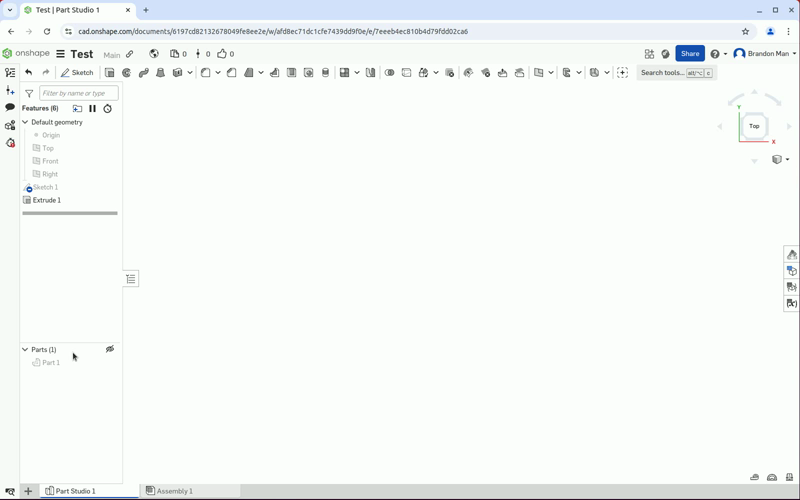
mouse_move(73, 352)
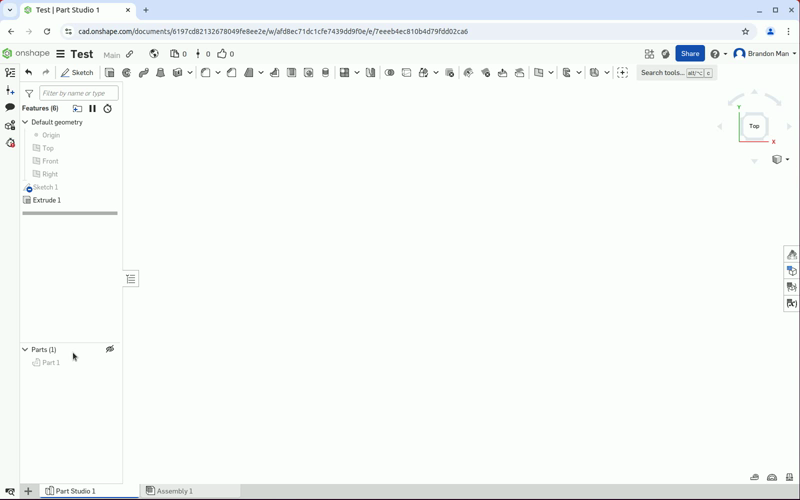
key(shift+y)
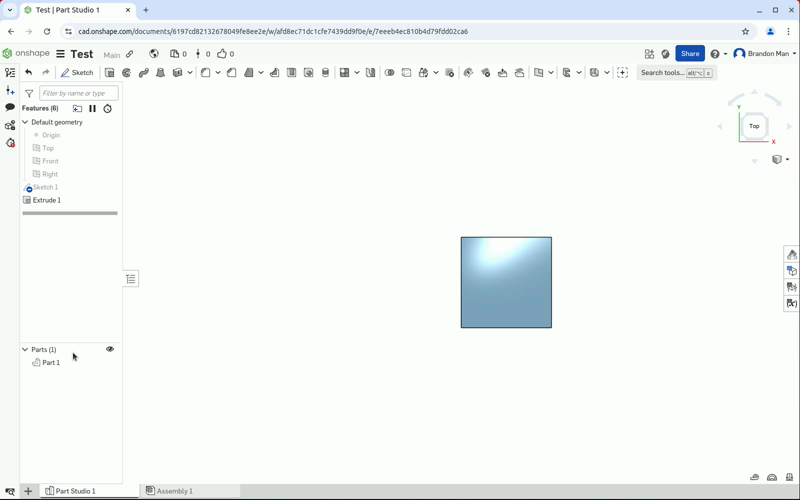
mouse_move(541, 75)
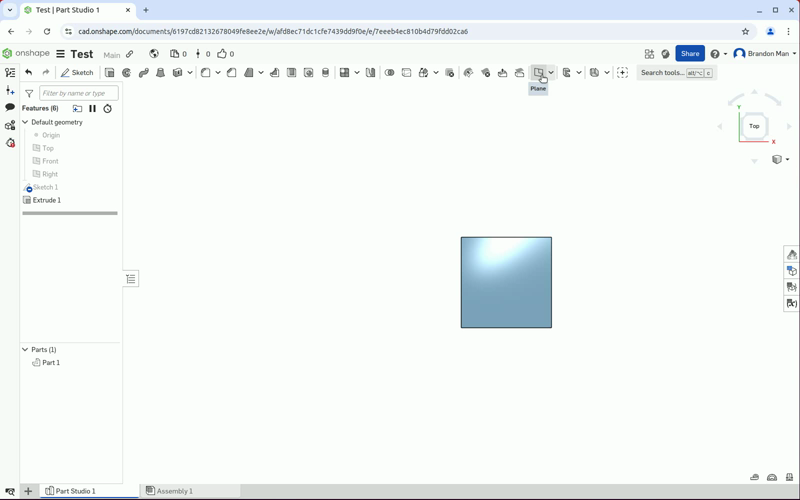
click(541, 75)
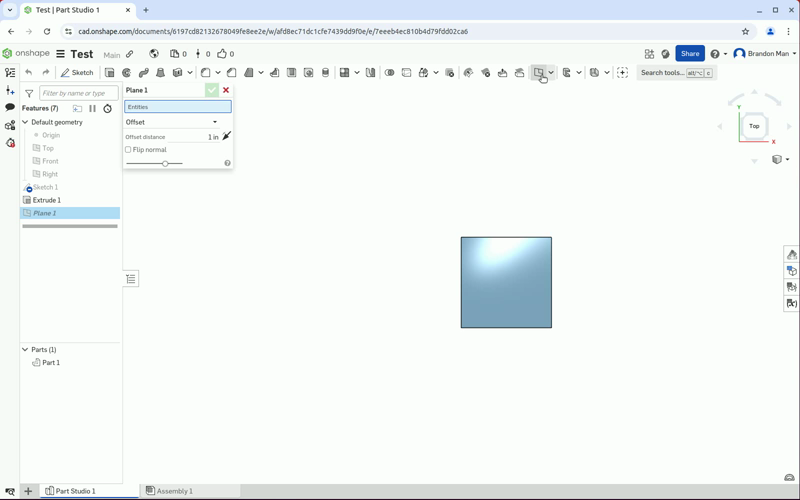
mouse_move(73, 150)
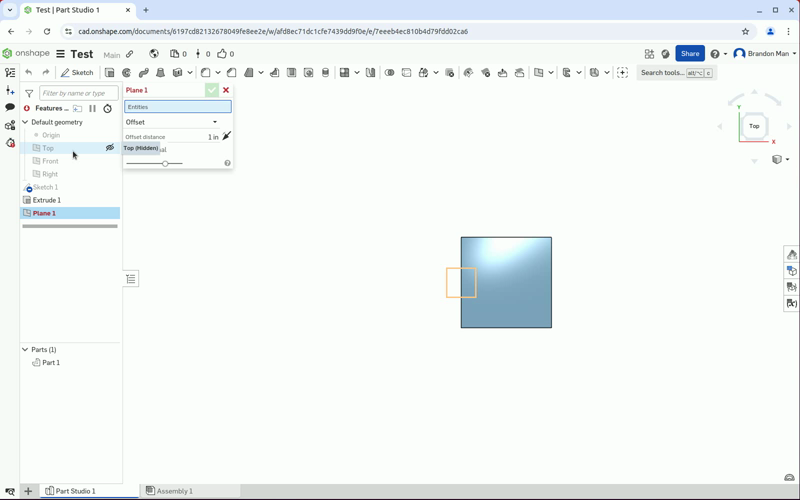
click(73, 150)
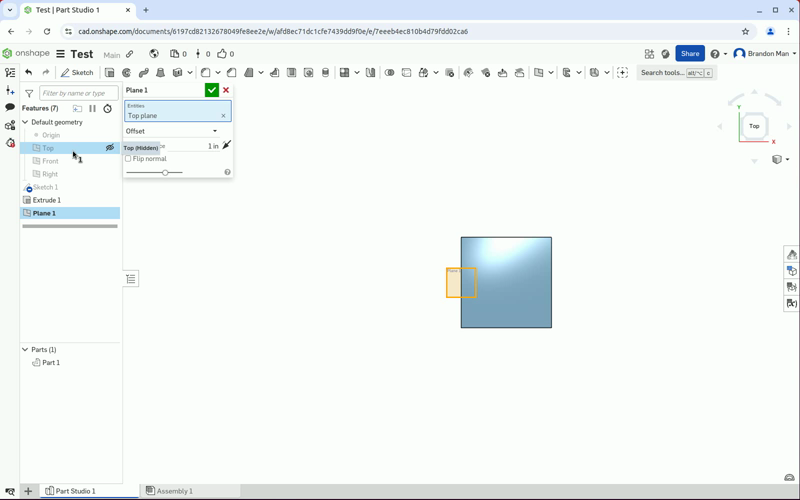
key(tab, 2)
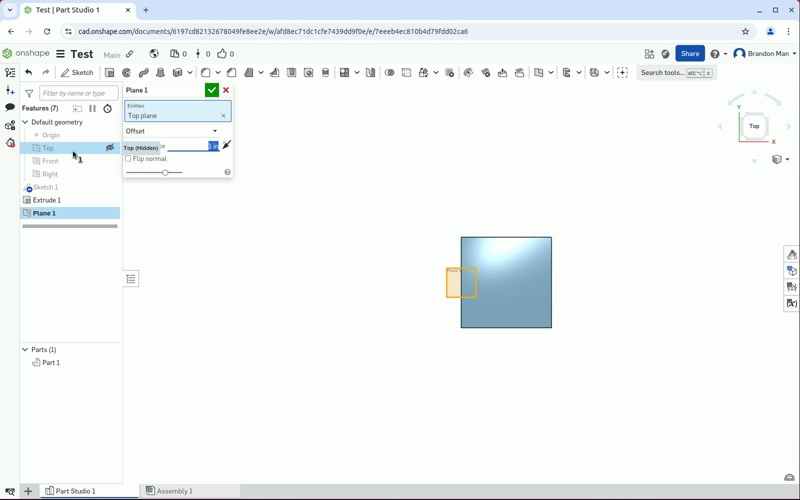
text(9.151)
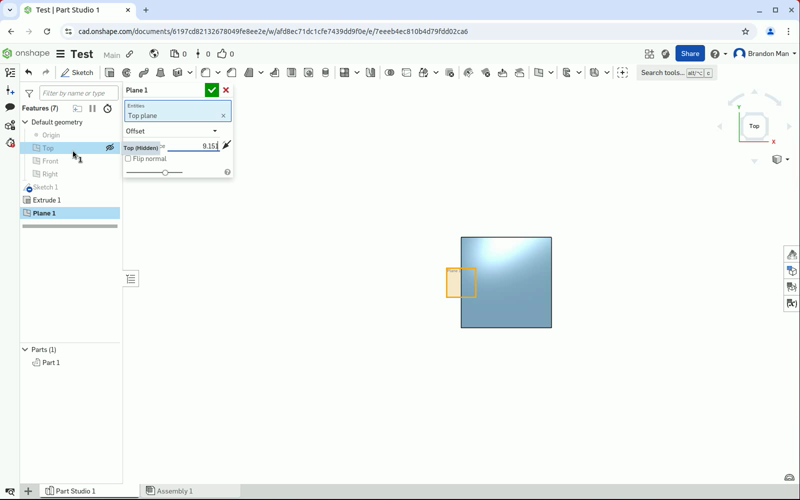
key(enter, 2)
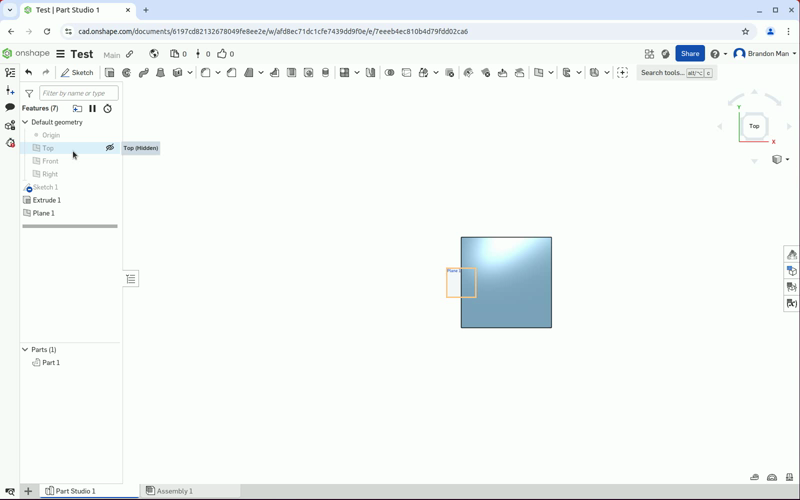
key(shift+s)
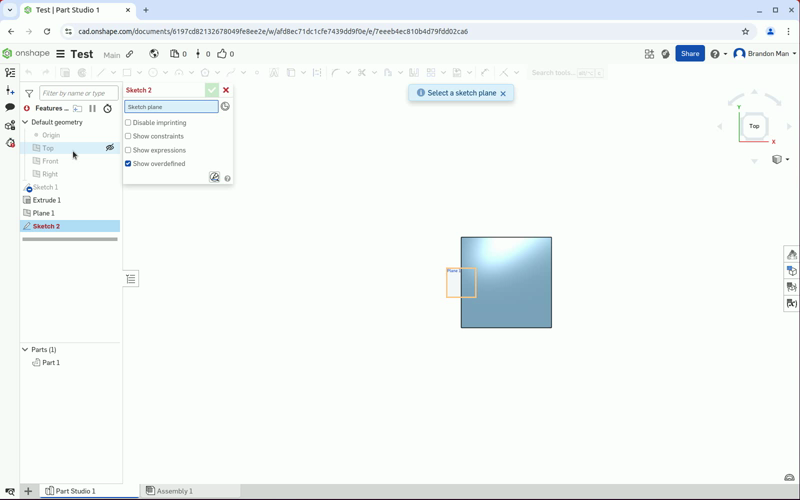
mouse_move(73, 215)
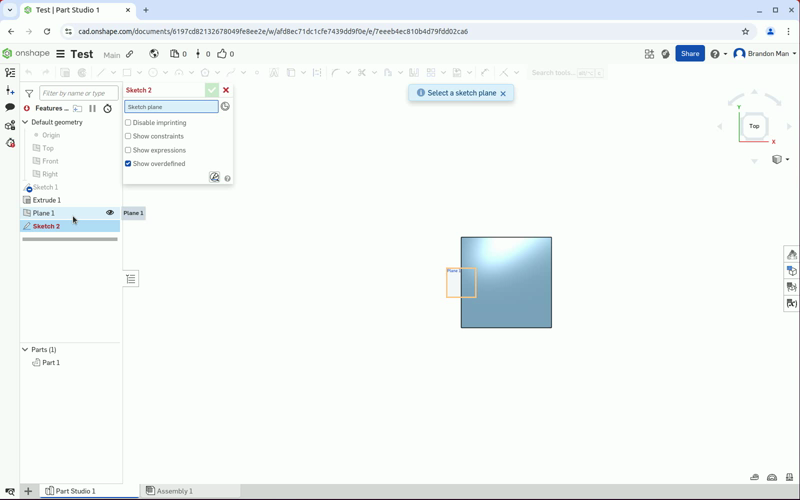
click(73, 215)
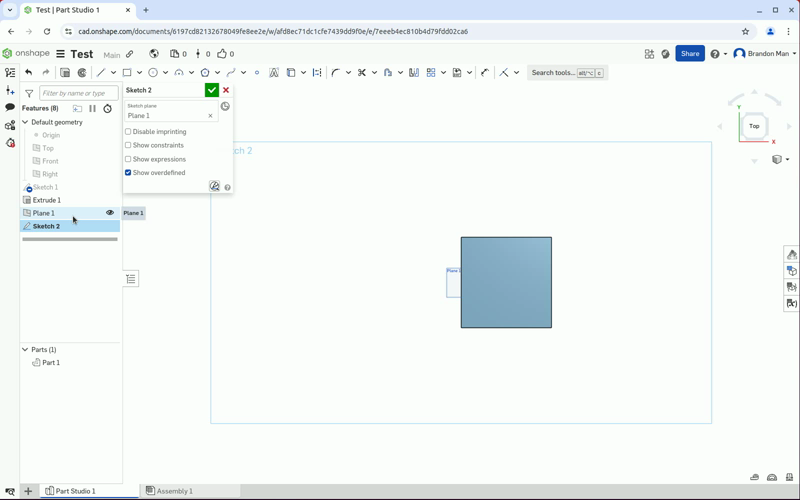
mouse_move(73, 352)
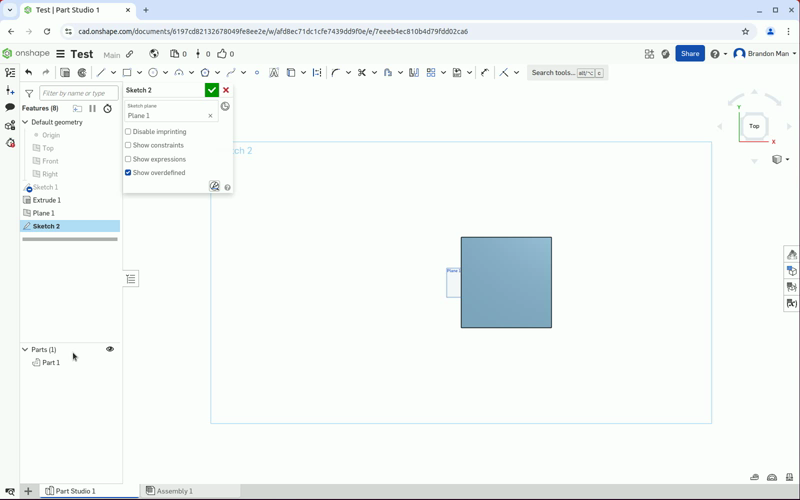
key(y)
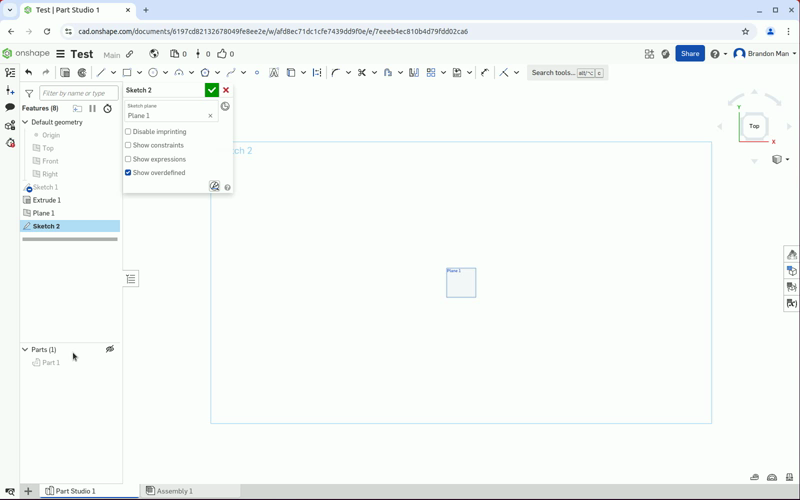
key(l)
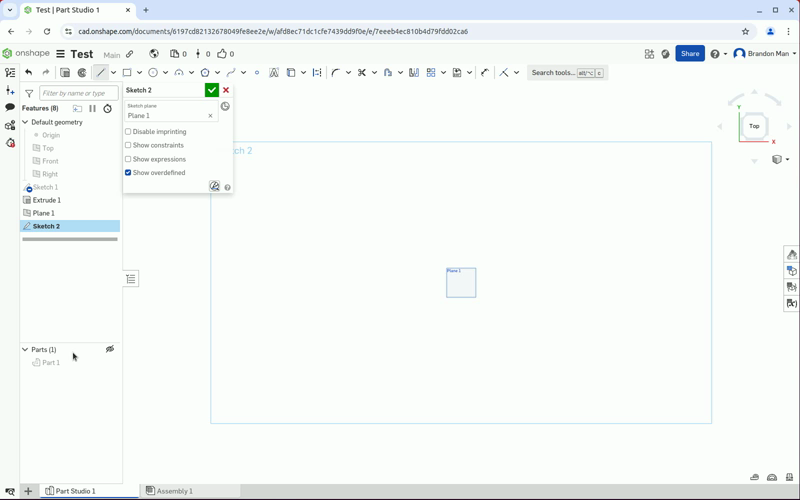
key_down(shift)
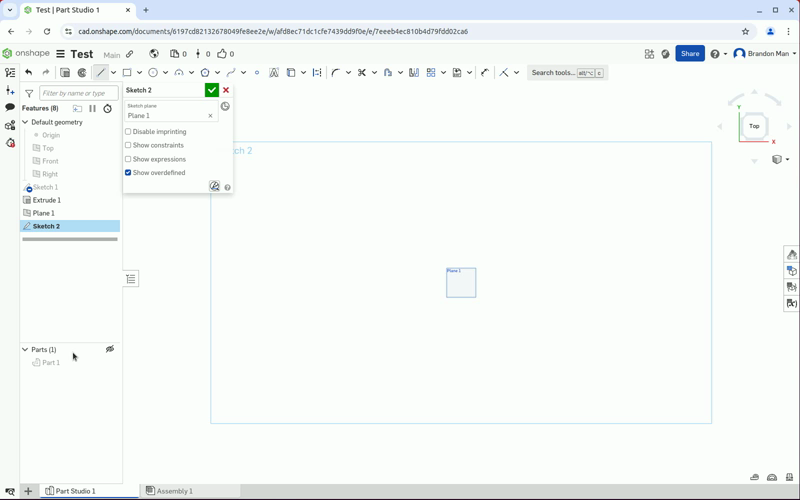
mouse_move(483, 305)
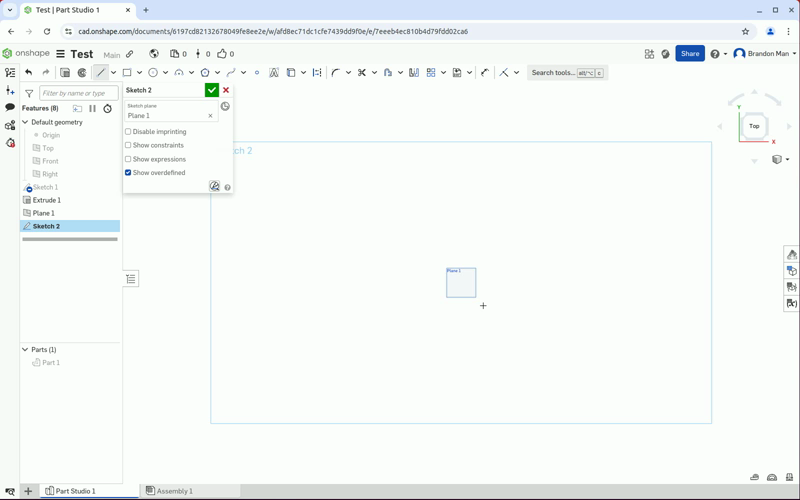
click(483, 305)
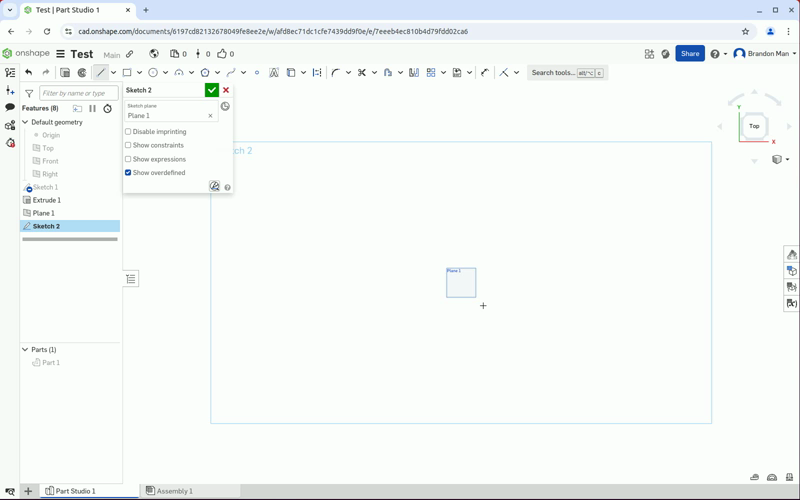
key_up(shift)
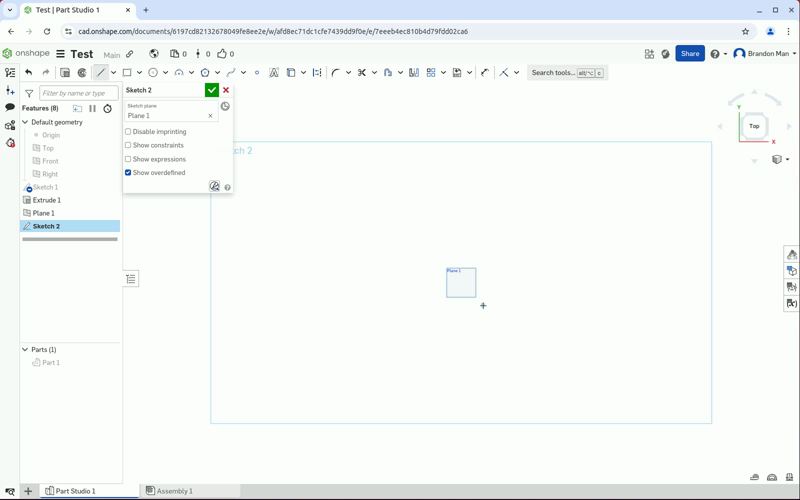
key_down(shift)
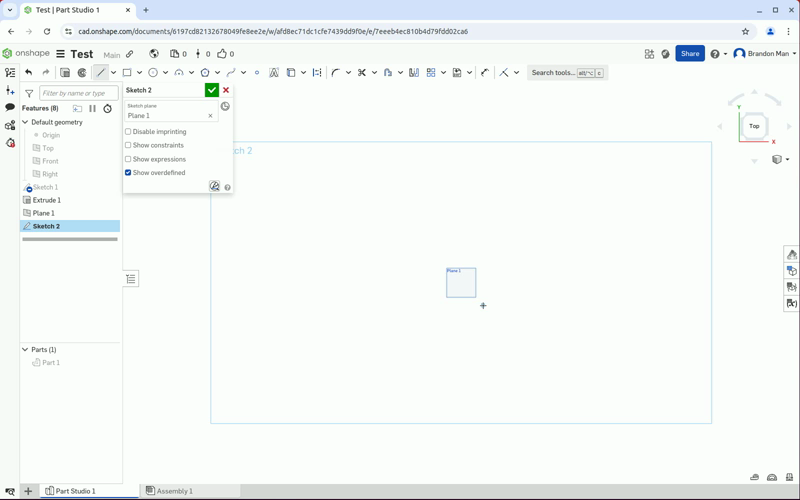
mouse_move(513, 305)
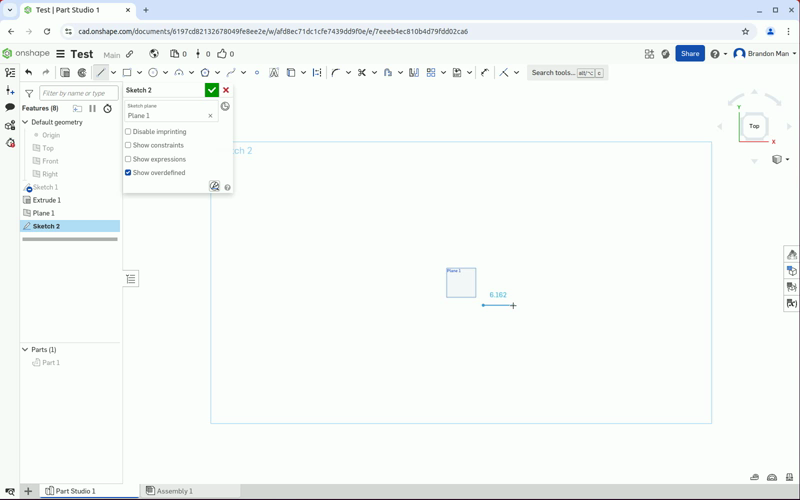
mouse_move(528, 305)
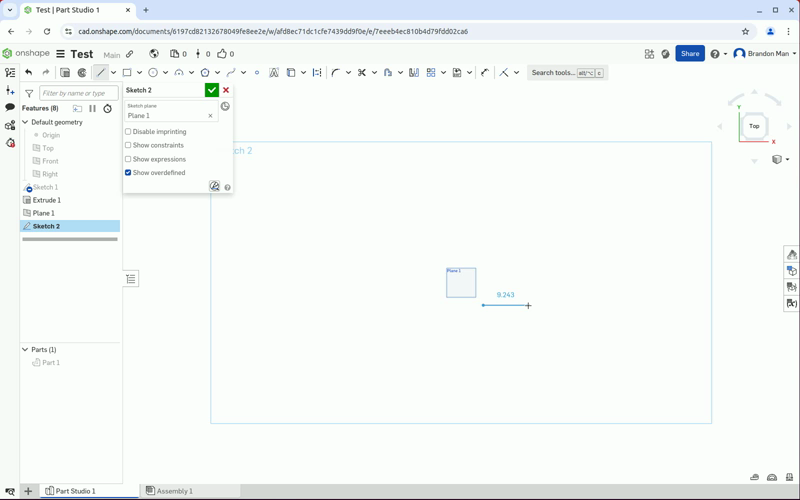
click(528, 305)
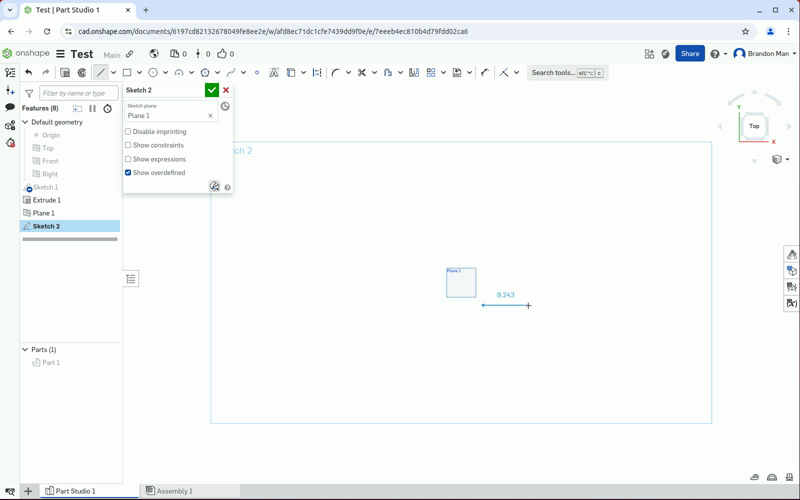
key_up(shift)
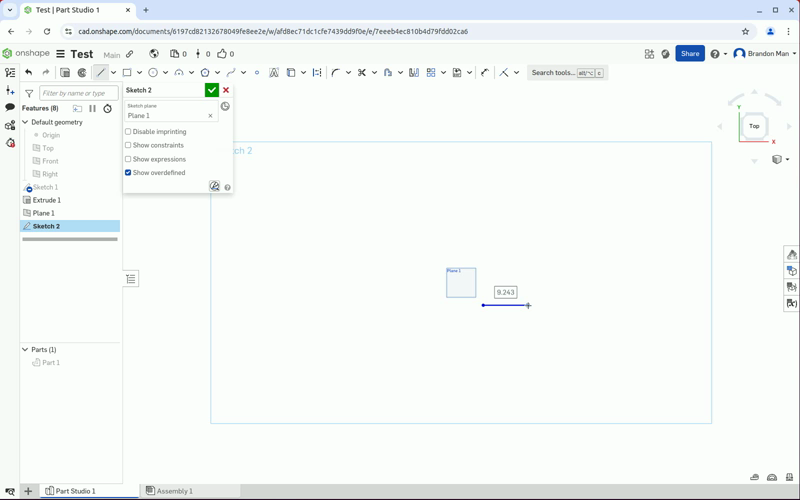
key_down(shift)
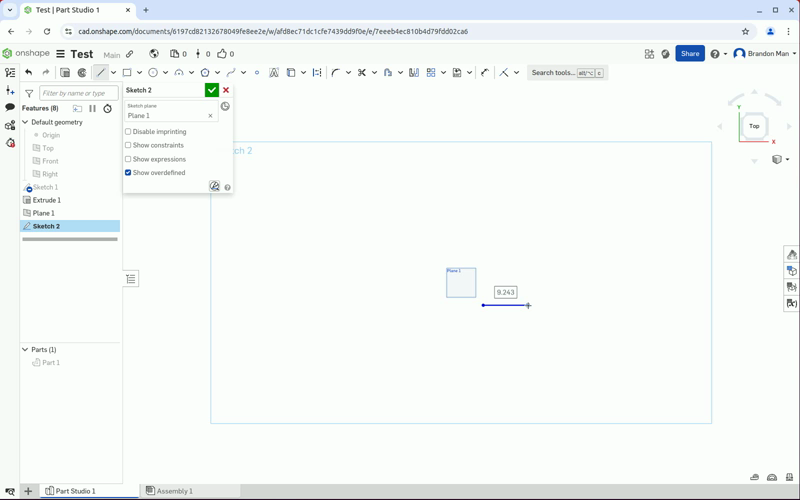
mouse_move(558, 305)
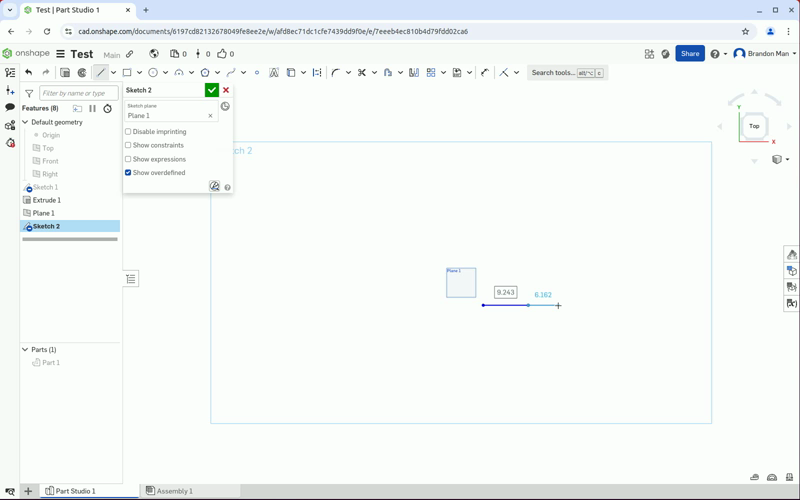
mouse_move(528, 259)
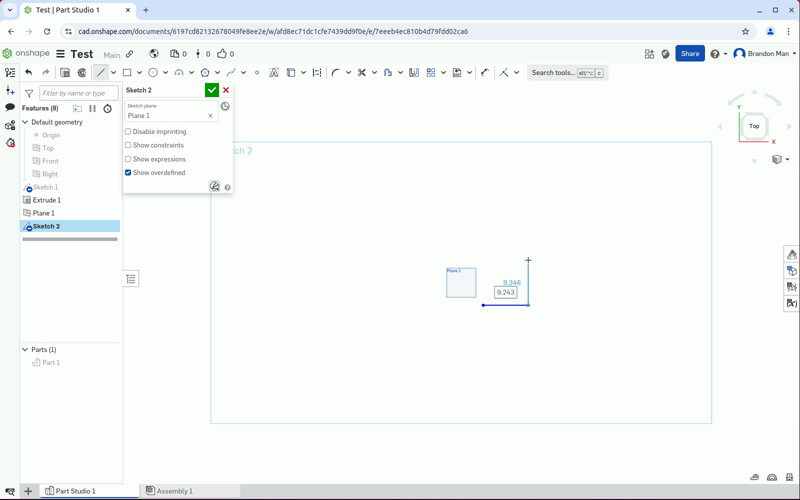
click(528, 259)
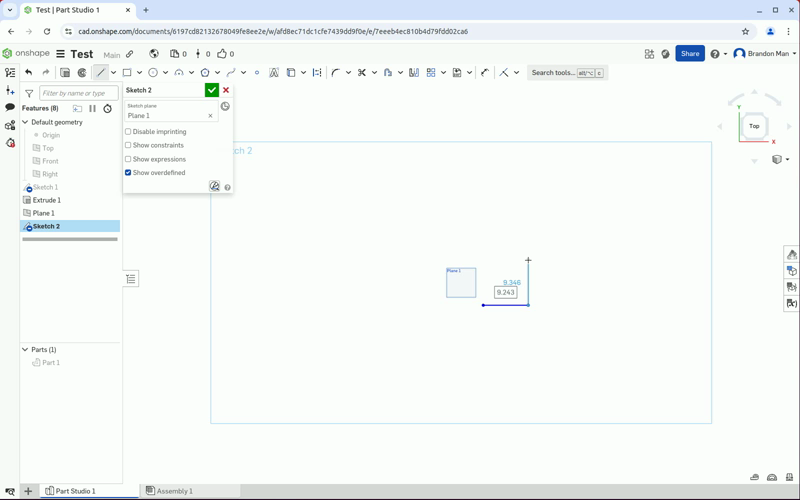
key_up(shift)
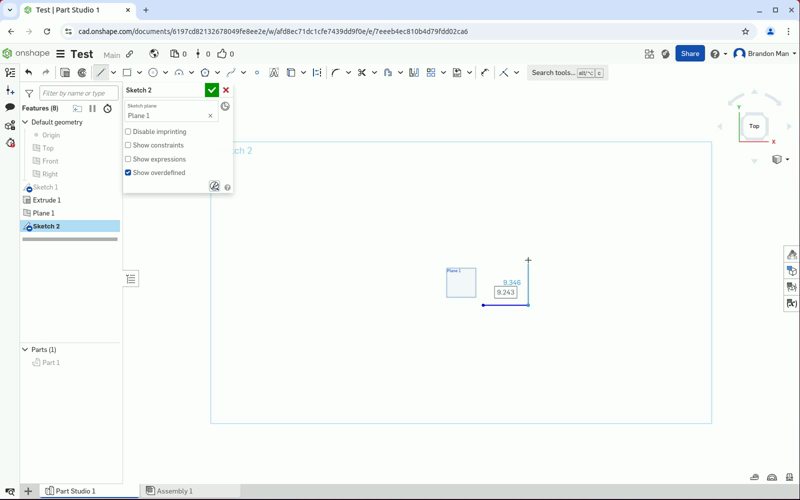
key_down(shift)
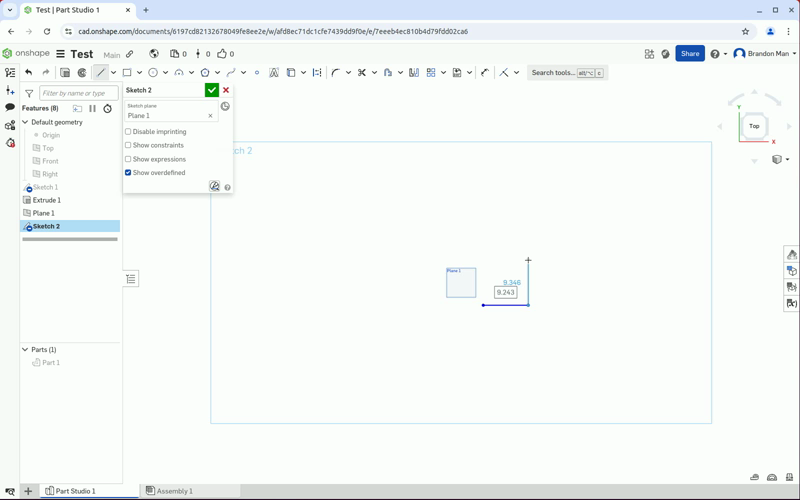
mouse_move(558, 259)
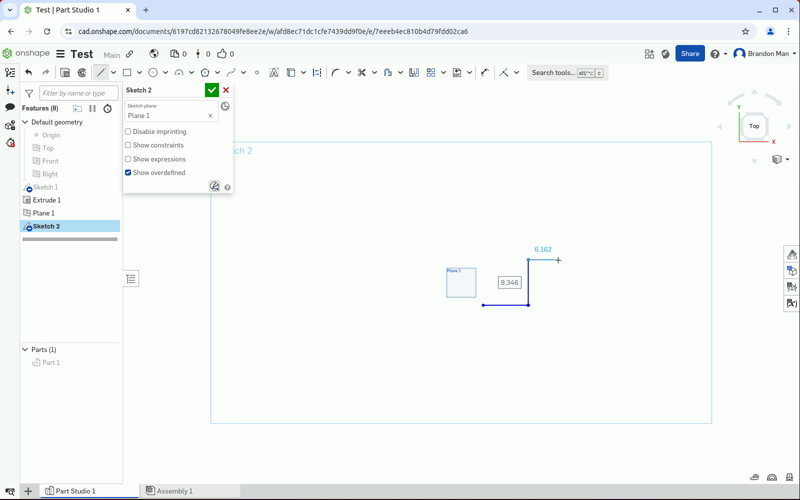
mouse_move(483, 259)
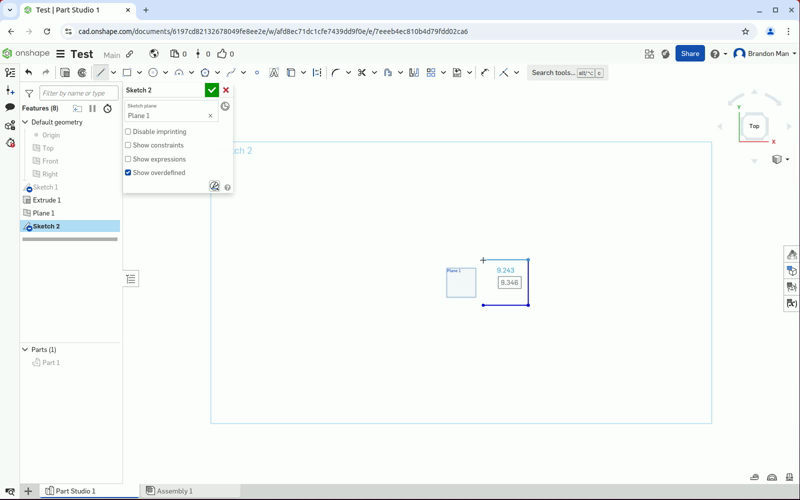
click(483, 259)
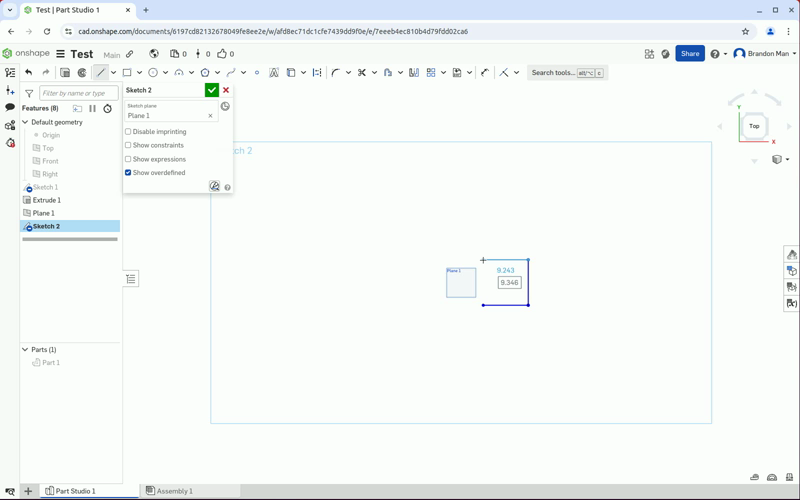
key_up(shift)
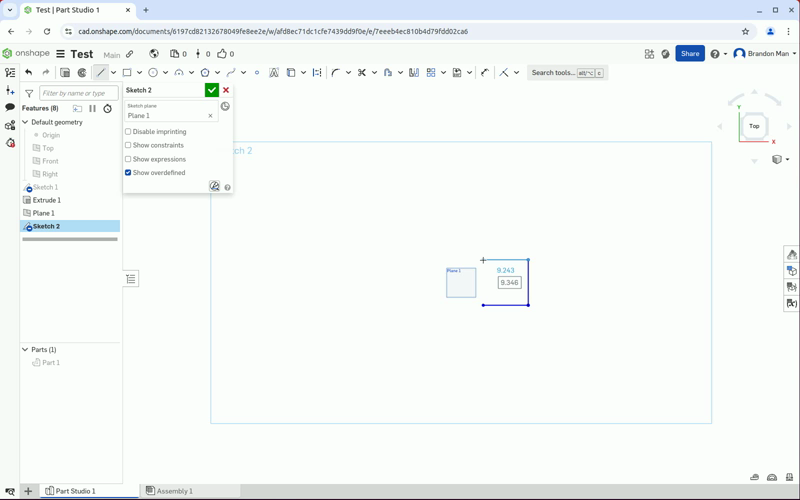
mouse_move(513, 259)
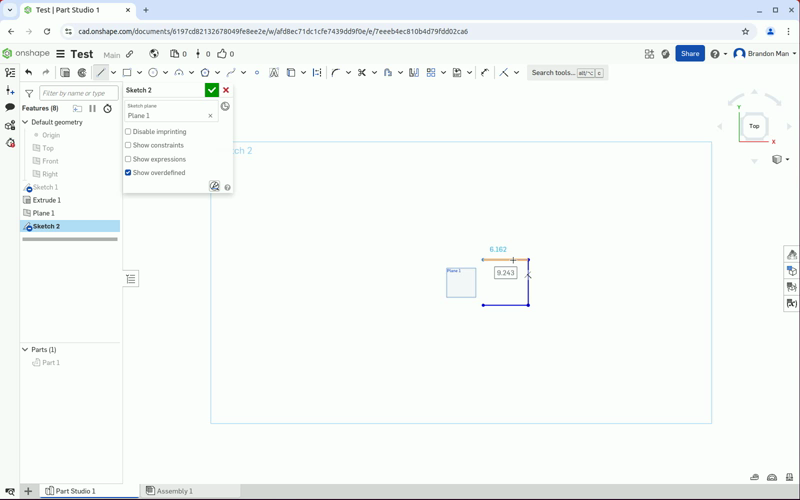
key_down(shift)
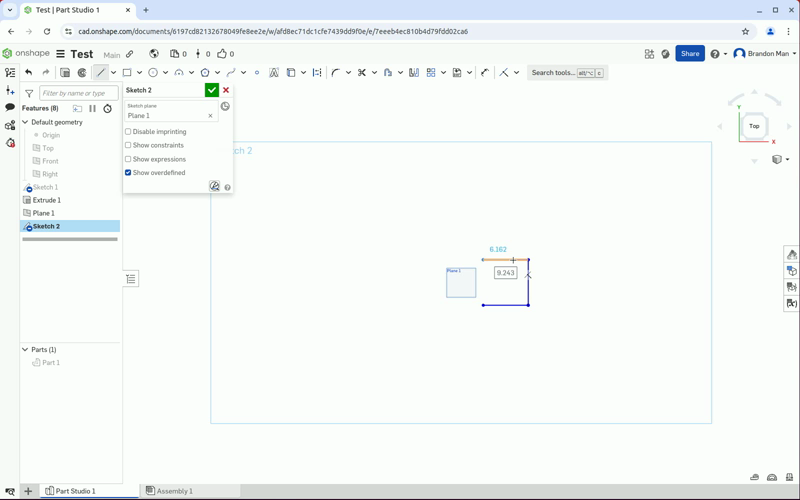
mouse_move(483, 305)
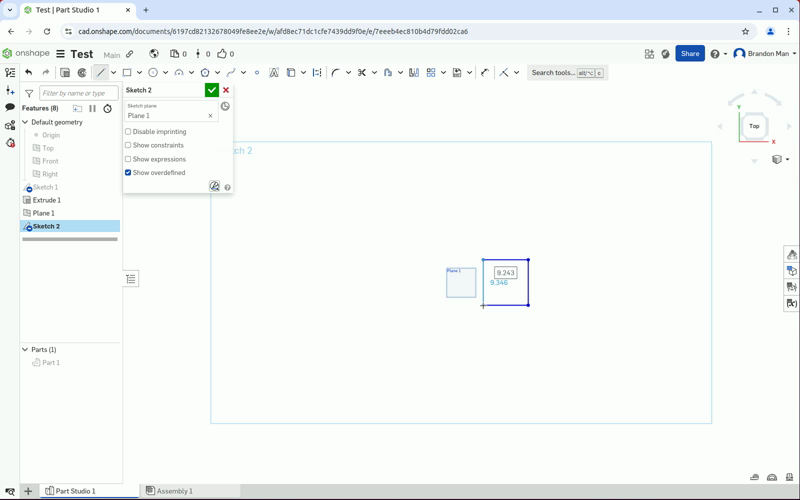
key_up(shift)
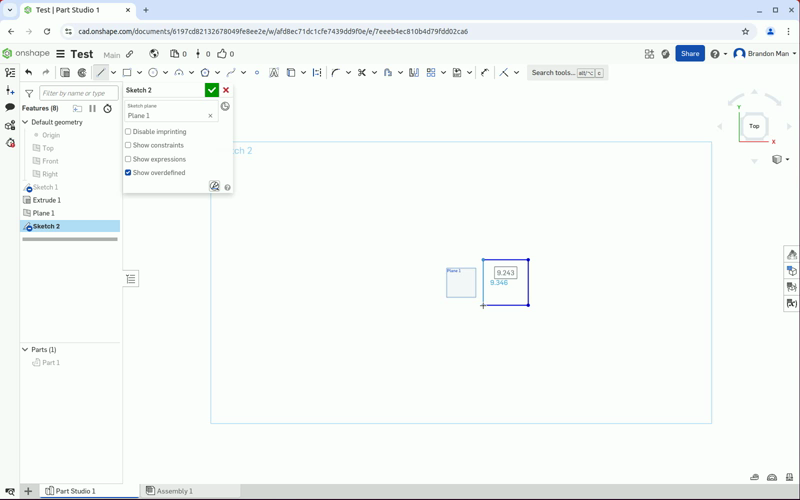
click(483, 305)
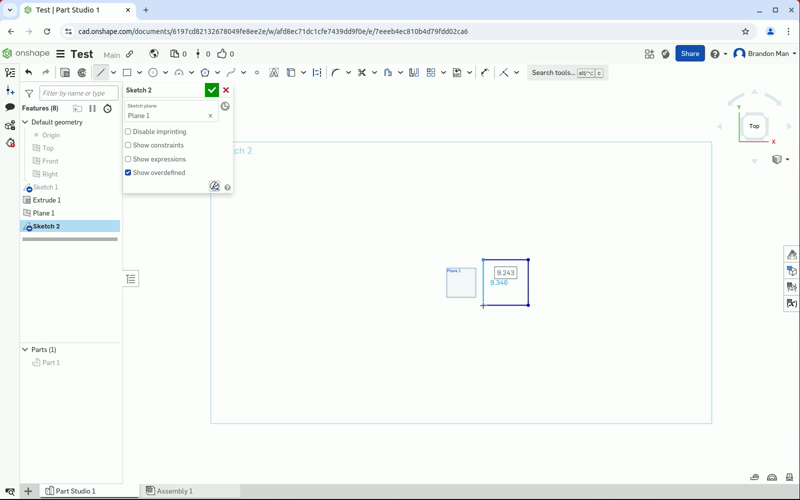
key(esc)
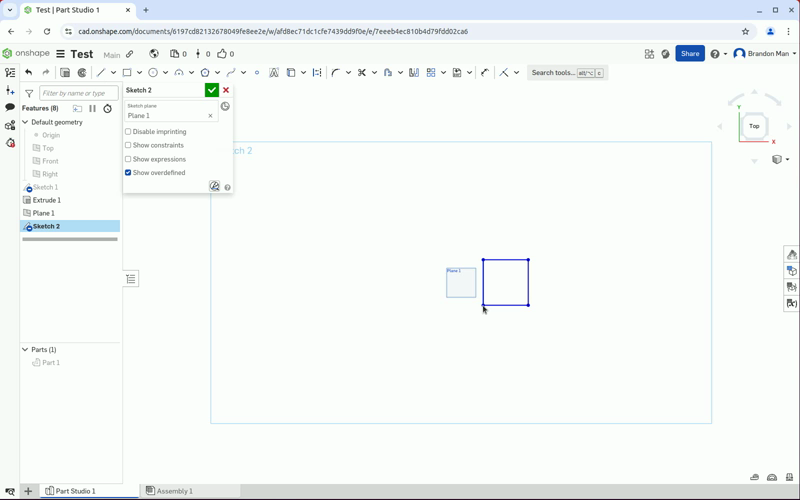
mouse_move(520, 277)
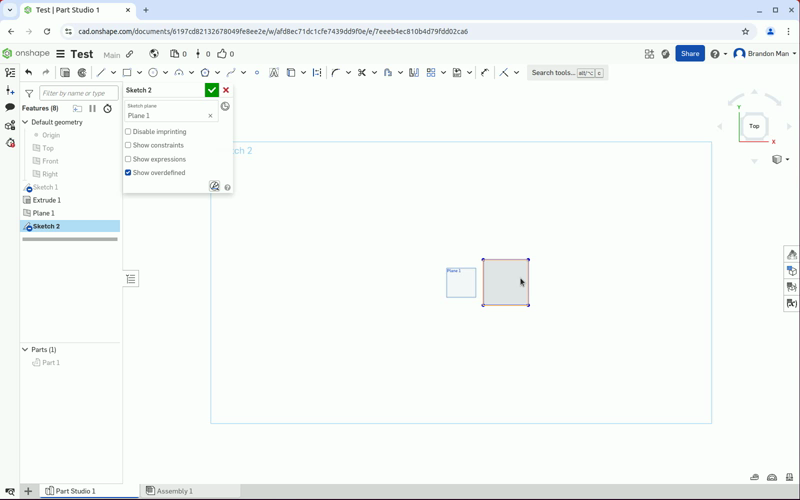
click(520, 277)
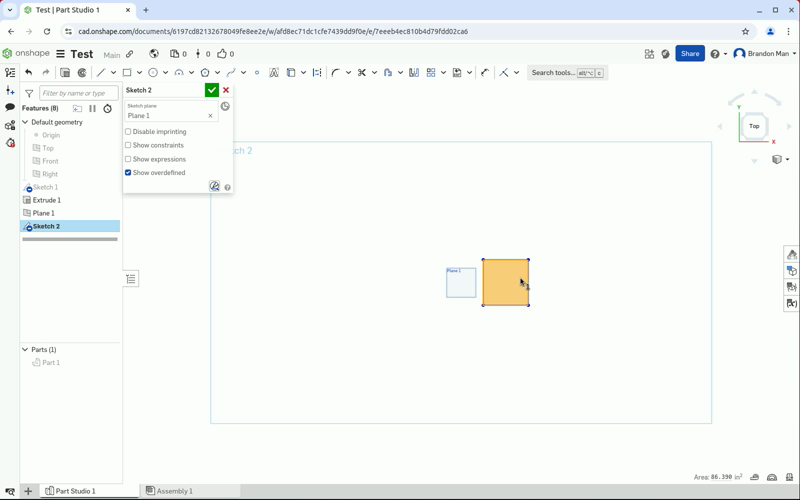
mouse_move(73, 352)
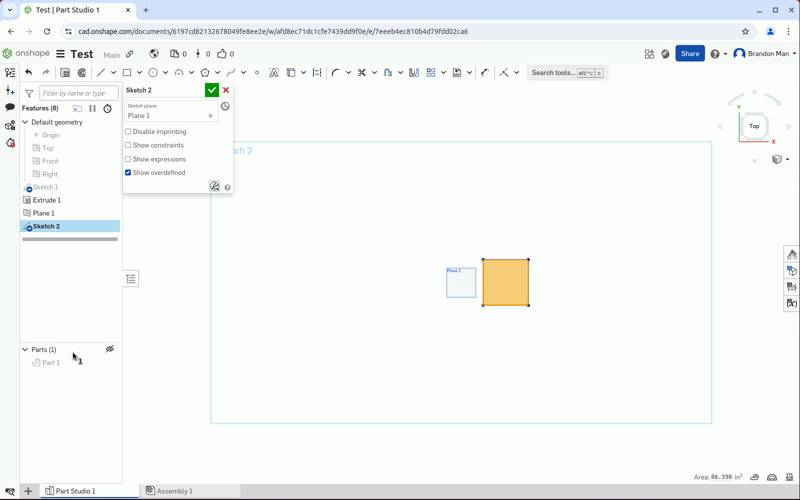
key(shift+y)
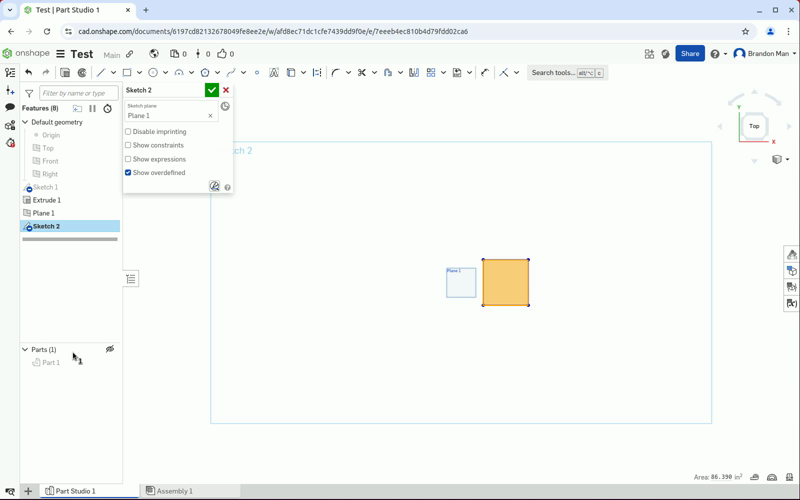
key(shift+e)
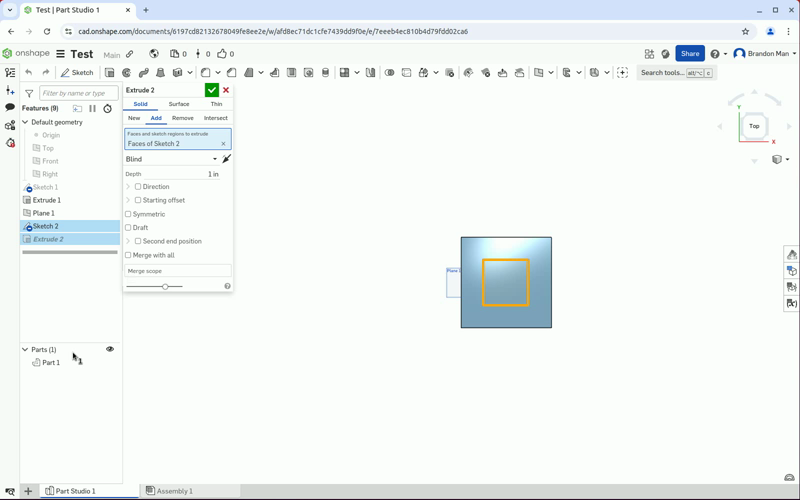
mouse_move(143, 106)
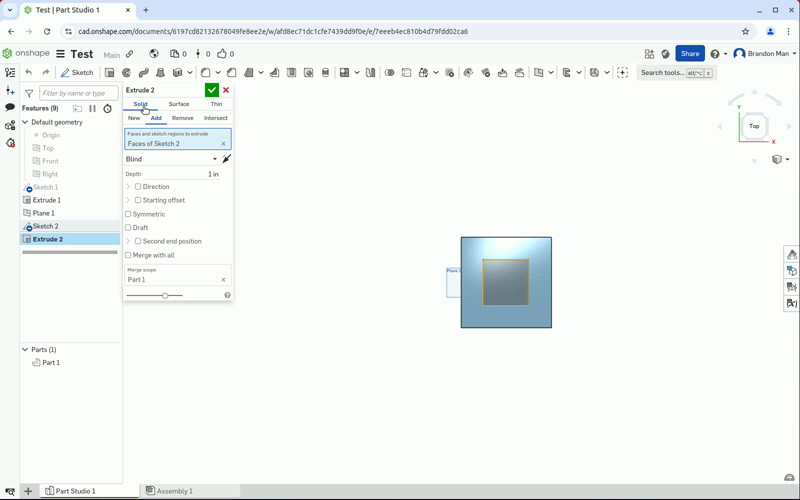
click(143, 106)
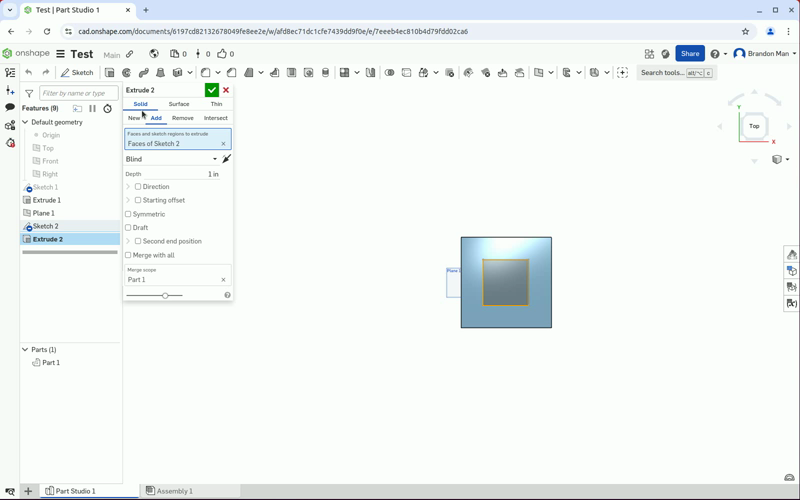
mouse_move(137, 120)
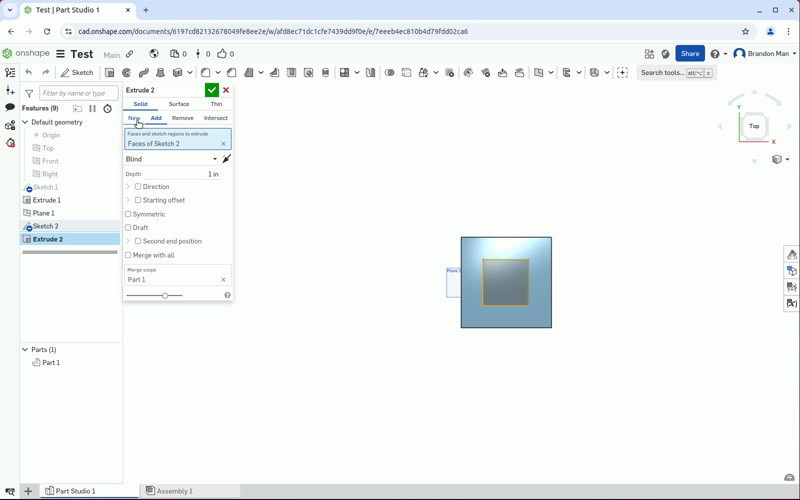
click(137, 120)
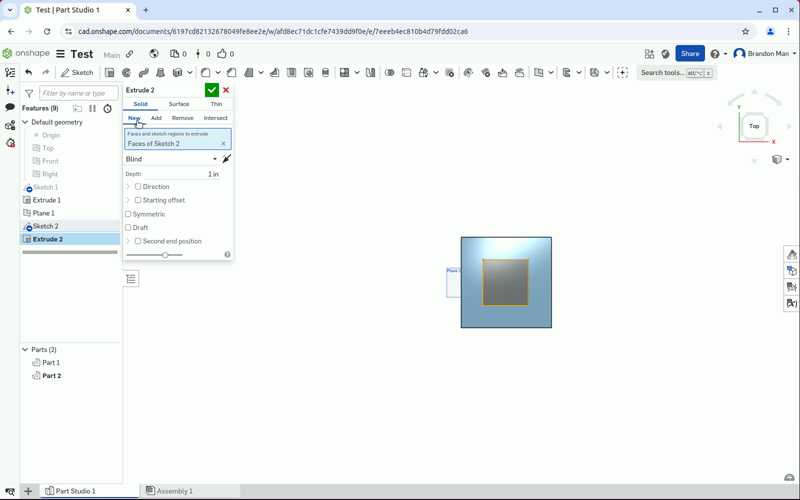
key(tab, 4)
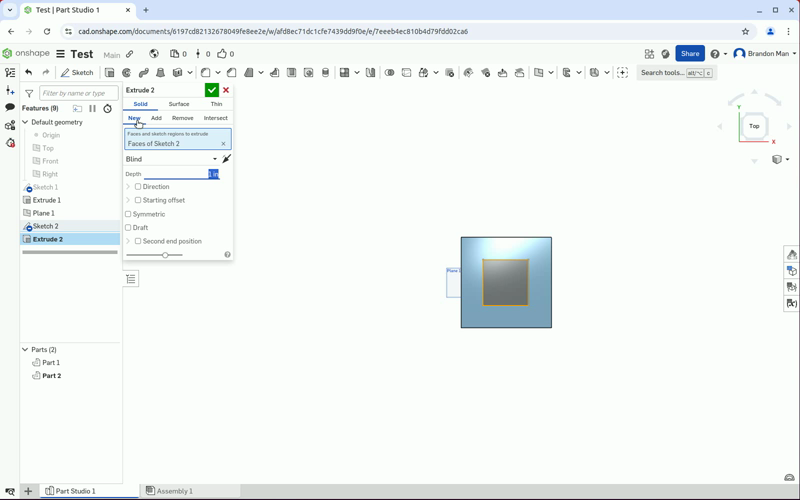
text(9.147)
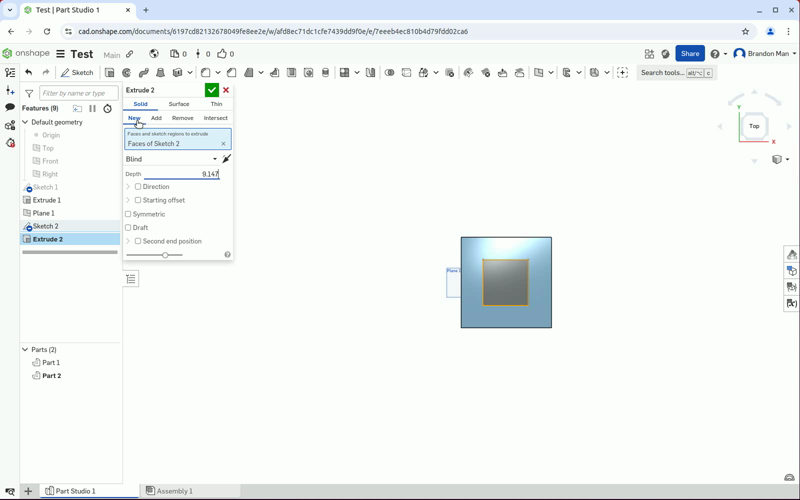
key(enter)
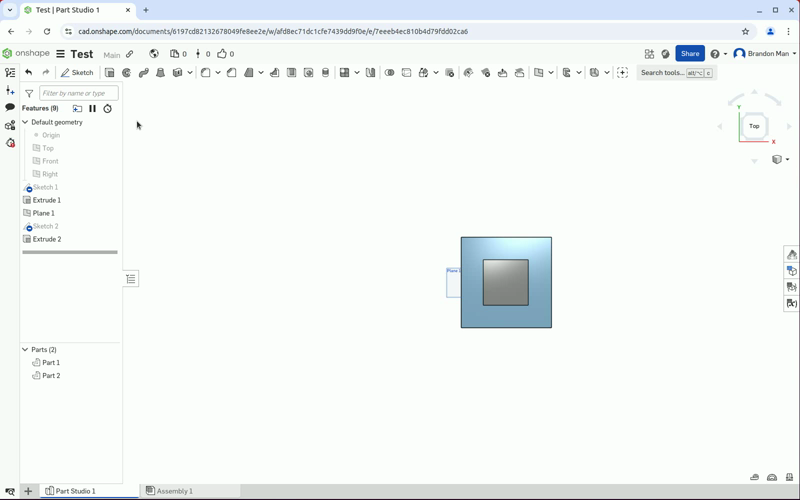
key(shift+h)
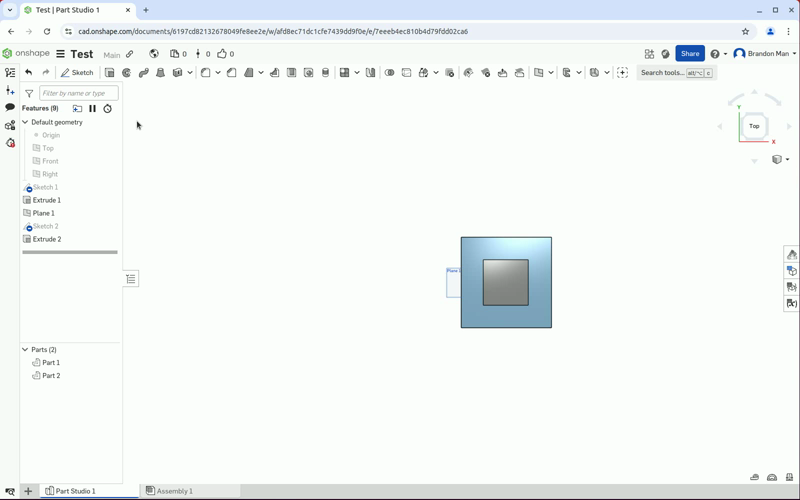
key(shift+h)
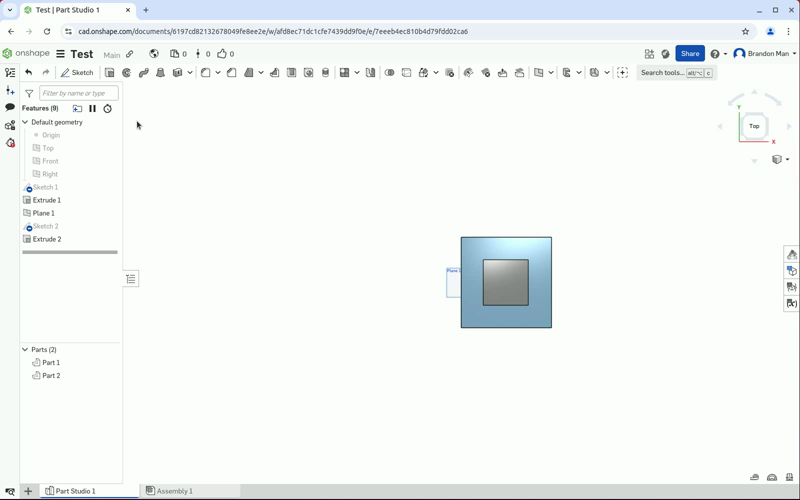
mouse_move(73, 189)
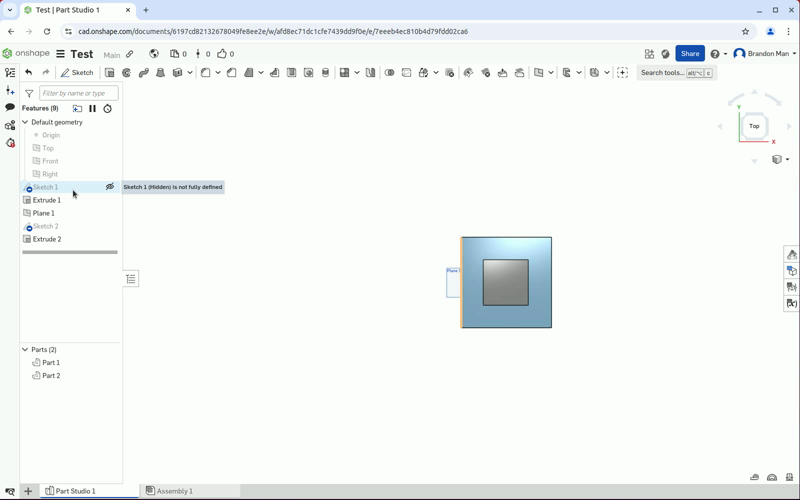
click(73, 189)
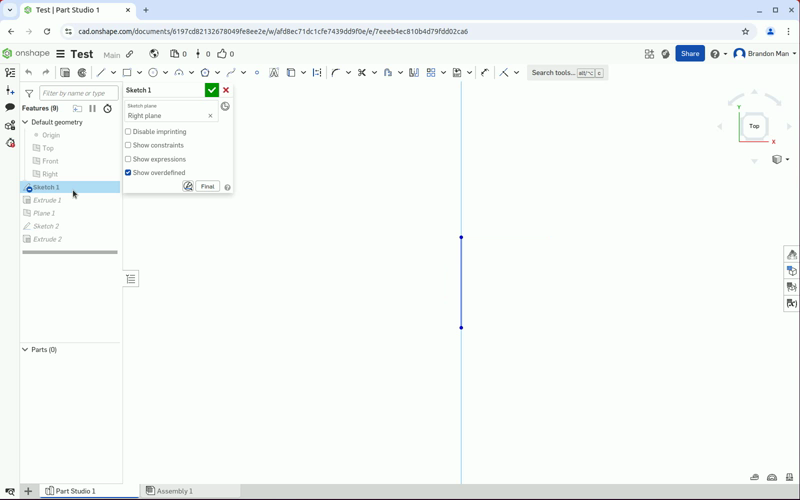
mouse_move(229, 92)
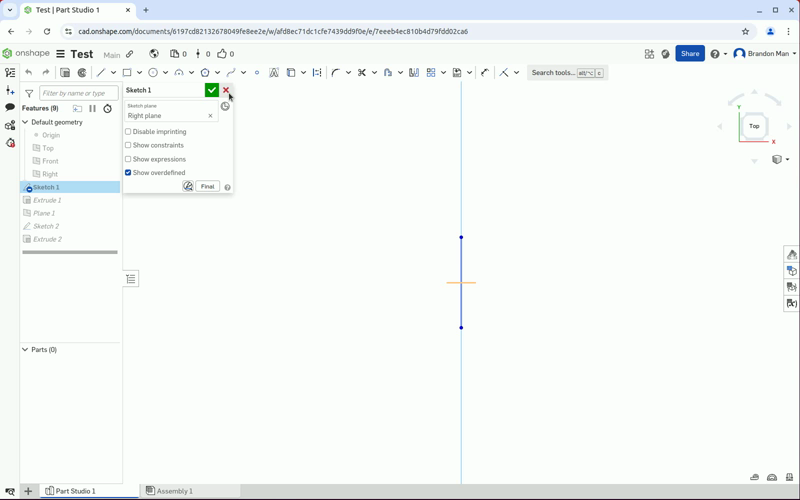
click(229, 92)
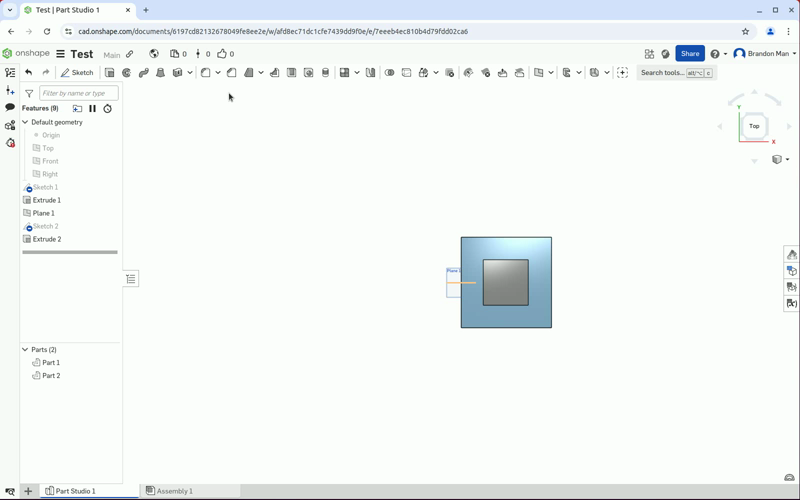
mouse_move(541, 75)
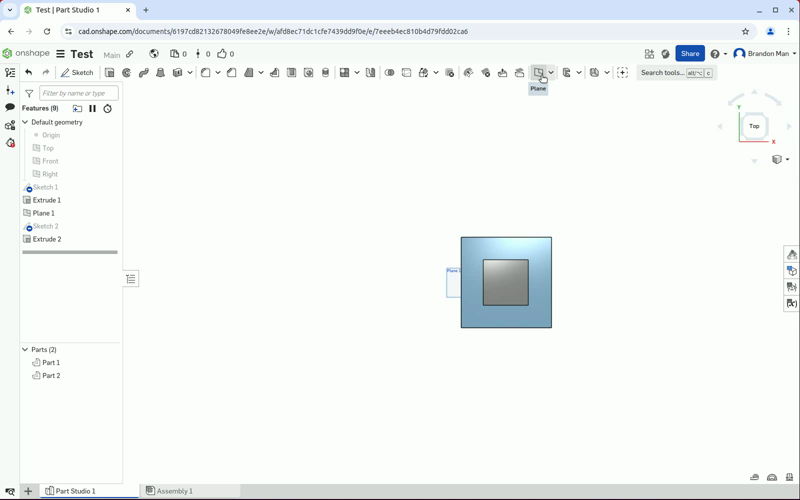
click(541, 75)
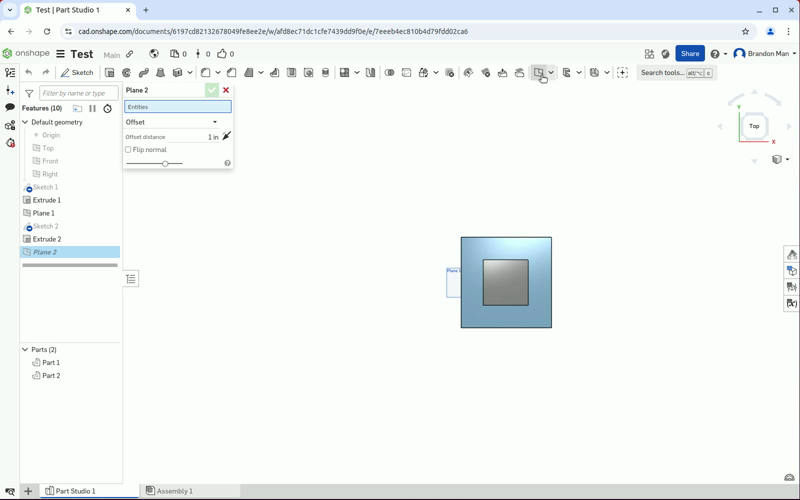
mouse_move(73, 150)
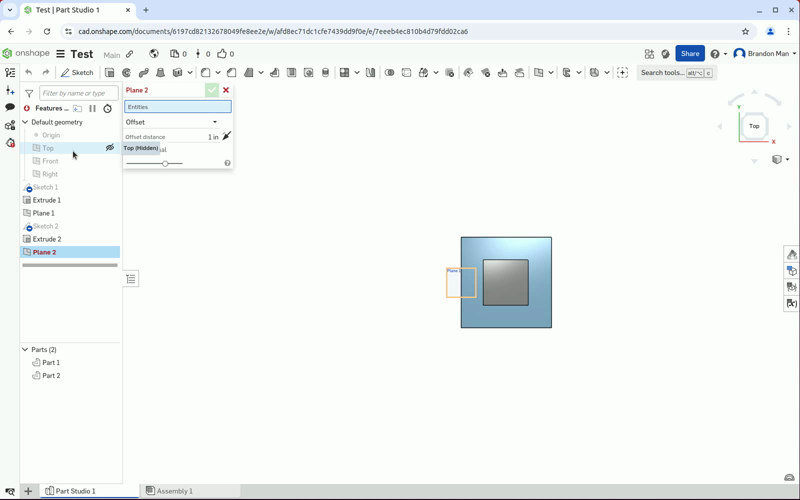
click(73, 150)
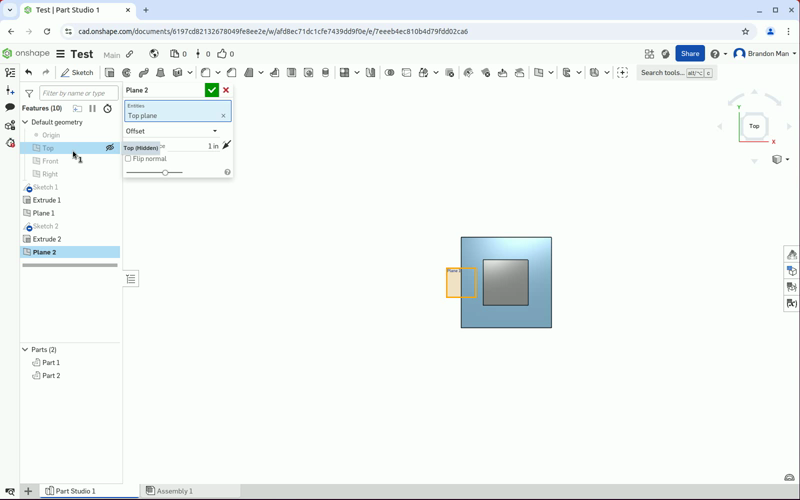
key(tab, 2)
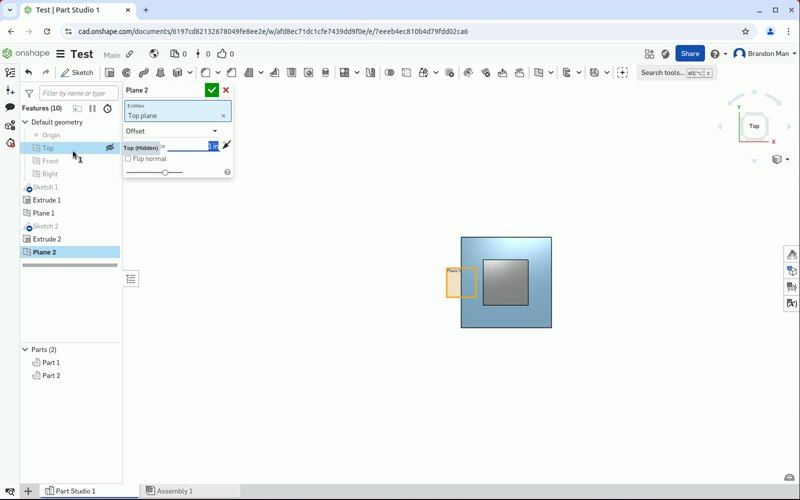
text(18.548)
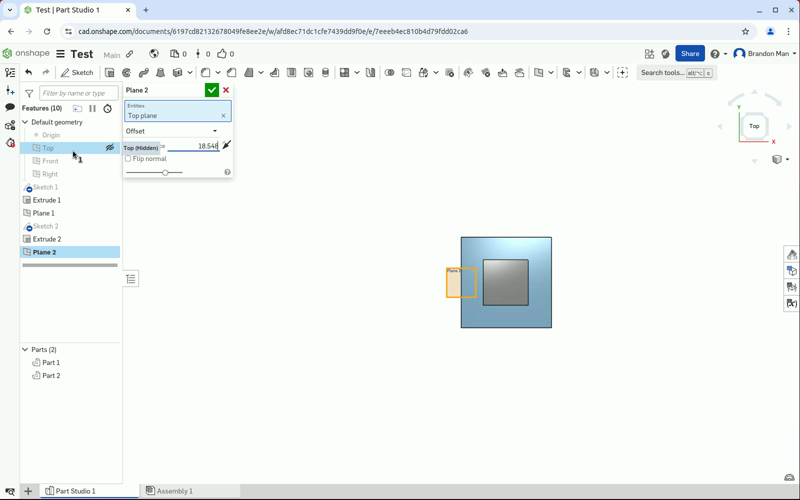
key(enter, 2)
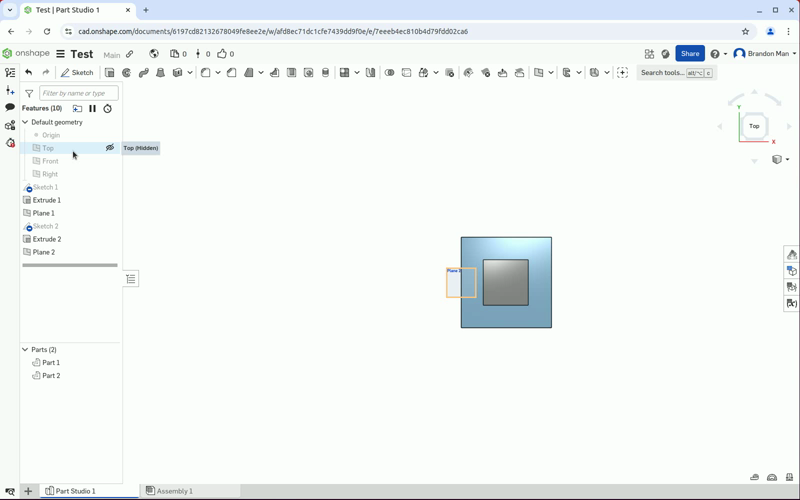
key(shift+s)
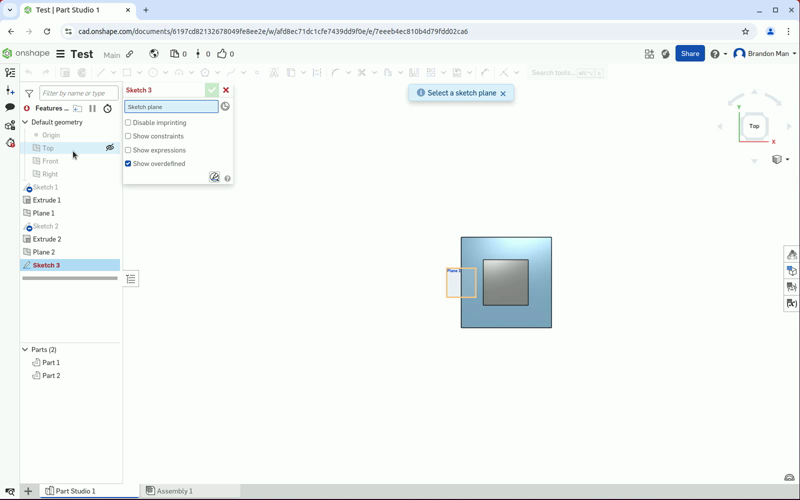
mouse_move(73, 254)
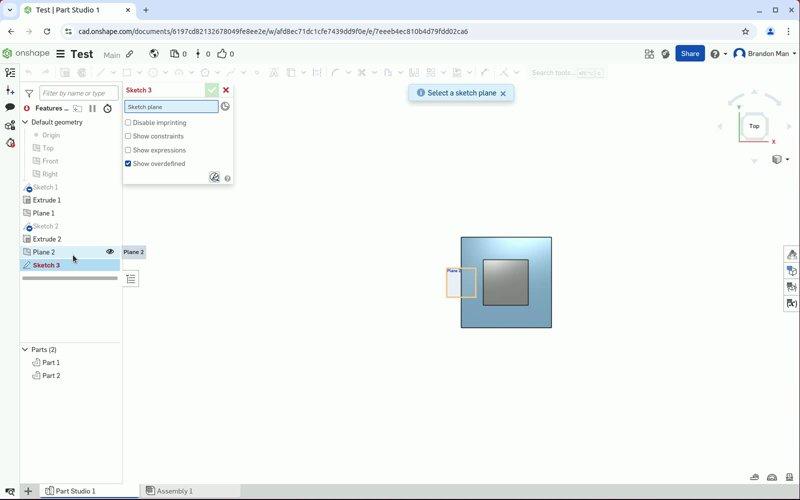
click(73, 254)
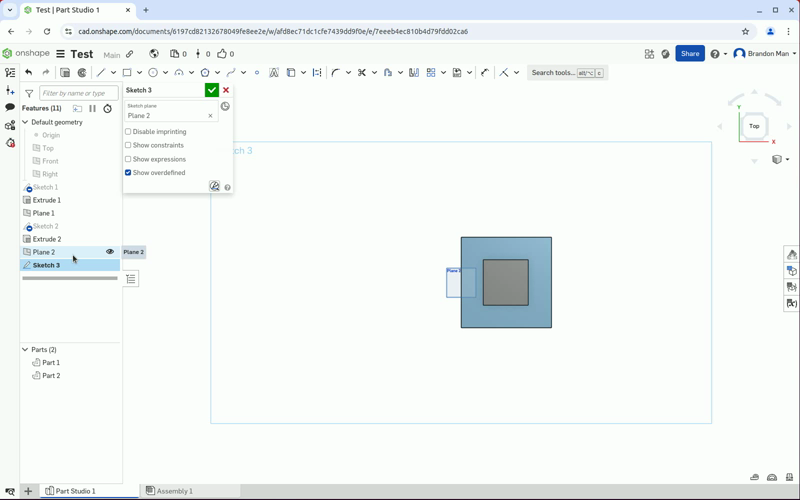
mouse_move(73, 352)
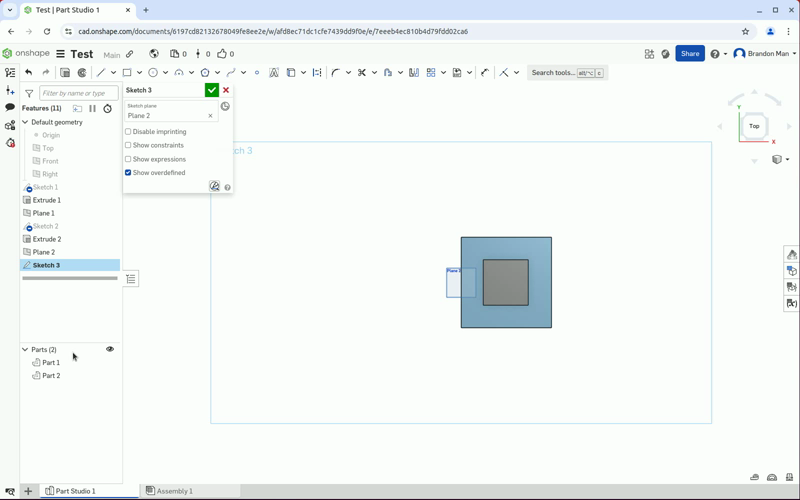
key(y)
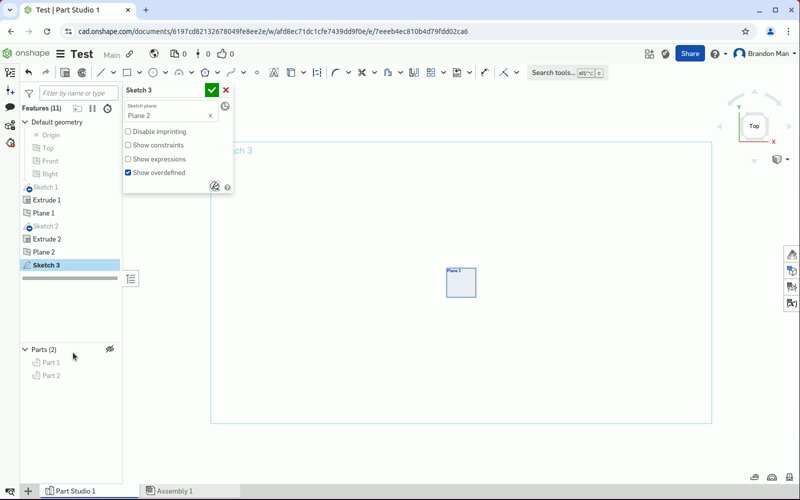
key(l)
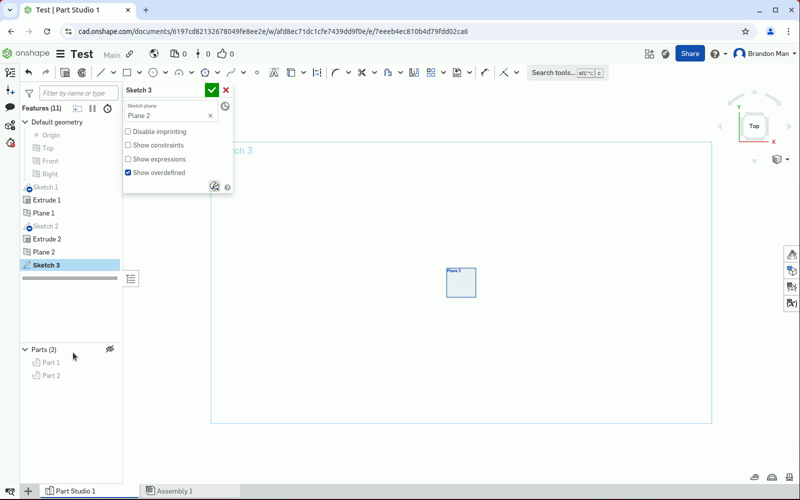
key_down(shift)
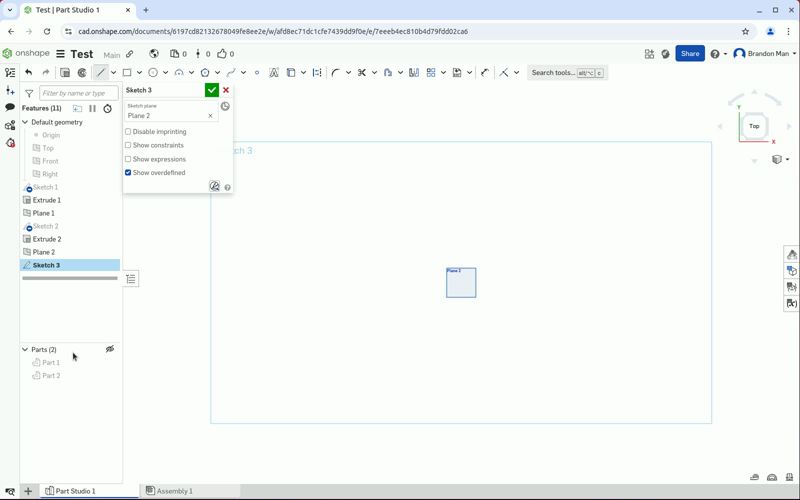
mouse_move(494, 294)
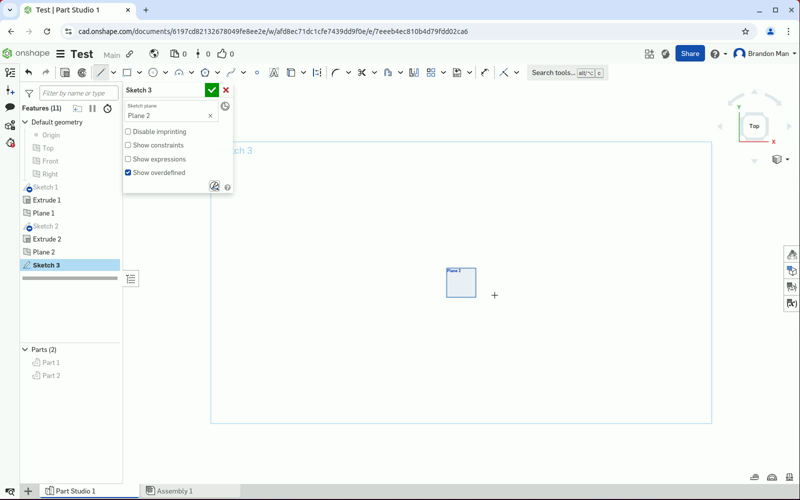
click(494, 294)
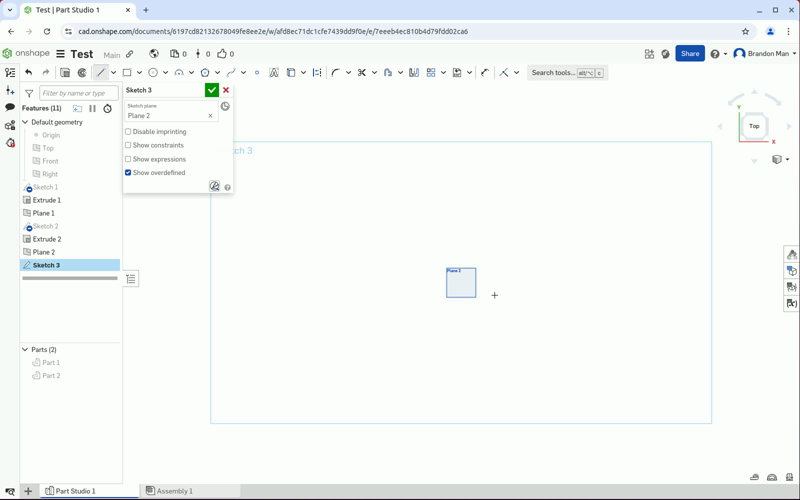
key_up(shift)
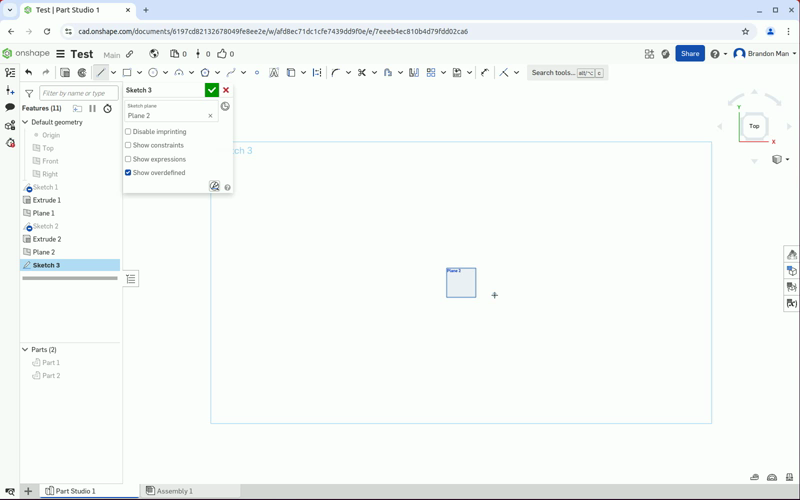
key_down(shift)
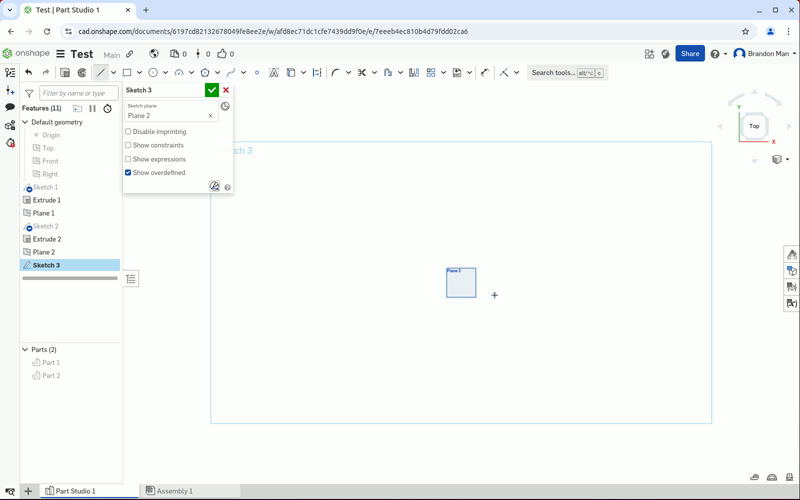
mouse_move(524, 294)
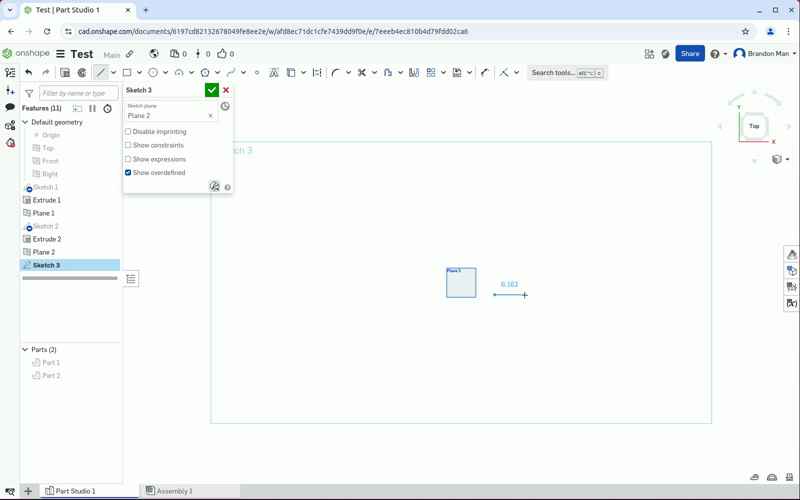
mouse_move(518, 294)
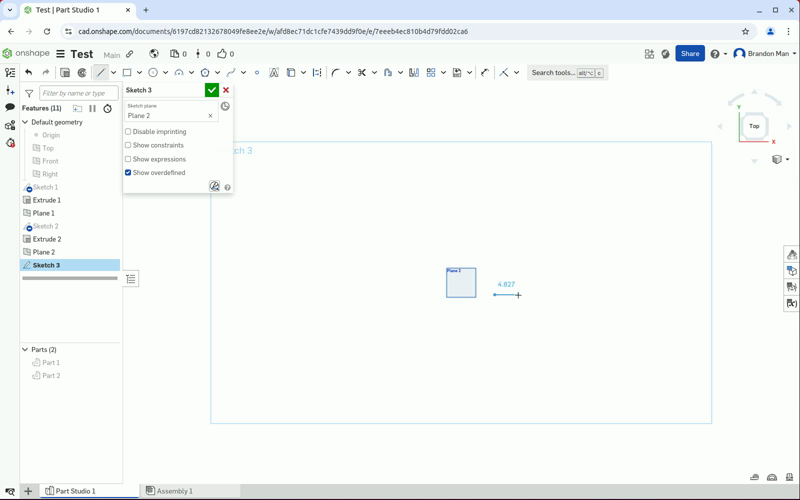
click(518, 294)
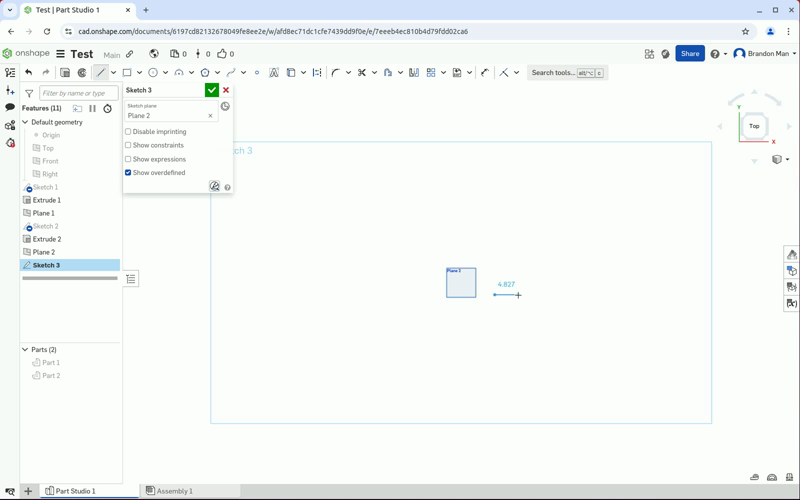
key_up(shift)
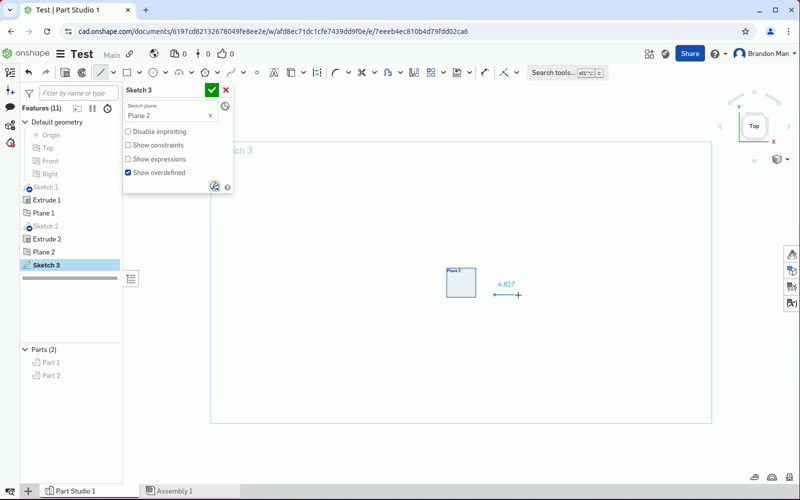
key_down(shift)
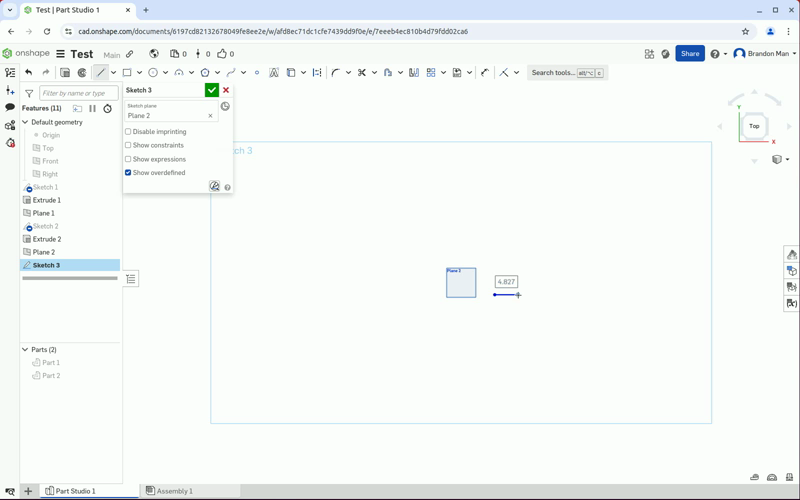
mouse_move(548, 294)
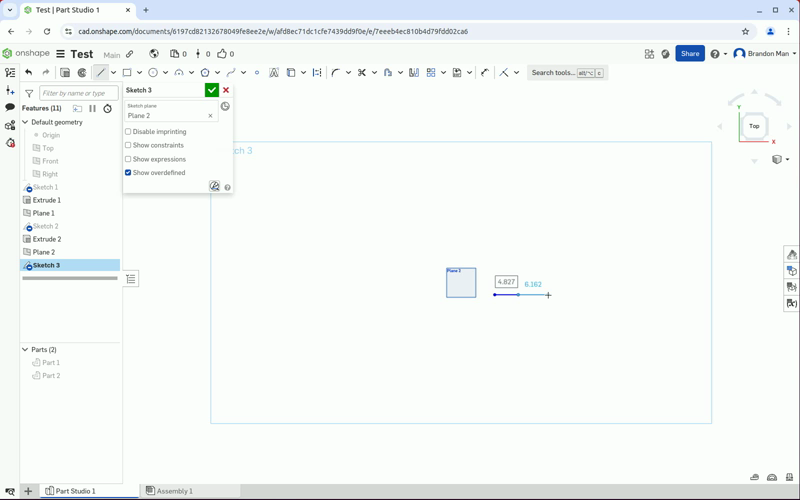
mouse_move(518, 271)
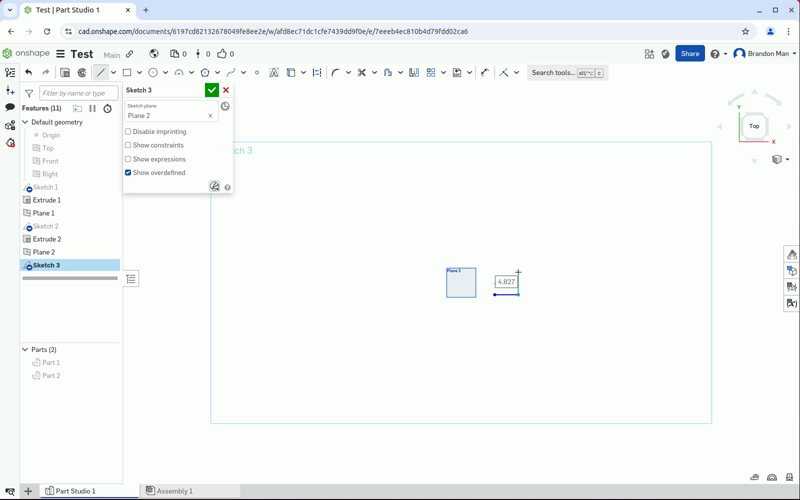
click(518, 271)
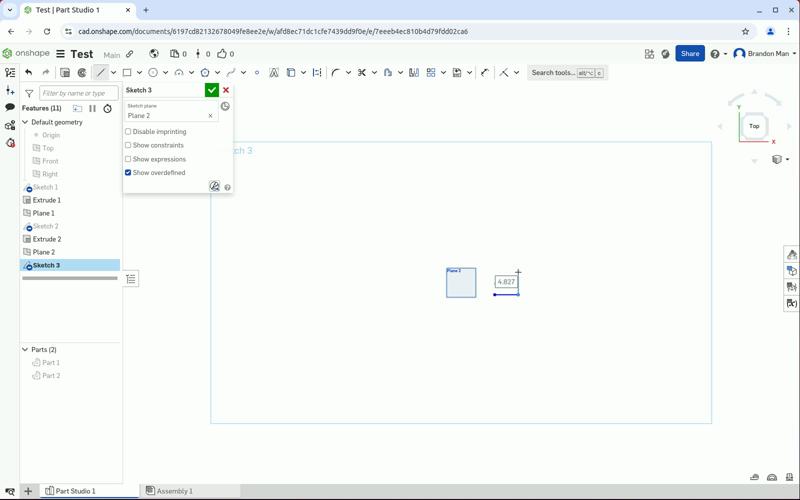
key_up(shift)
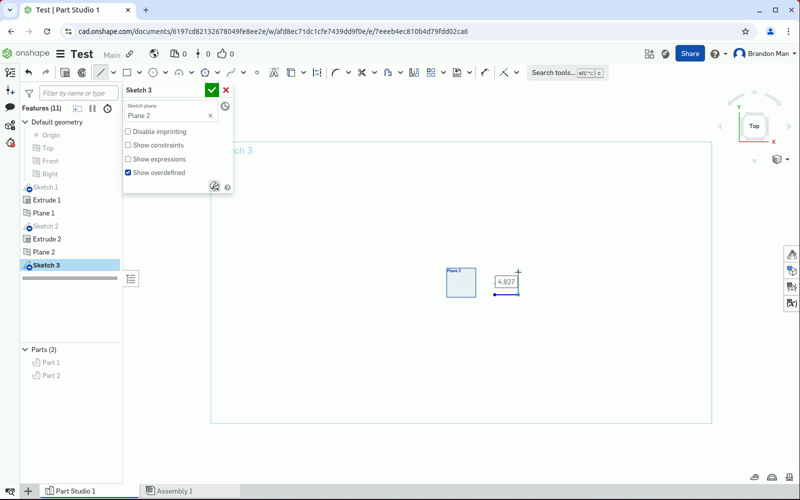
key_down(shift)
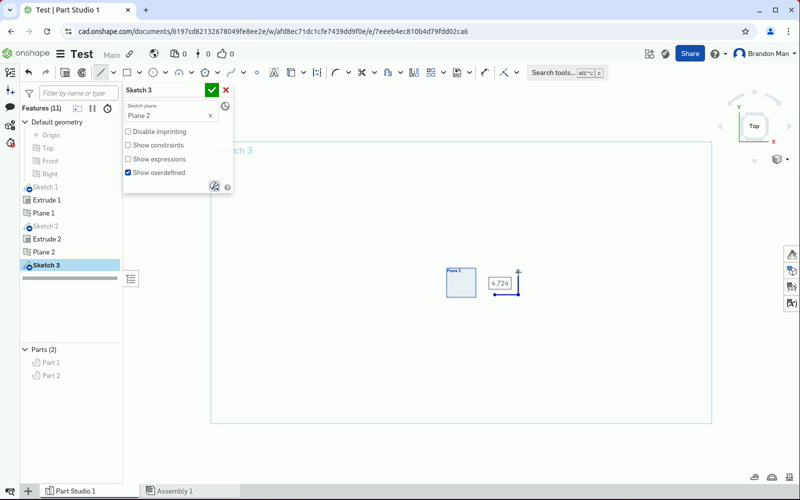
mouse_move(548, 271)
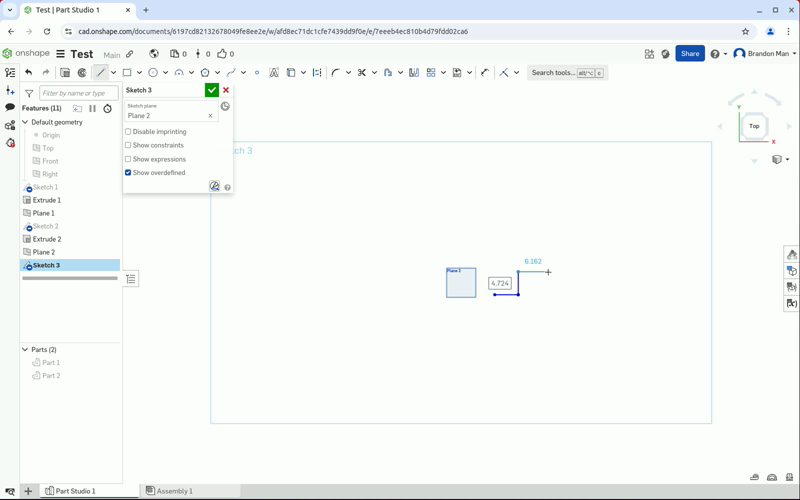
mouse_move(494, 271)
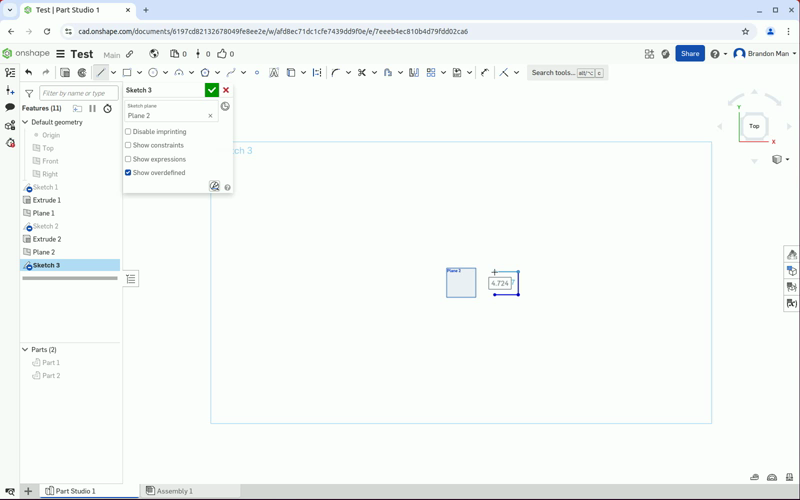
click(494, 271)
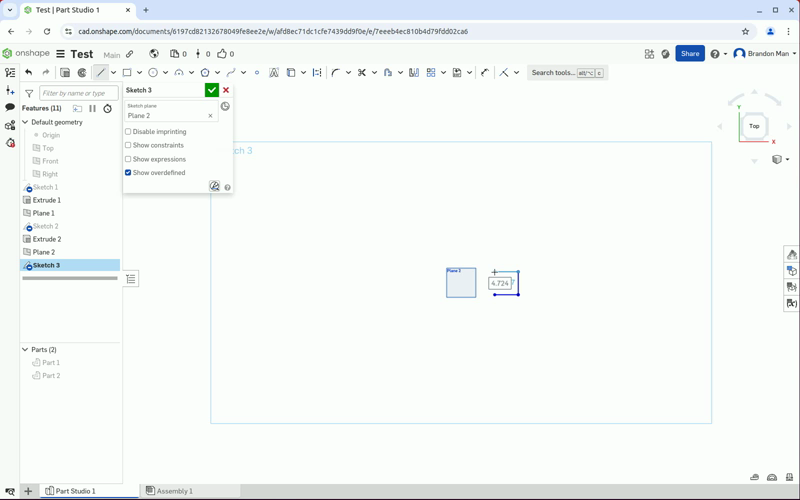
key_up(shift)
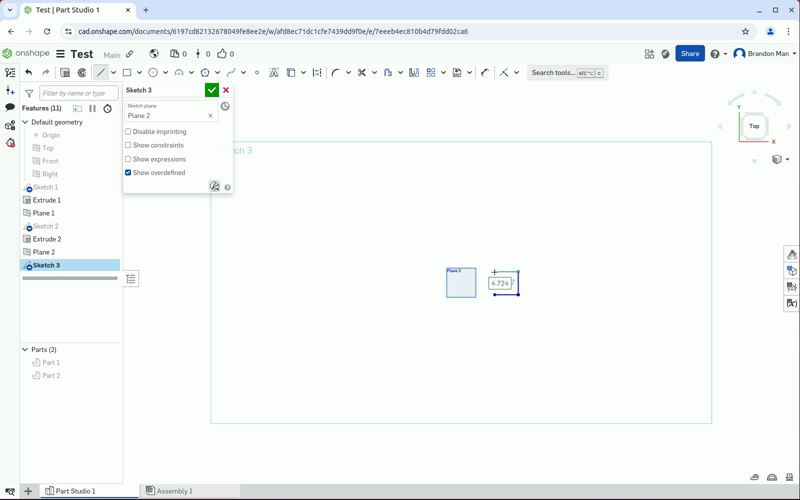
mouse_move(524, 271)
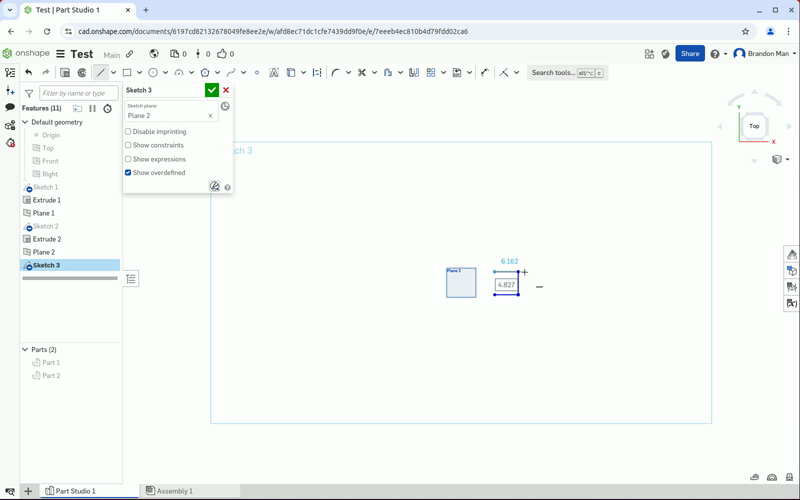
key_down(shift)
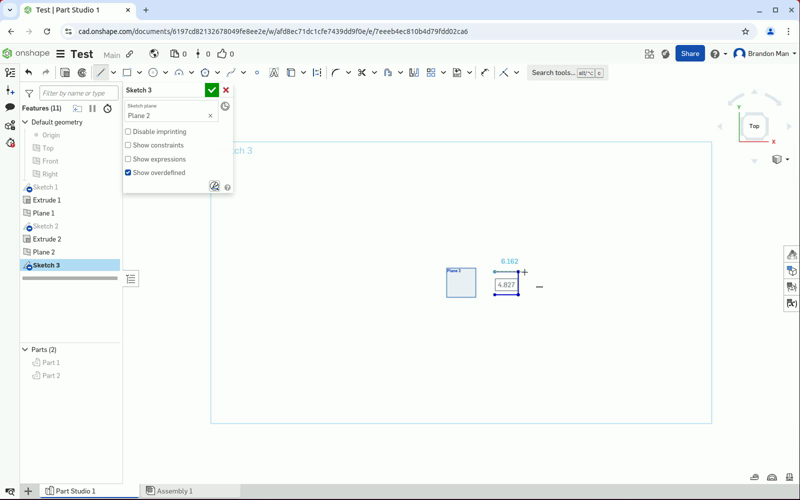
mouse_move(494, 294)
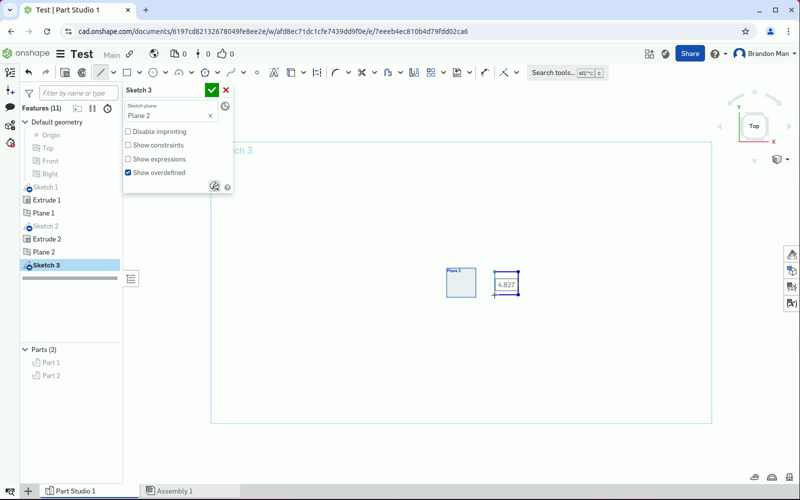
key_up(shift)
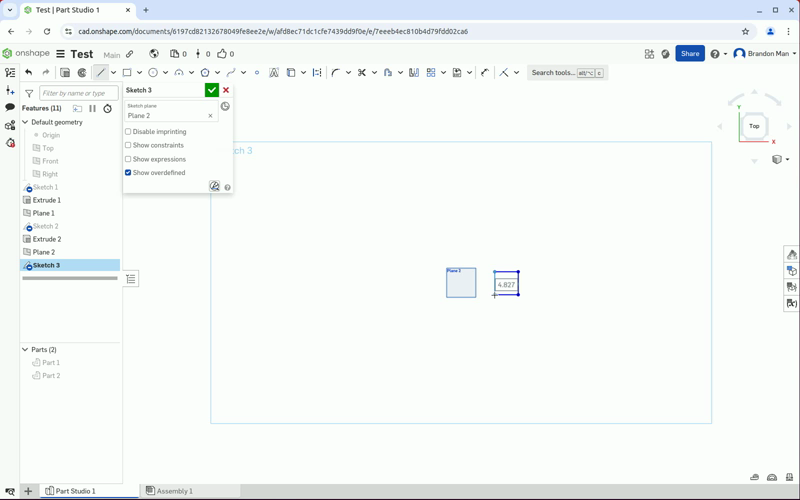
click(494, 294)
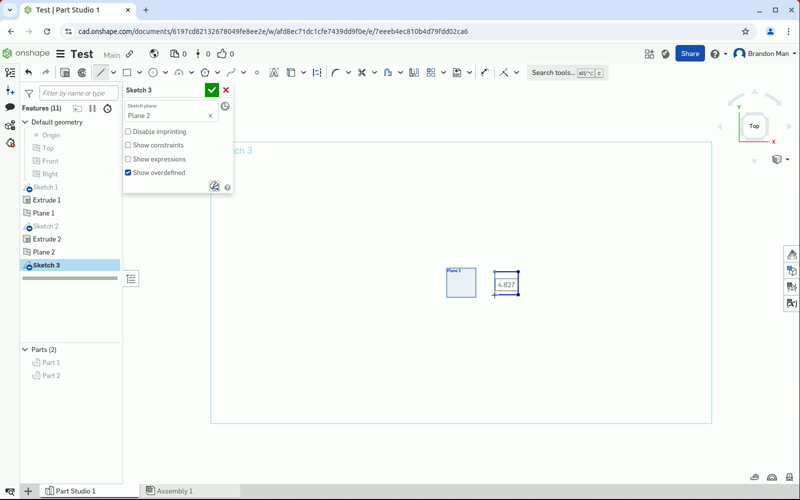
key(esc)
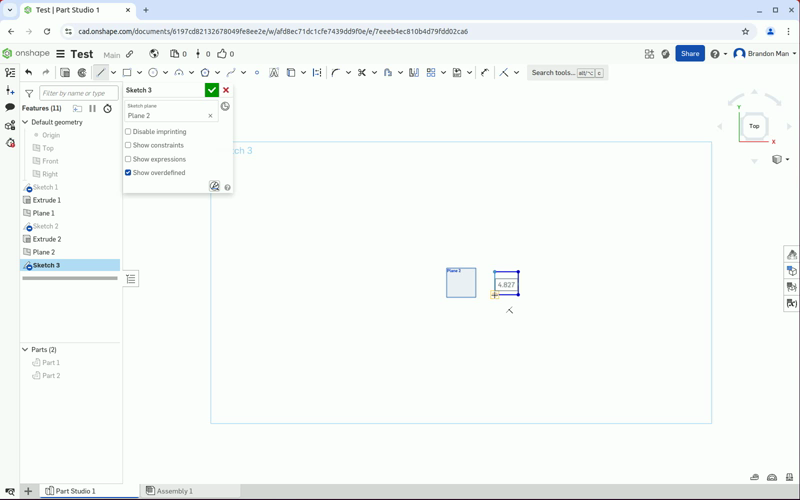
mouse_move(509, 286)
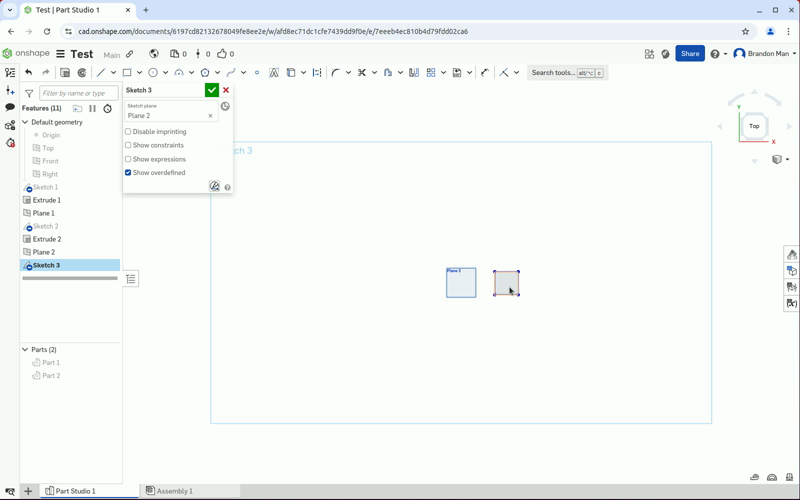
scroll(6)
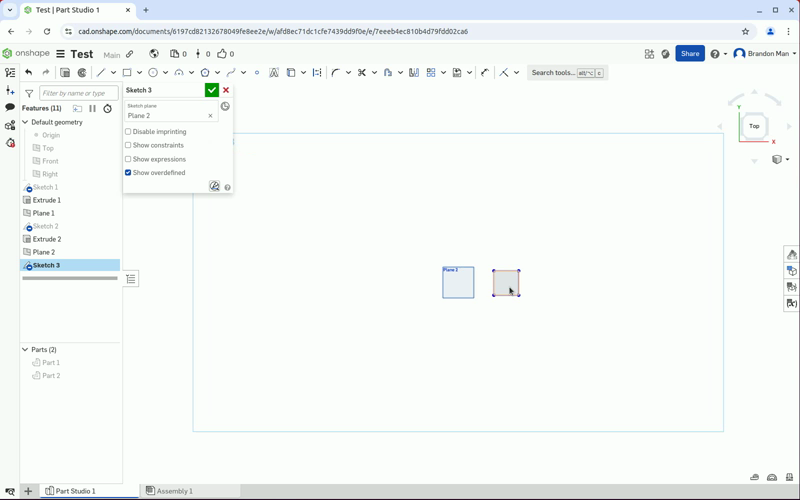
scroll(6)
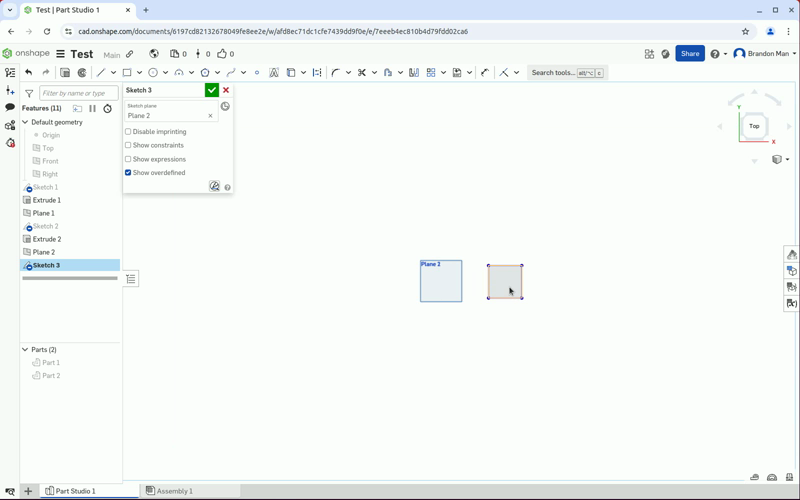
scroll(6)
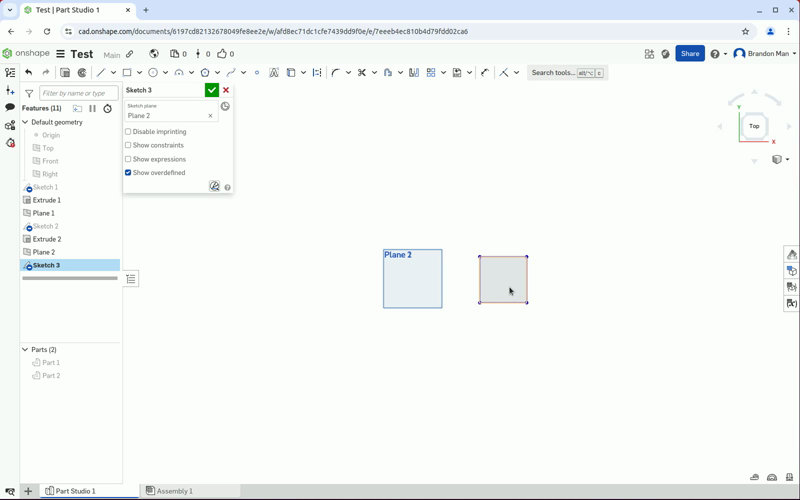
scroll(6)
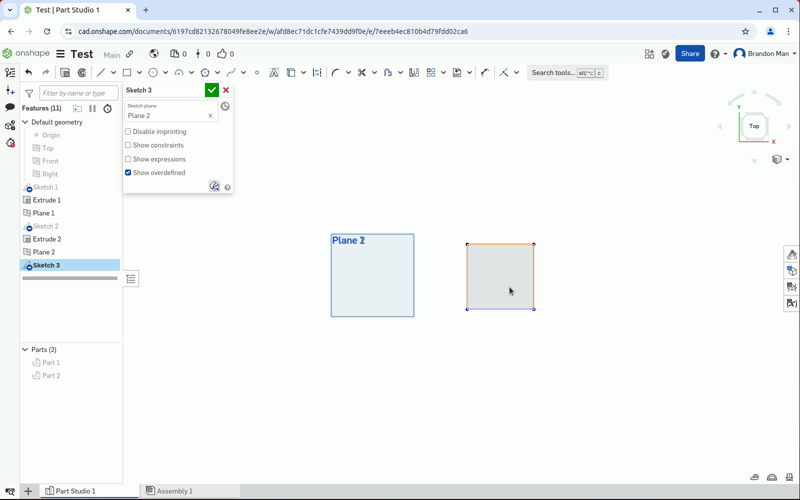
scroll(6)
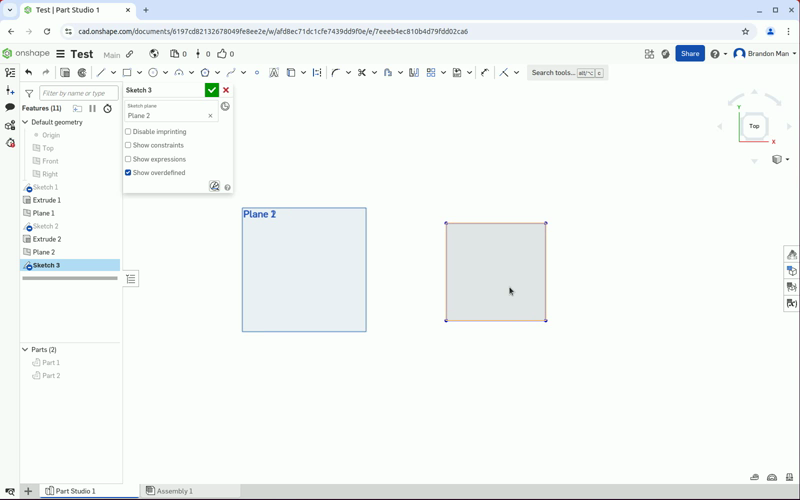
scroll(6)
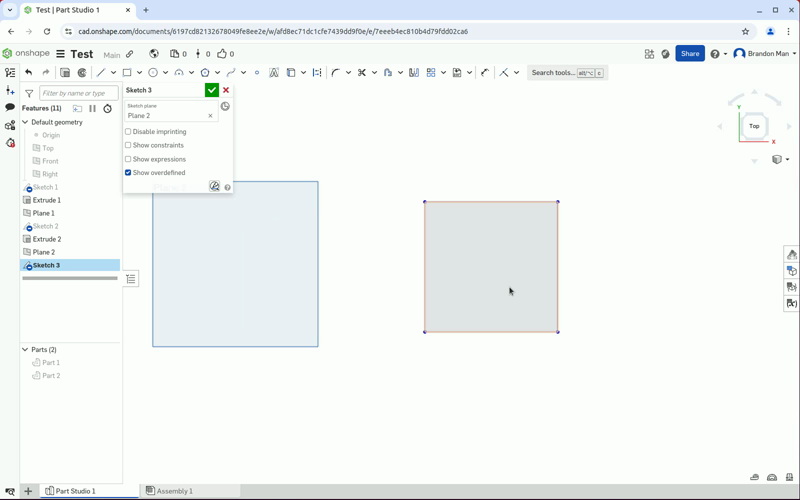
scroll(6)
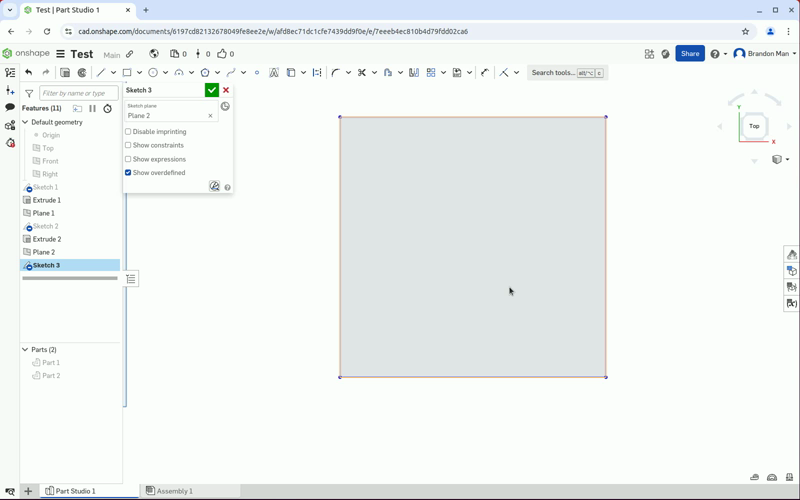
click(509, 286)
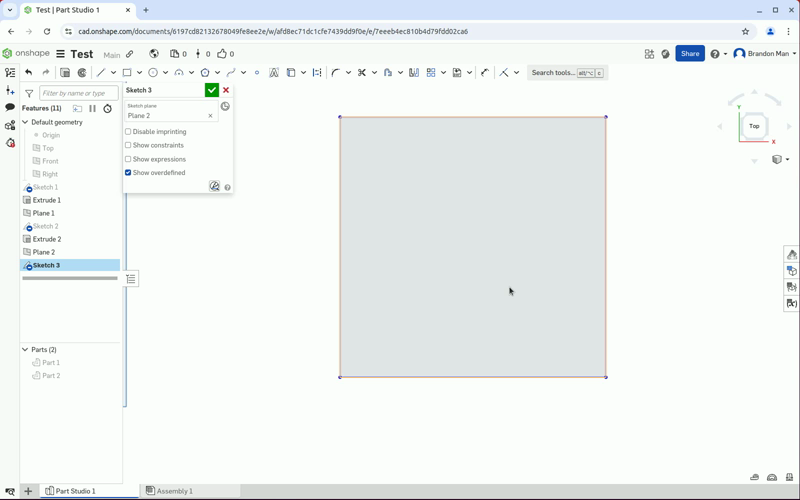
scroll(-6)
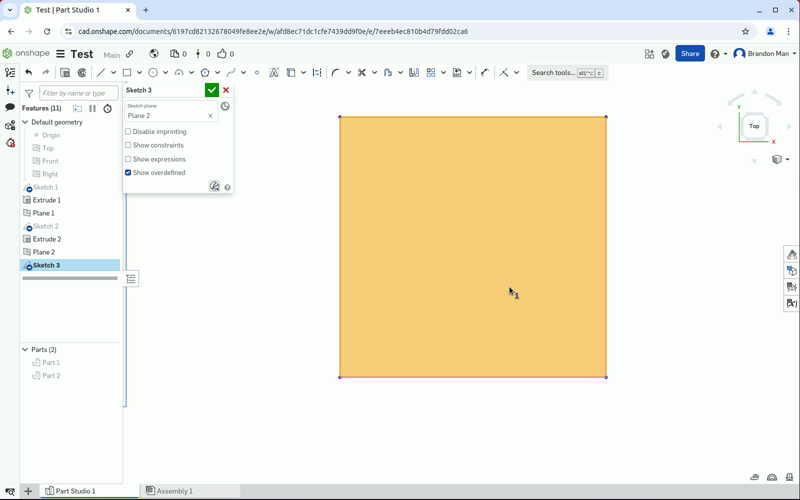
scroll(-6)
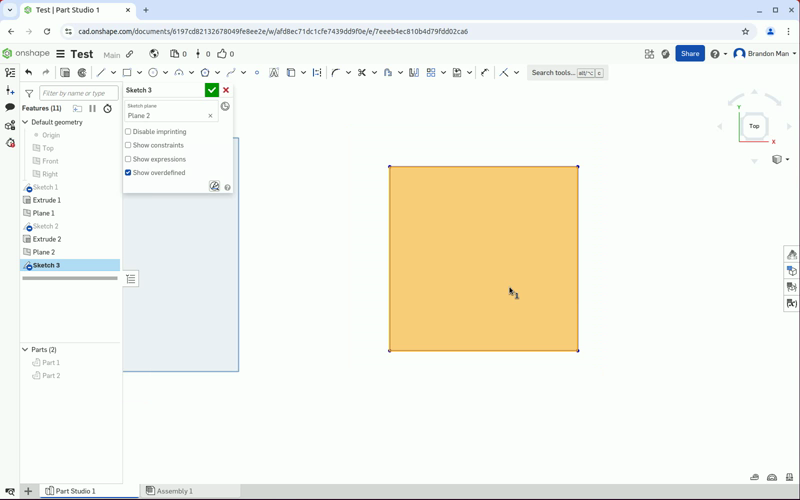
scroll(-6)
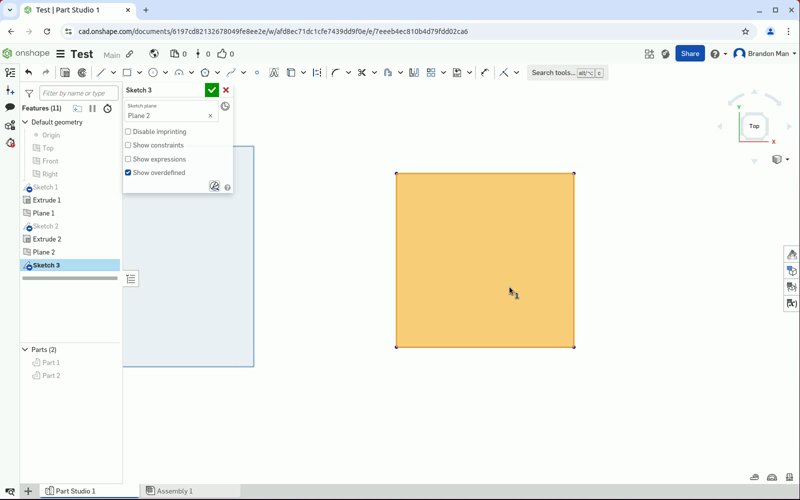
scroll(-6)
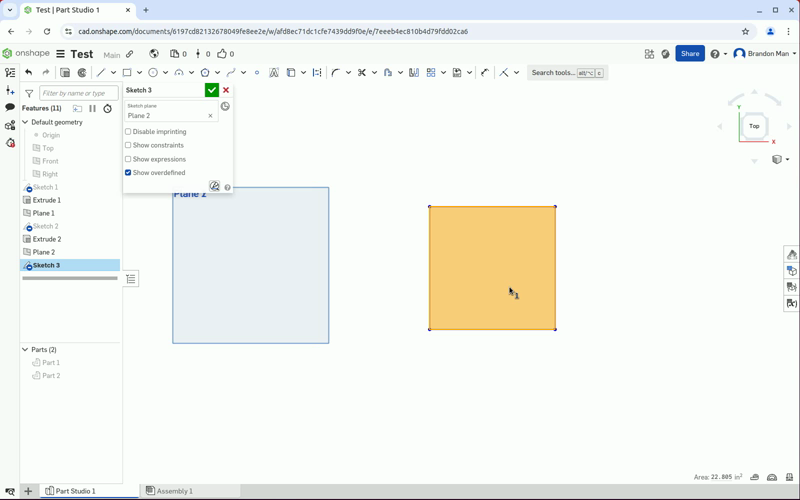
scroll(-6)
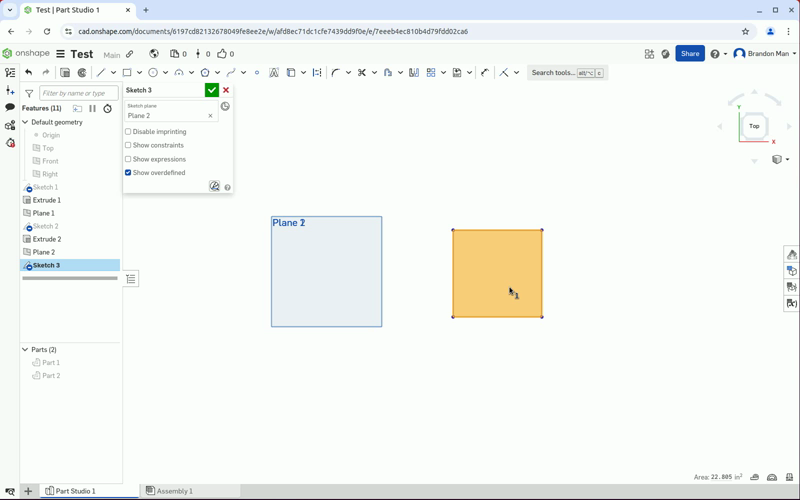
scroll(-6)
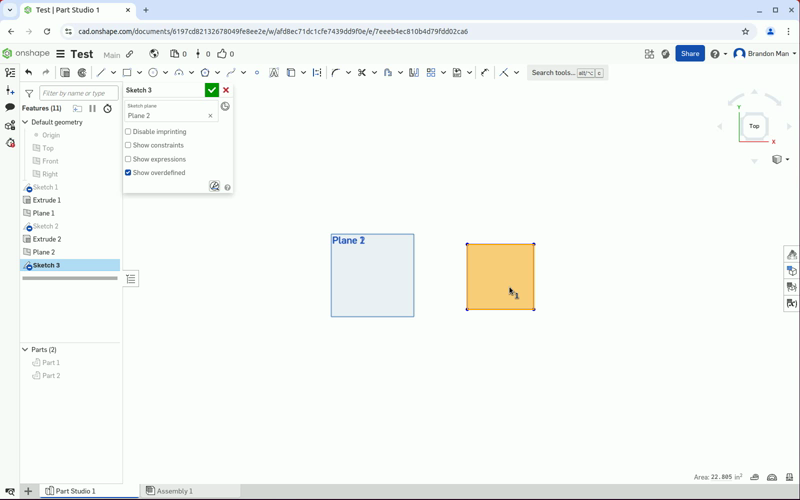
scroll(-6)
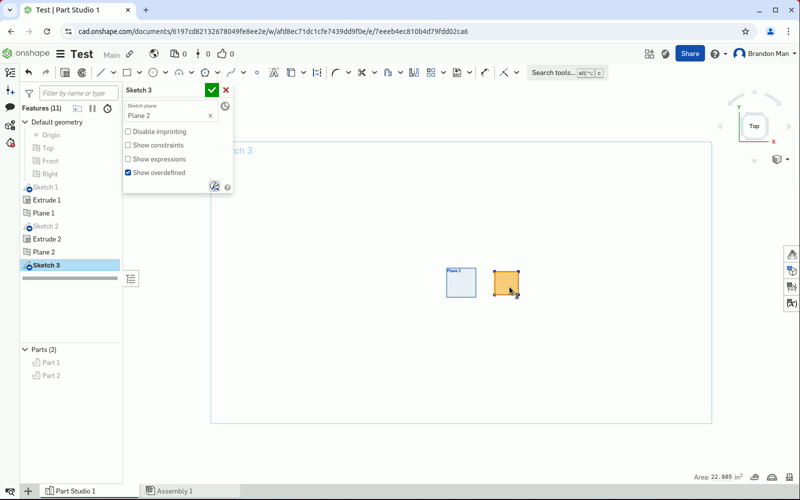
mouse_move(73, 352)
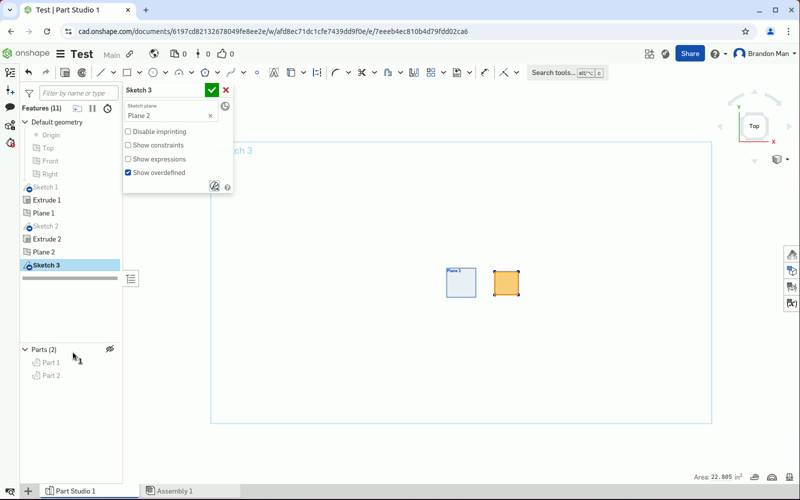
key(shift+y)
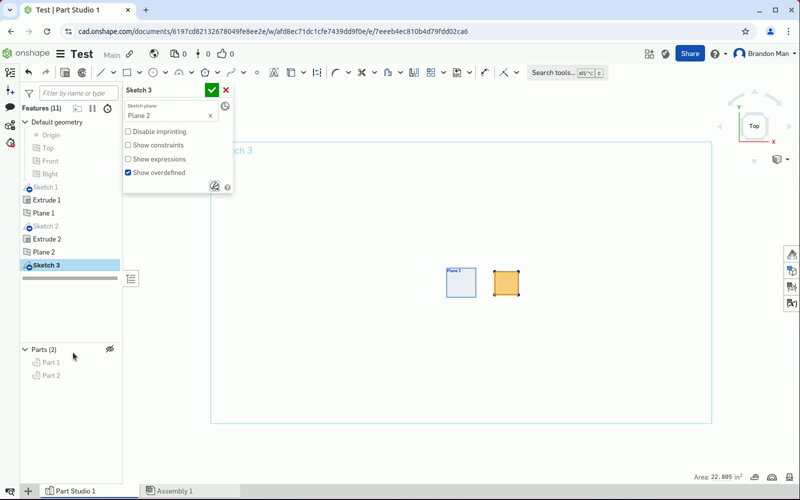
key(shift+e)
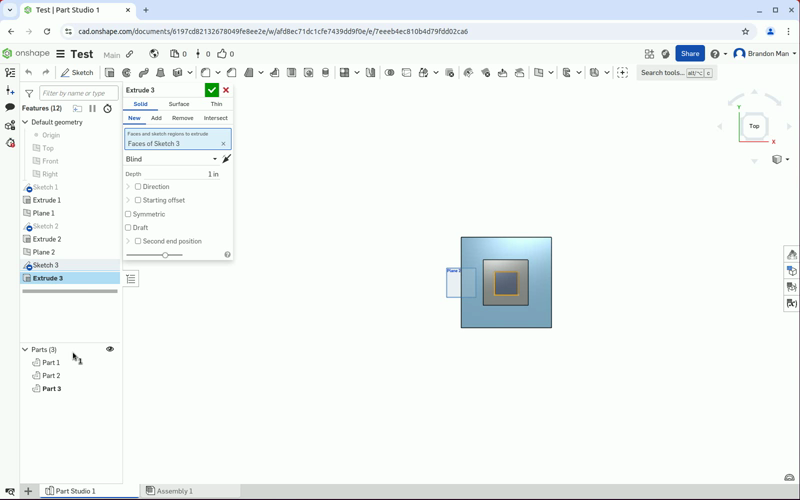
mouse_move(143, 106)
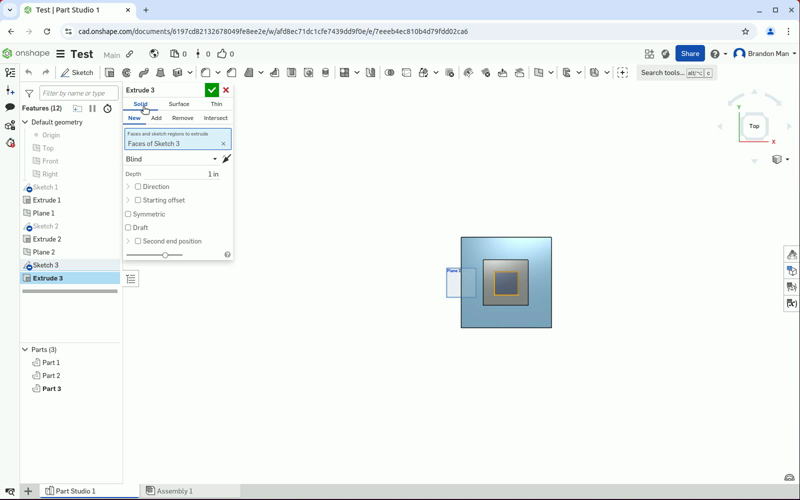
click(143, 106)
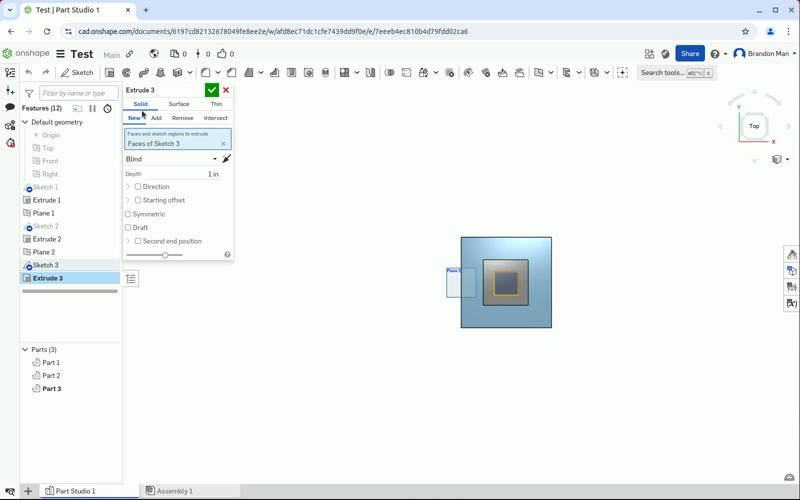
mouse_move(137, 120)
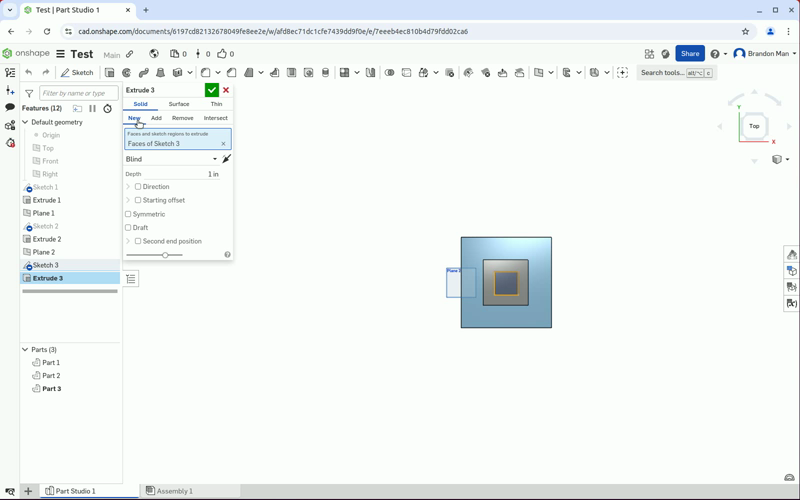
click(137, 120)
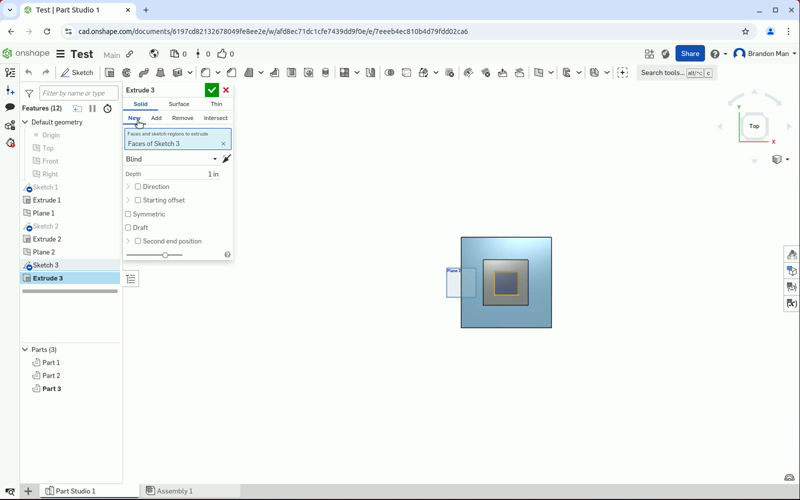
key(tab, 4)
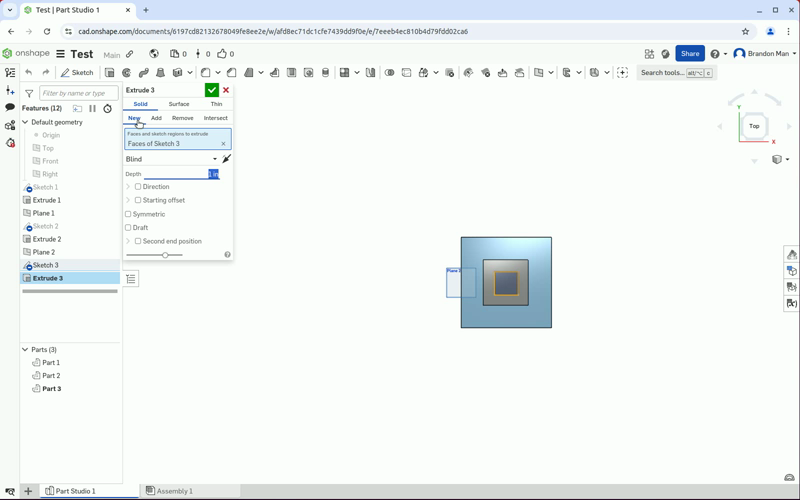
text(4.574)
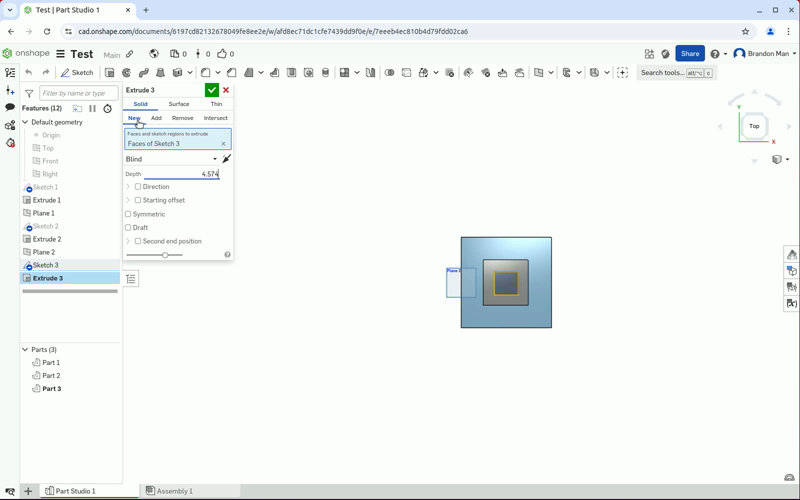
key(enter)
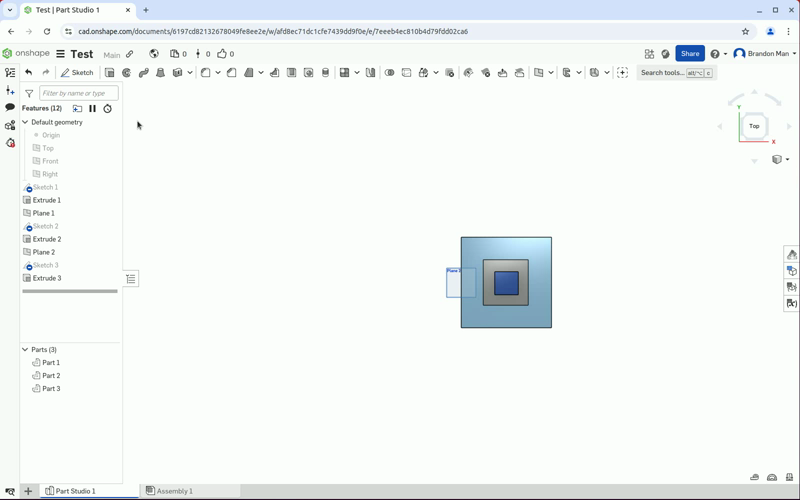
key(shift+h)
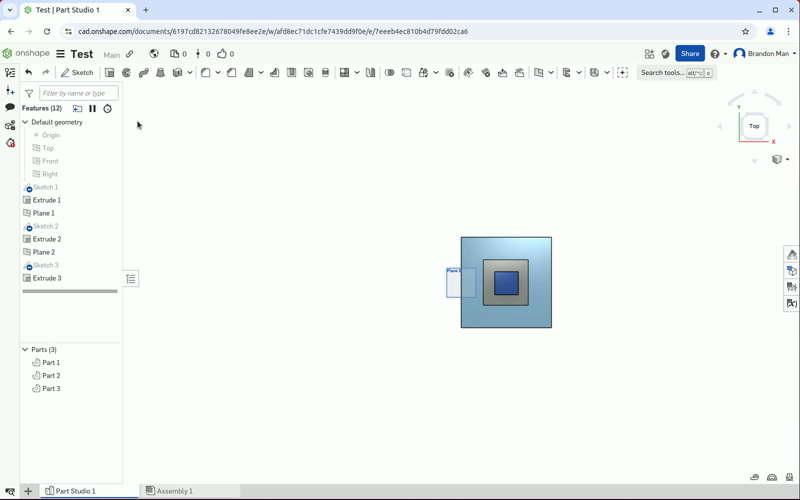
key(shift+h)
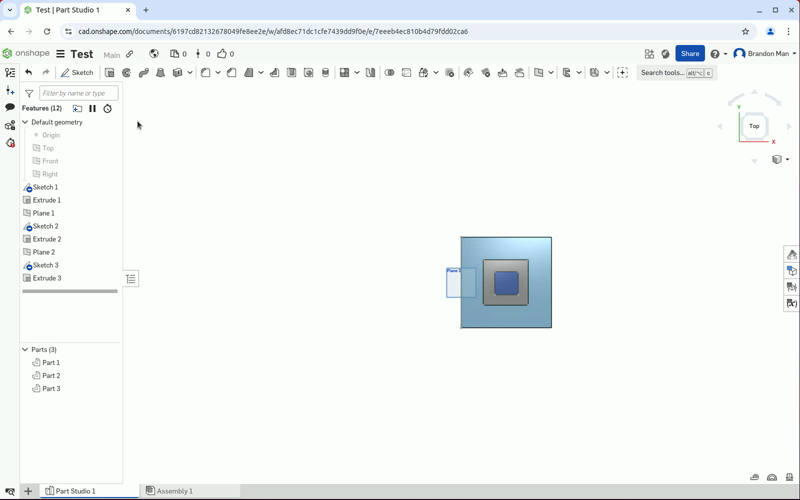
key(shift+7)
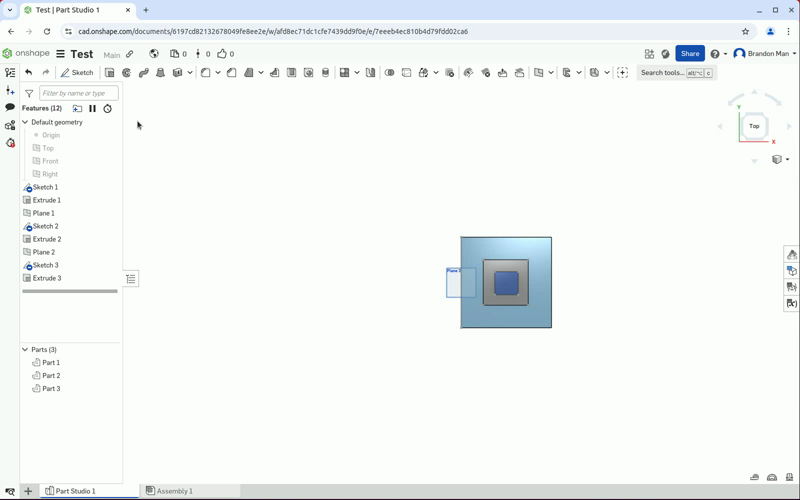
key(up, 3)
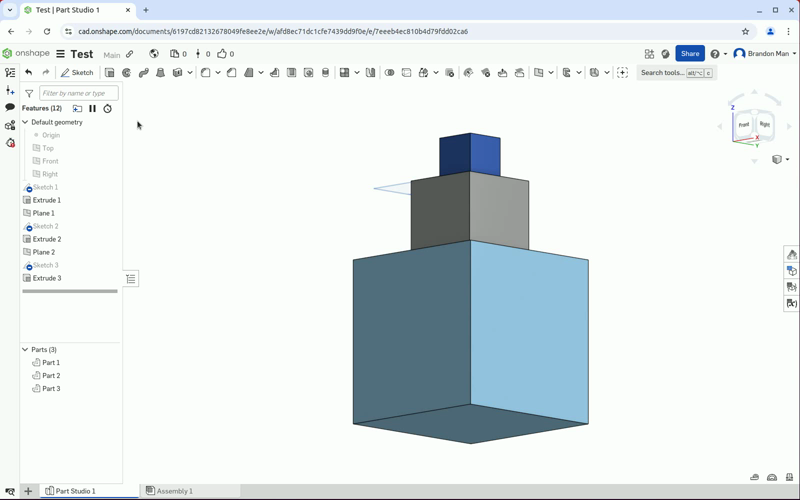
key(left, 3)
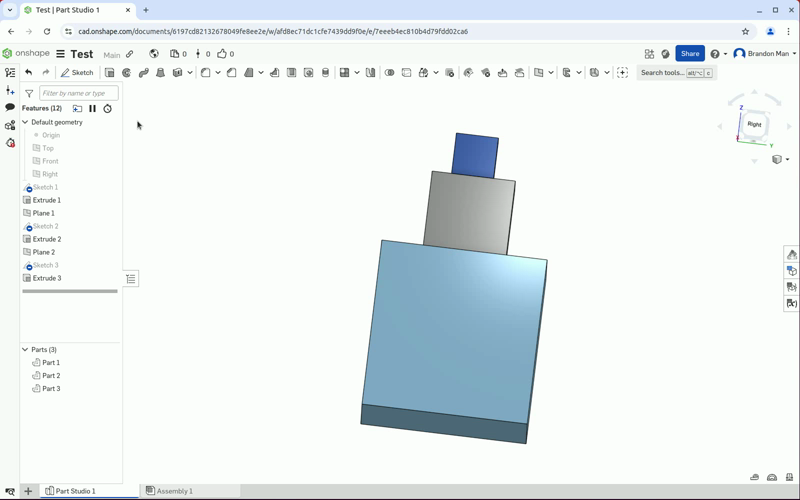
key(right, 3)
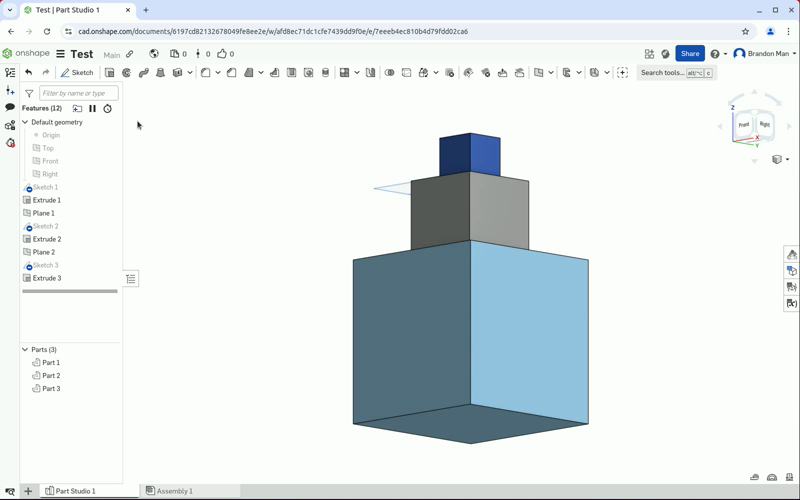
key(down, 3)
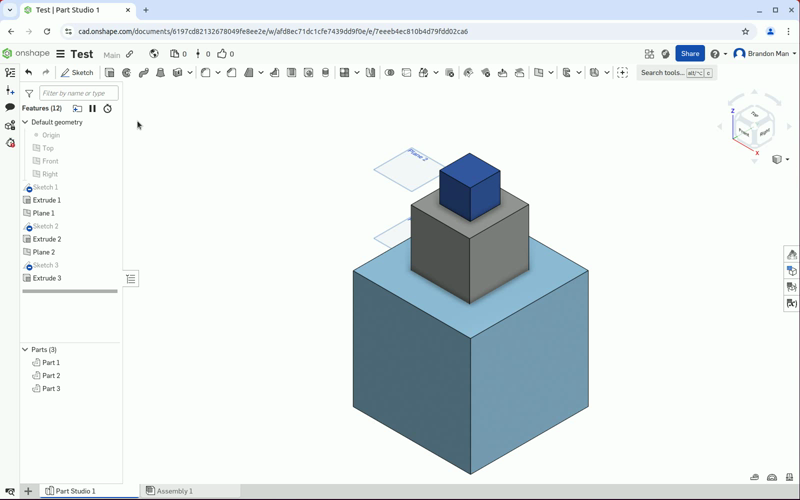
mouse_move(73, 189)
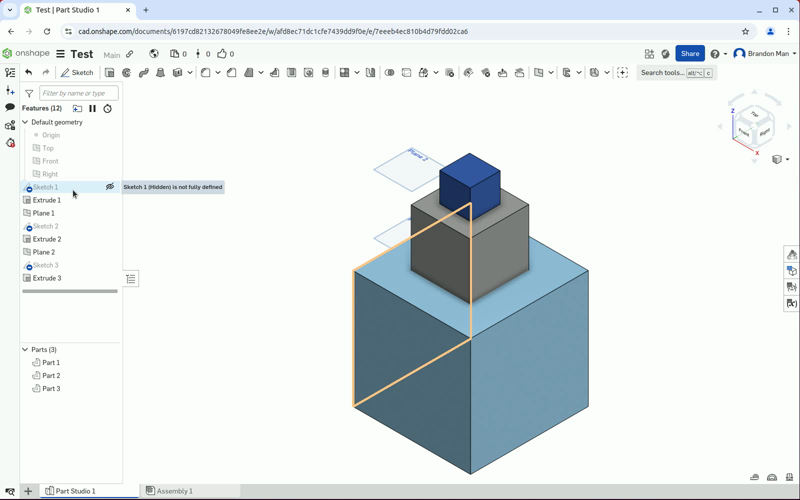
click(73, 189)